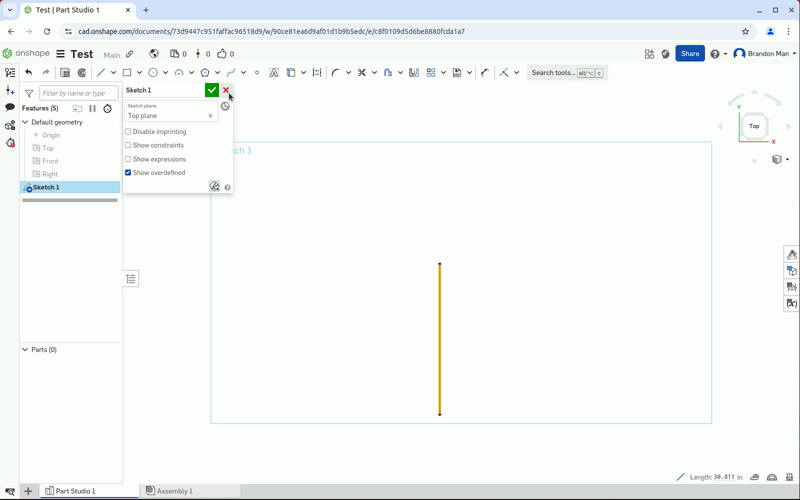
key(shift+h)
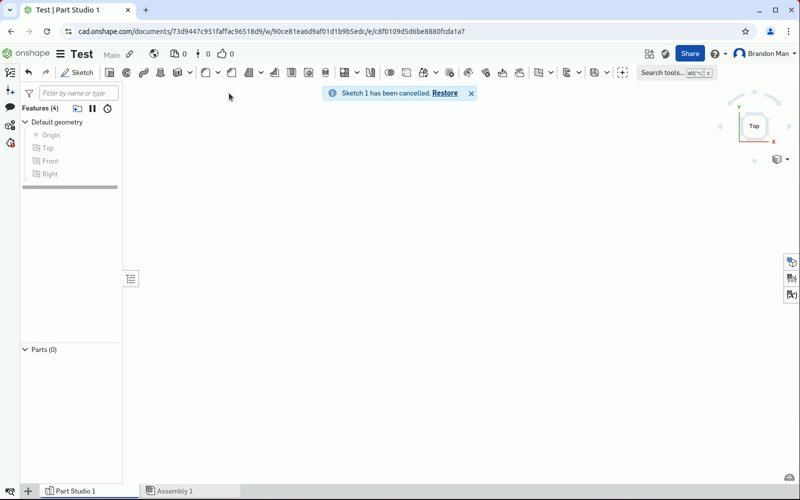
mouse_move(73, 352)
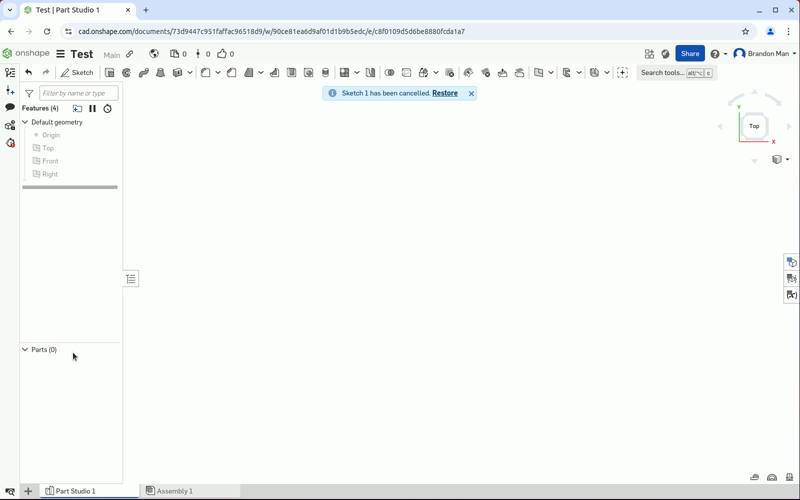
key(y)
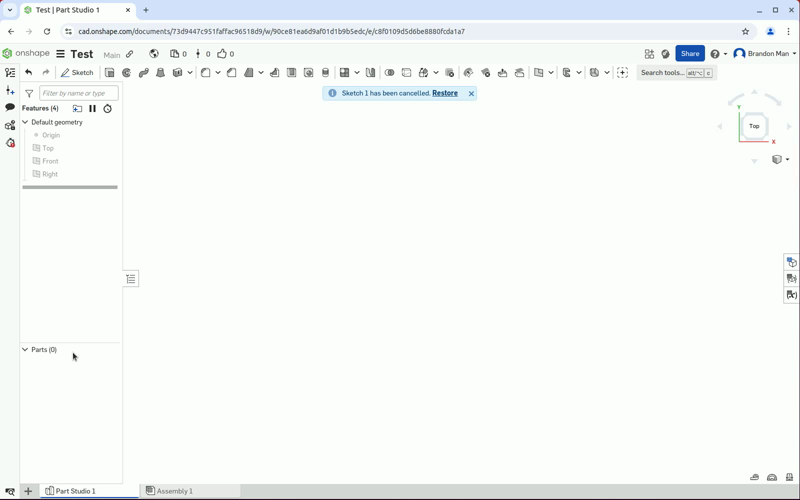
key(shift+p)
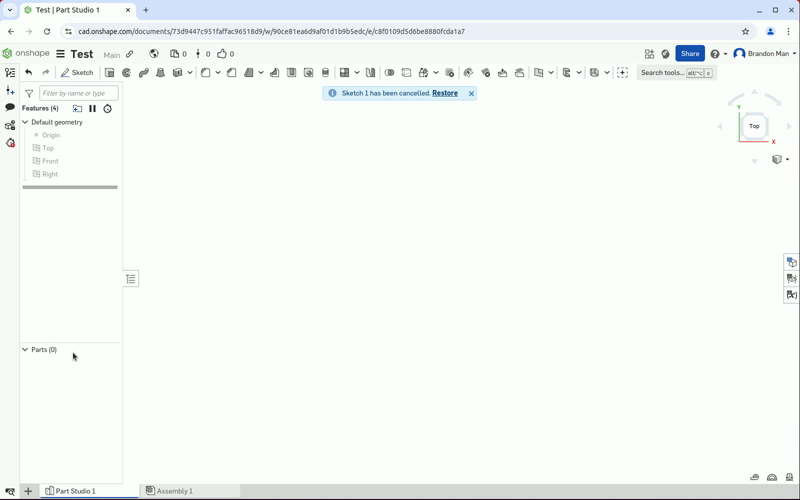
key(space)
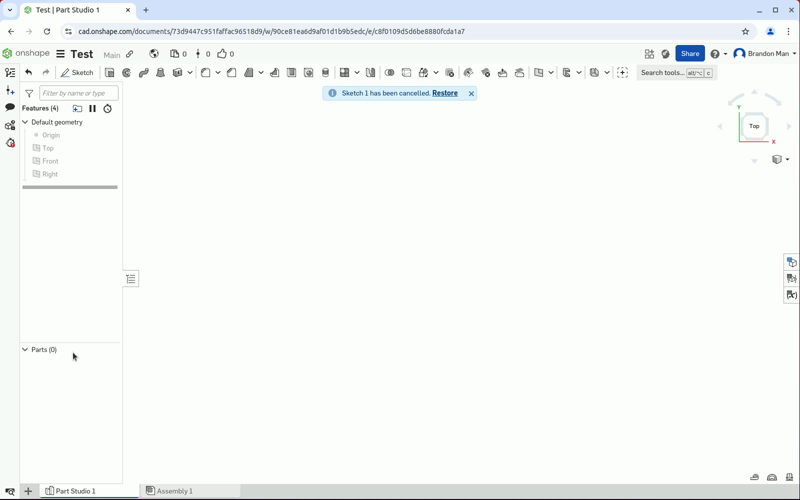
key_down(shift)
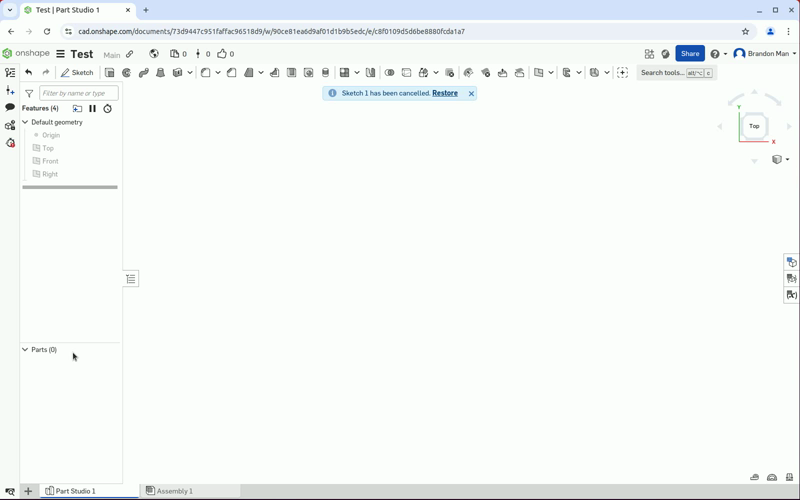
key(up)
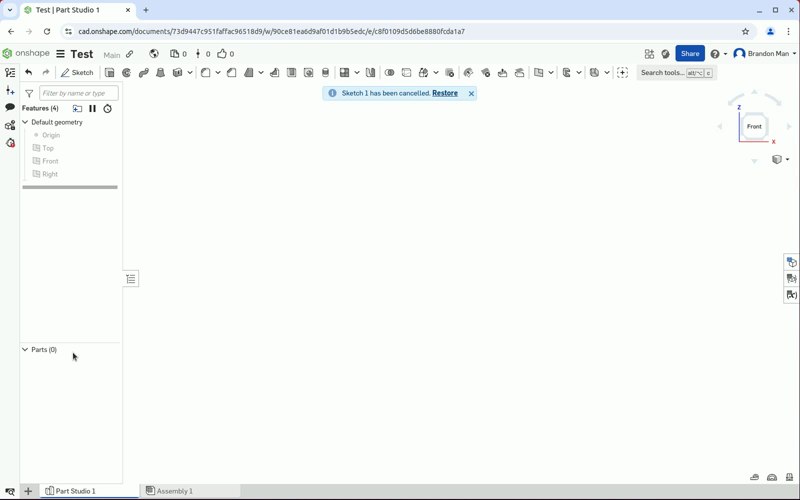
key_up(shift)
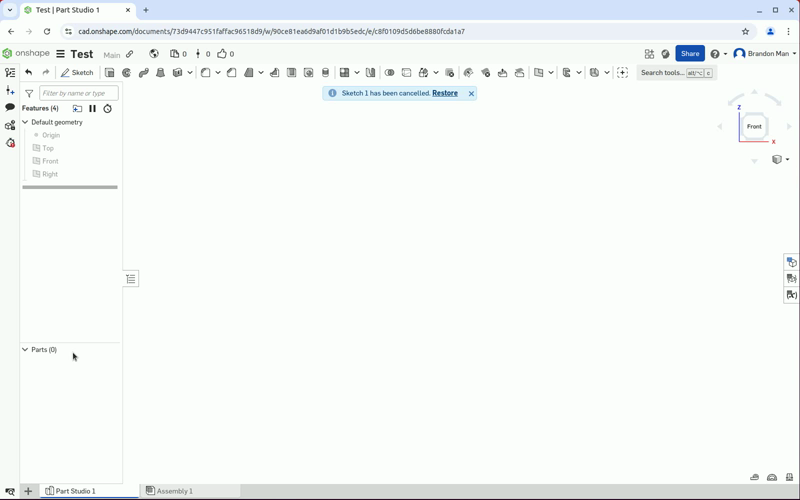
mouse_move(73, 352)
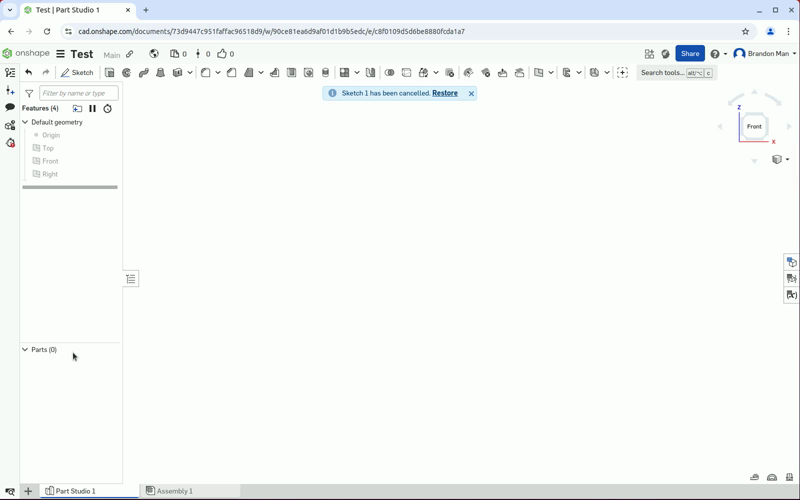
key(shift+y)
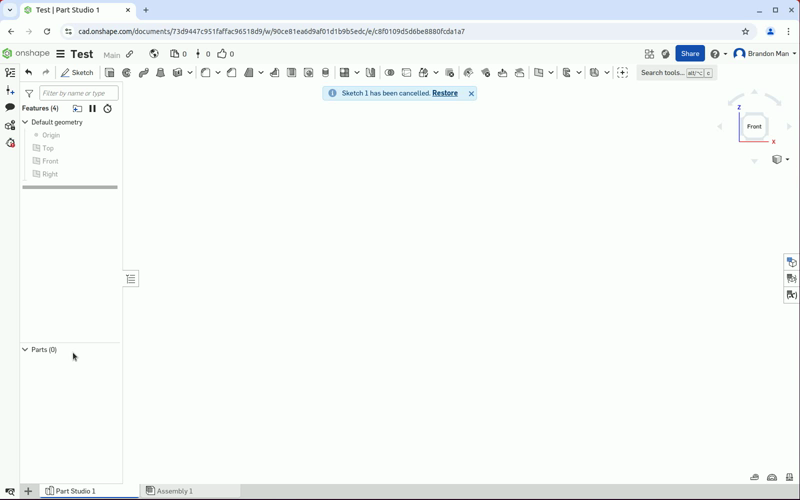
key(shift+s)
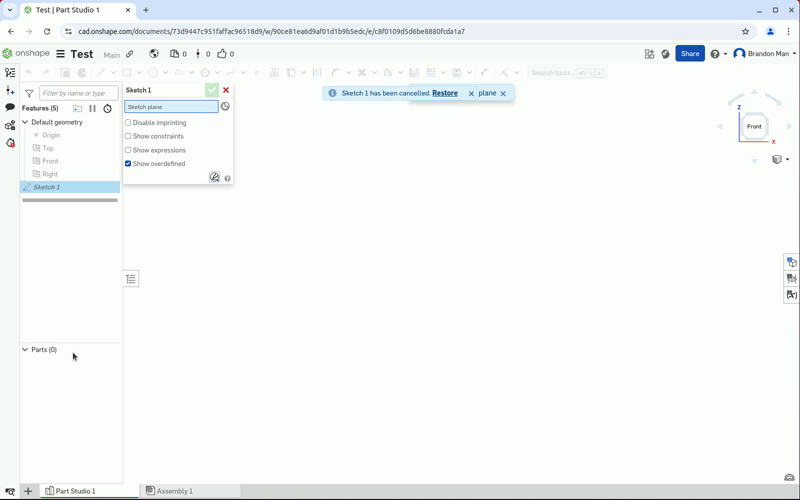
mouse_move(73, 163)
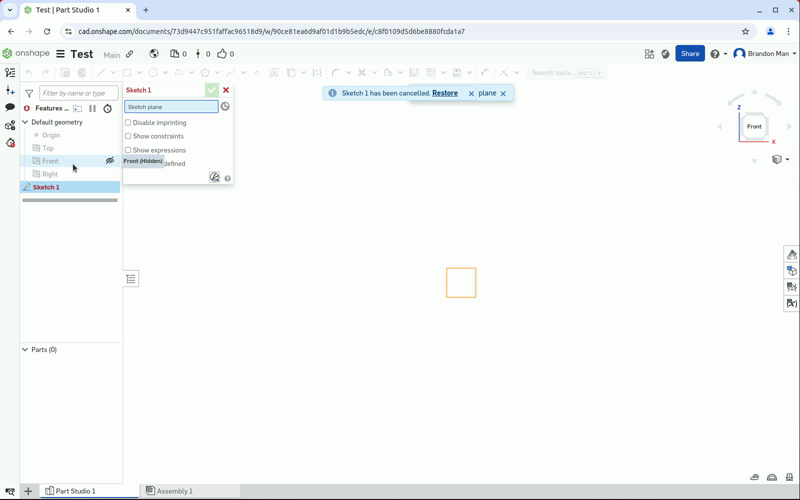
click(73, 163)
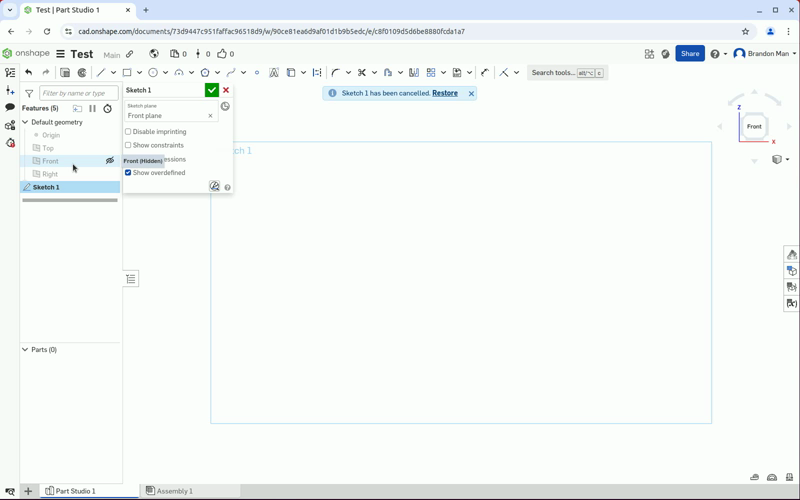
mouse_move(73, 352)
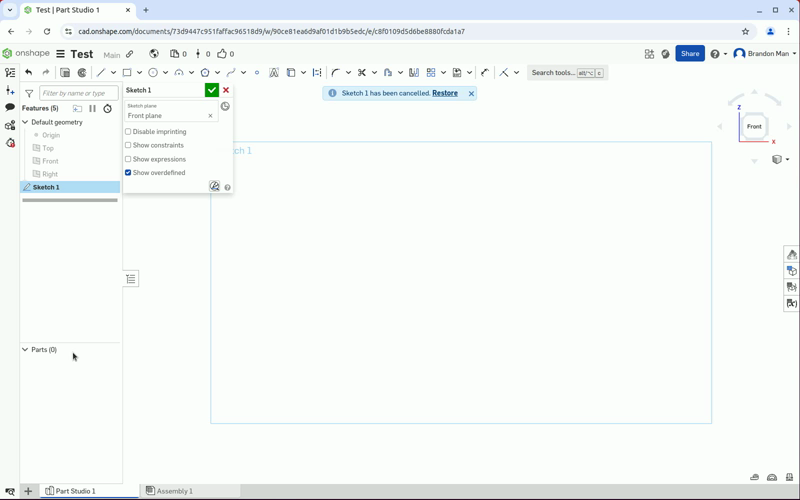
key(y)
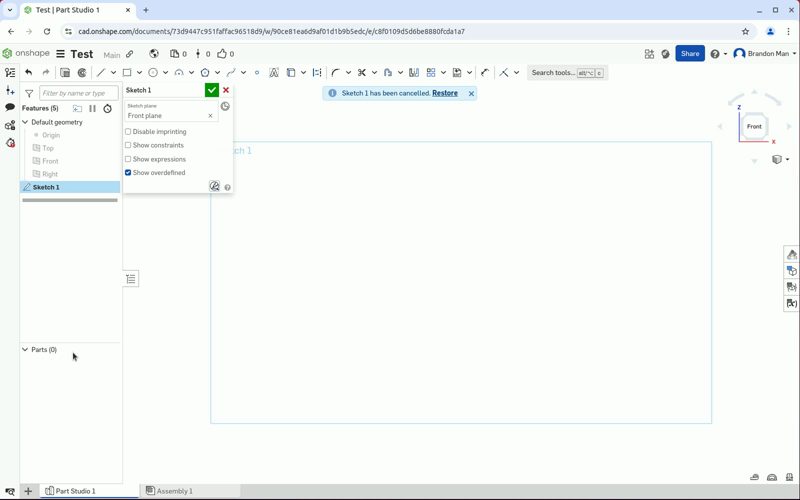
key(l)
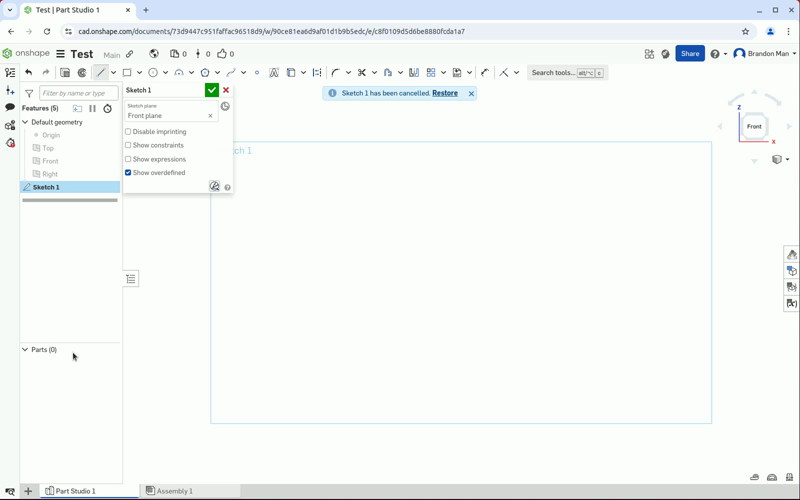
key_down(shift)
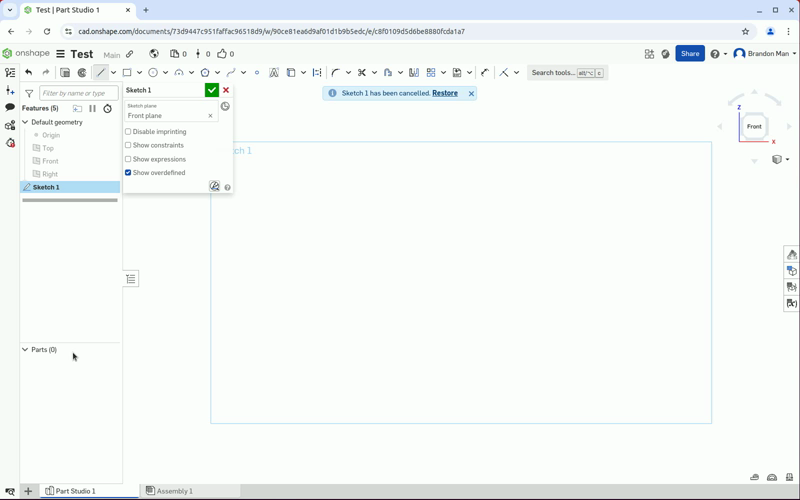
mouse_move(348, 324)
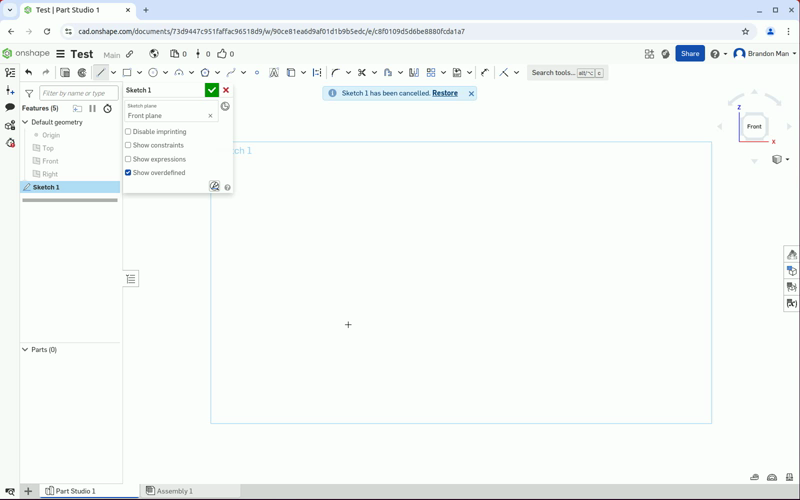
click(348, 324)
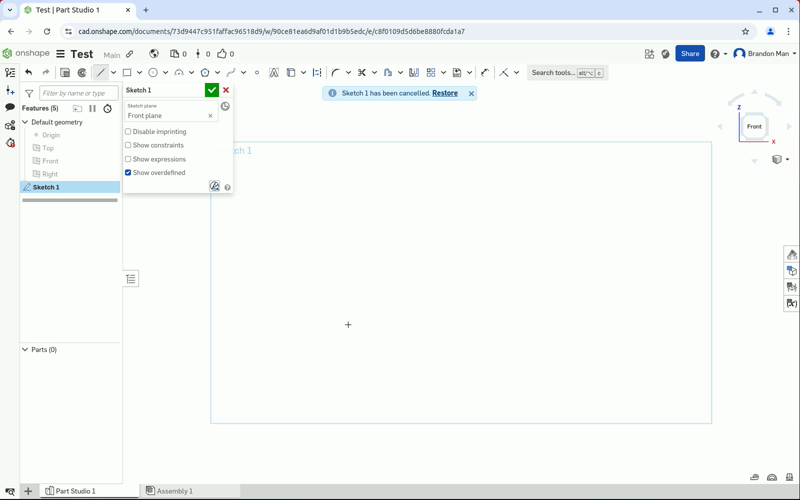
key_up(shift)
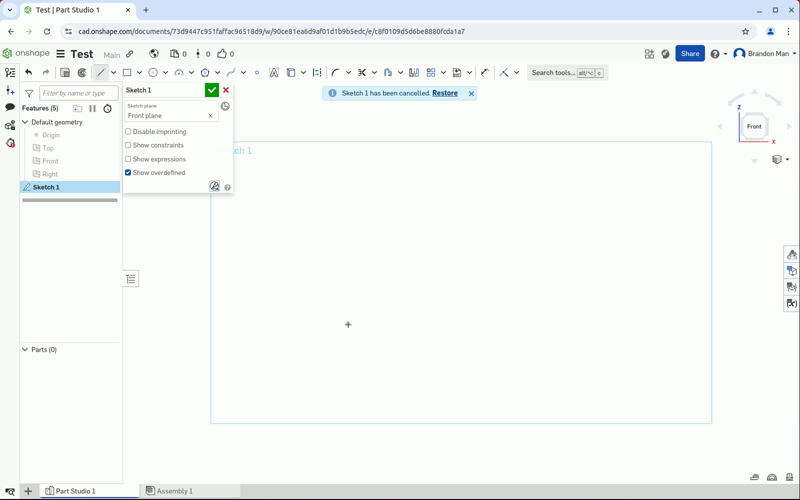
key_down(shift)
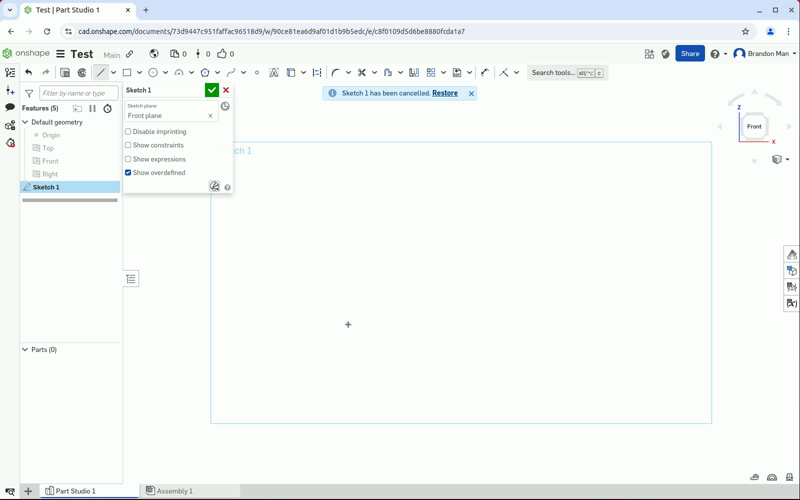
mouse_move(378, 324)
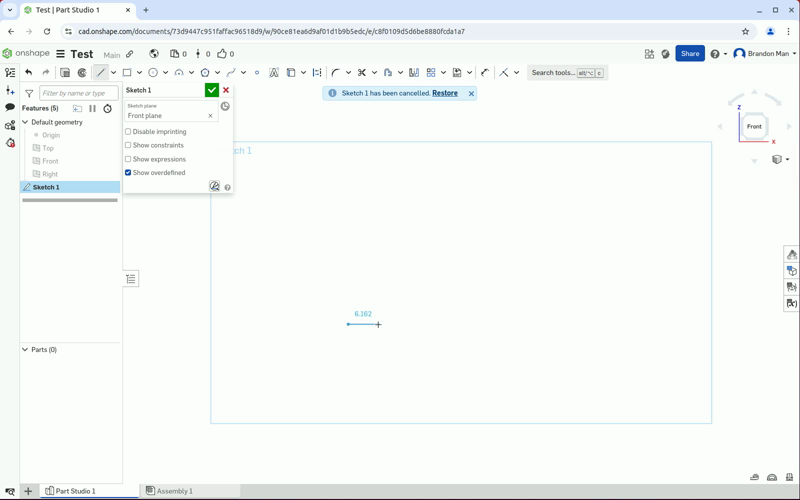
mouse_move(372, 324)
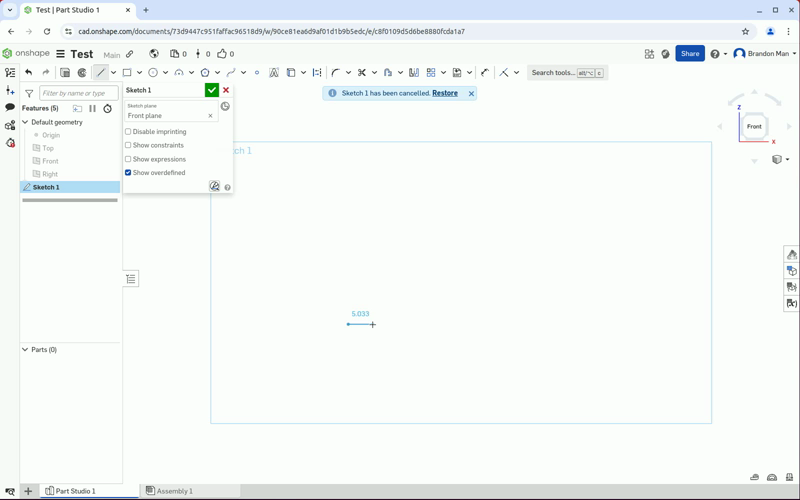
click(372, 324)
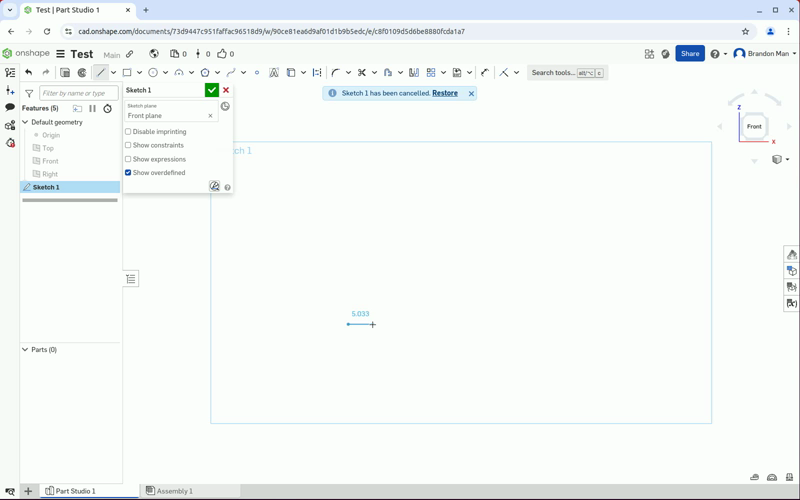
key_up(shift)
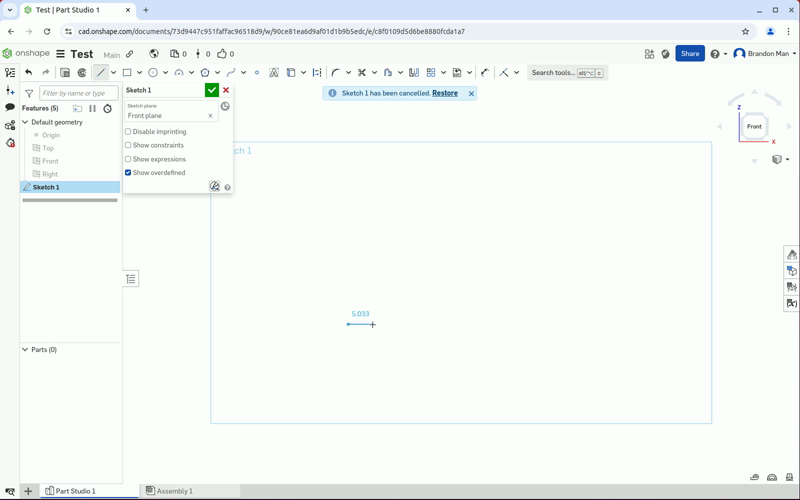
key_down(shift)
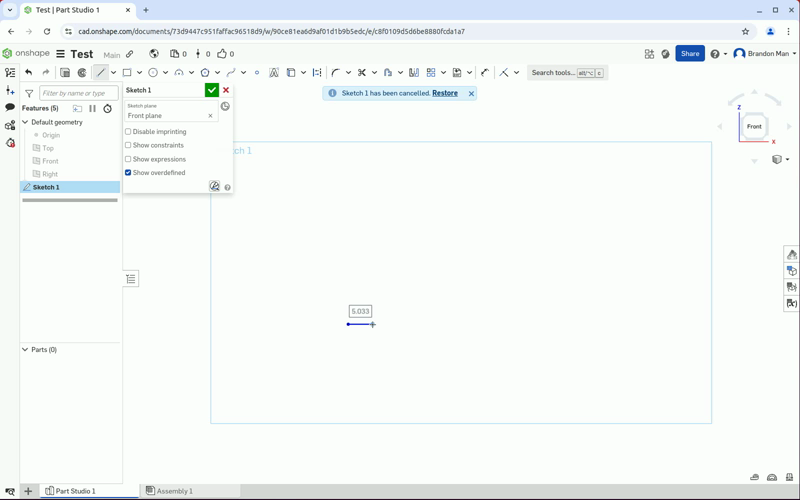
mouse_move(402, 324)
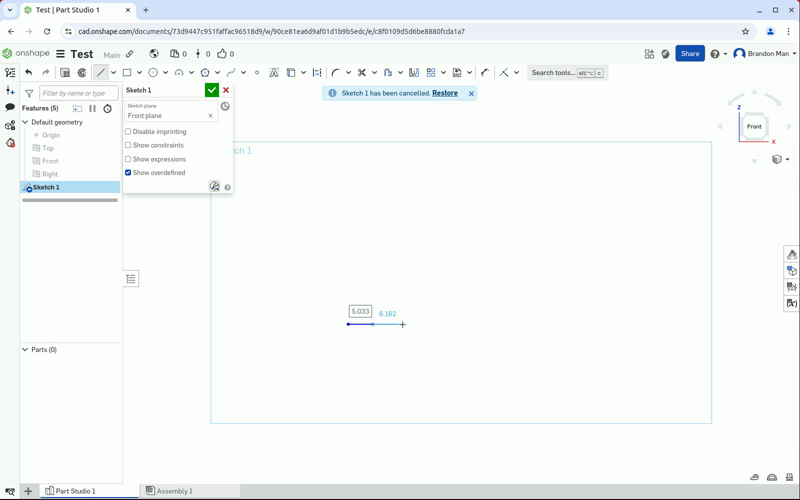
mouse_move(372, 299)
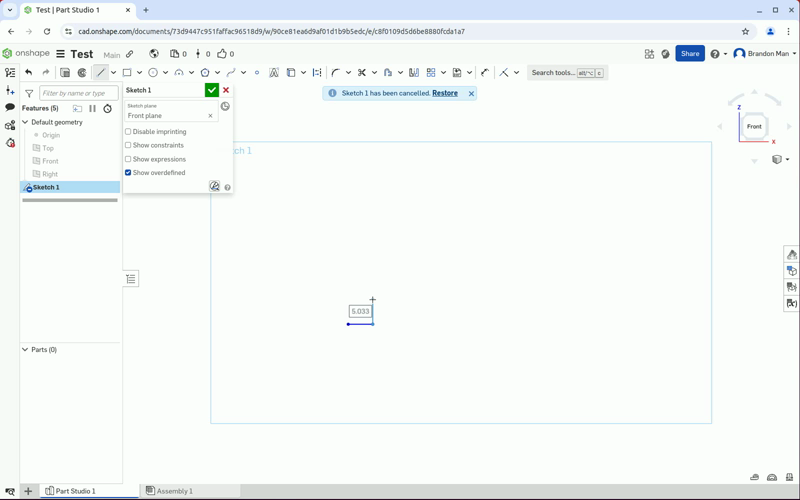
click(372, 299)
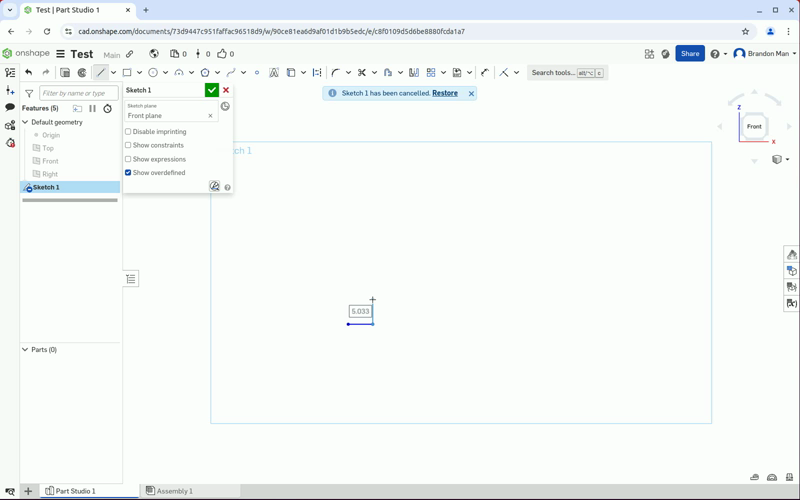
key_up(shift)
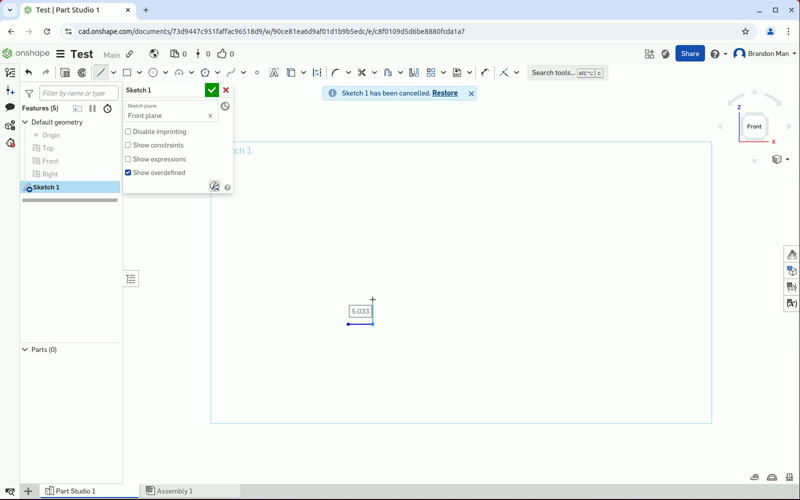
key_down(shift)
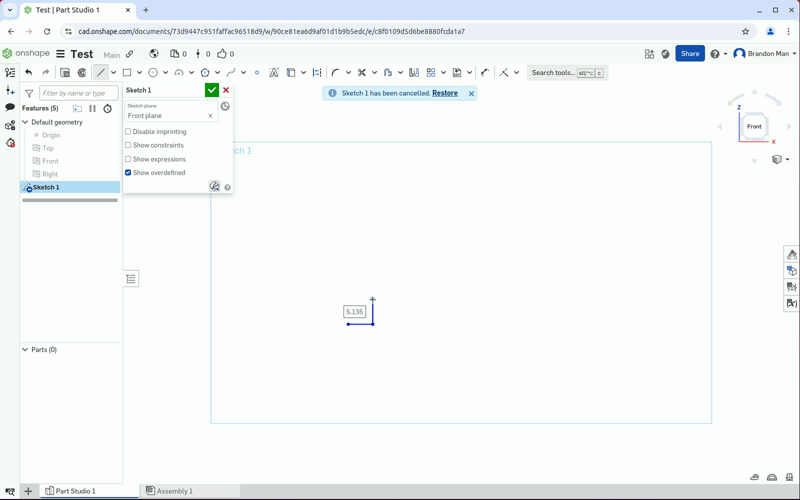
mouse_move(372, 218)
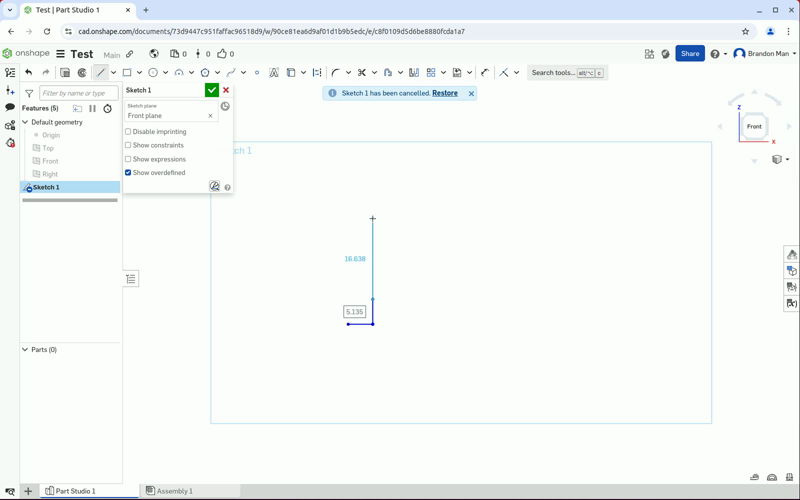
click(372, 218)
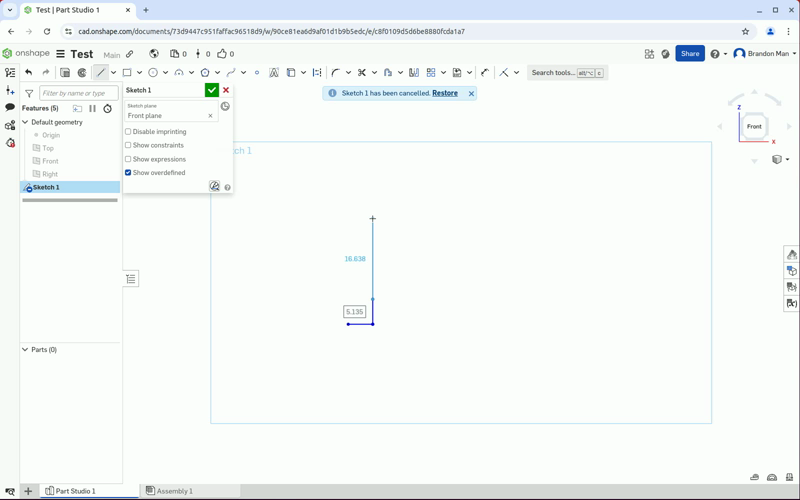
key_up(shift)
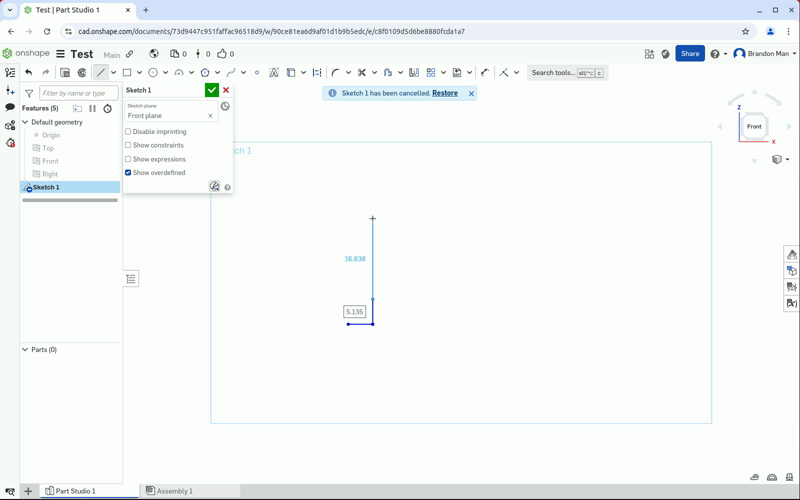
key_down(shift)
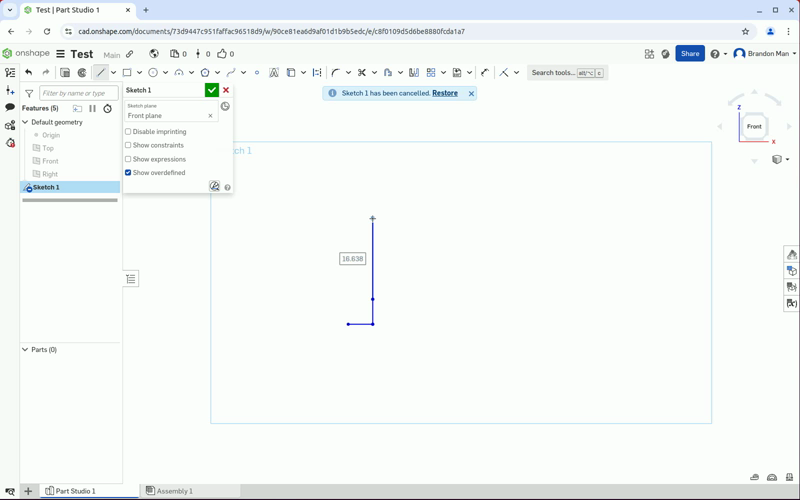
mouse_move(402, 218)
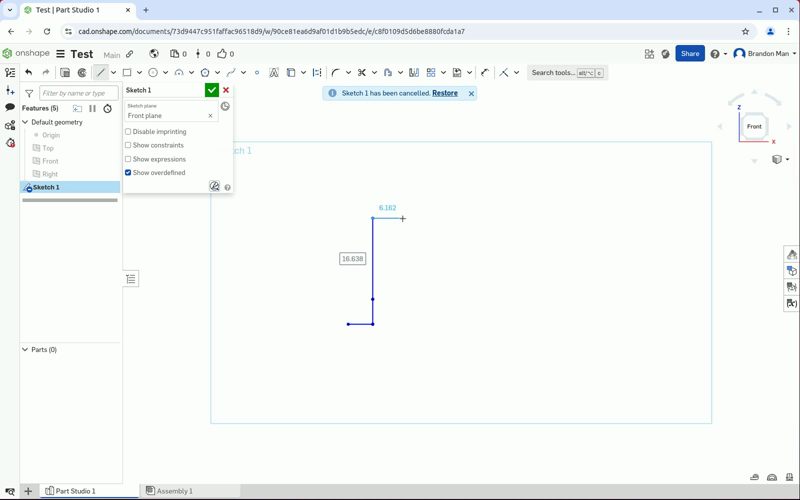
mouse_move(348, 218)
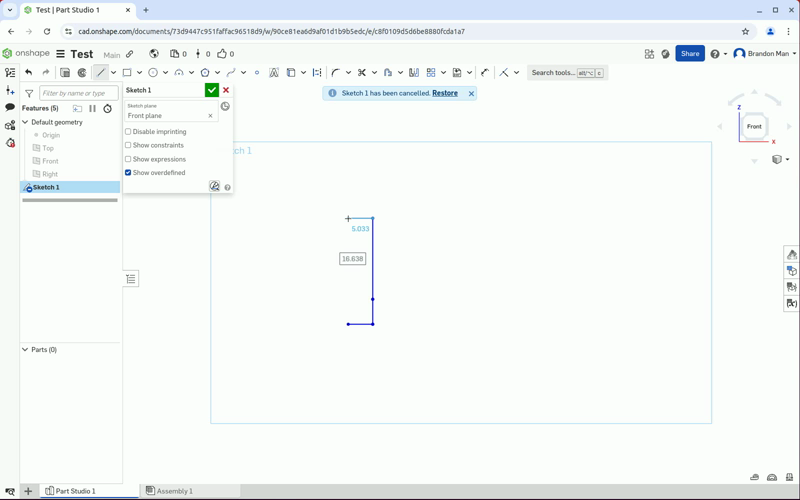
click(348, 218)
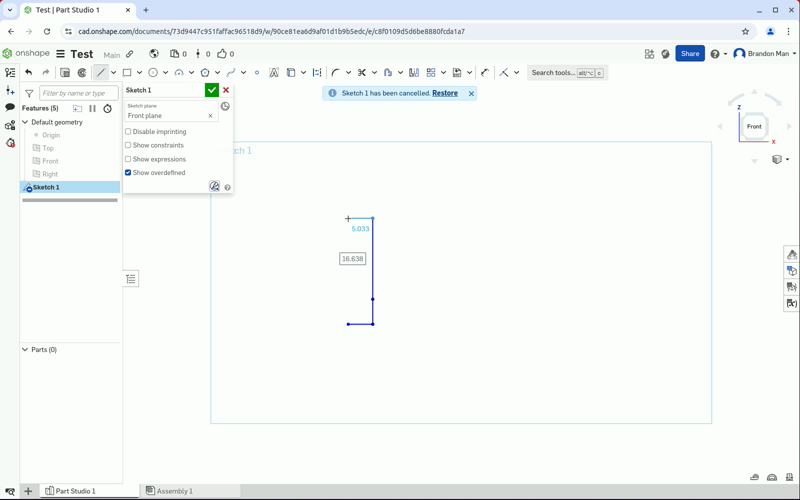
key_up(shift)
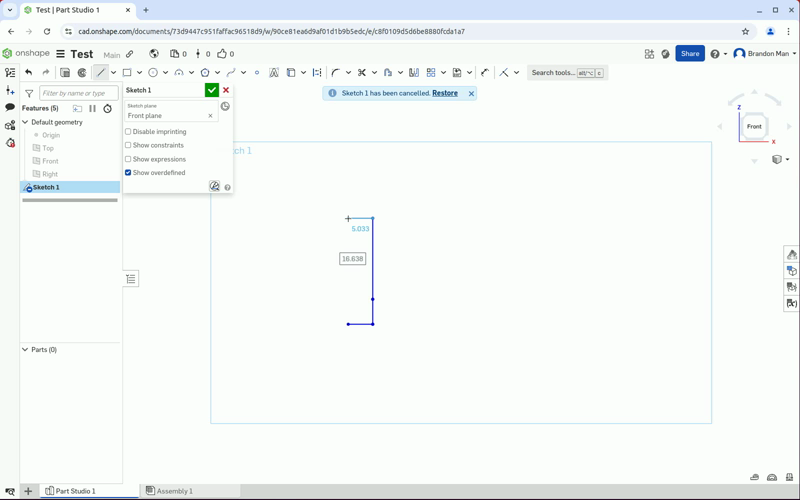
key_down(shift)
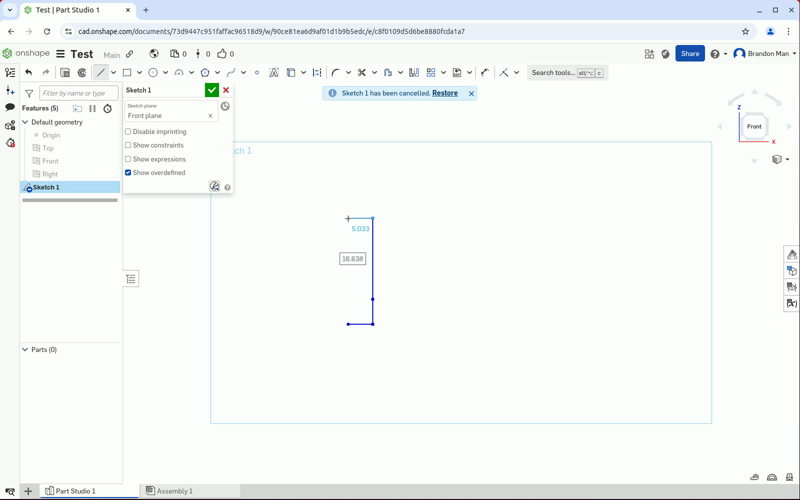
mouse_move(348, 324)
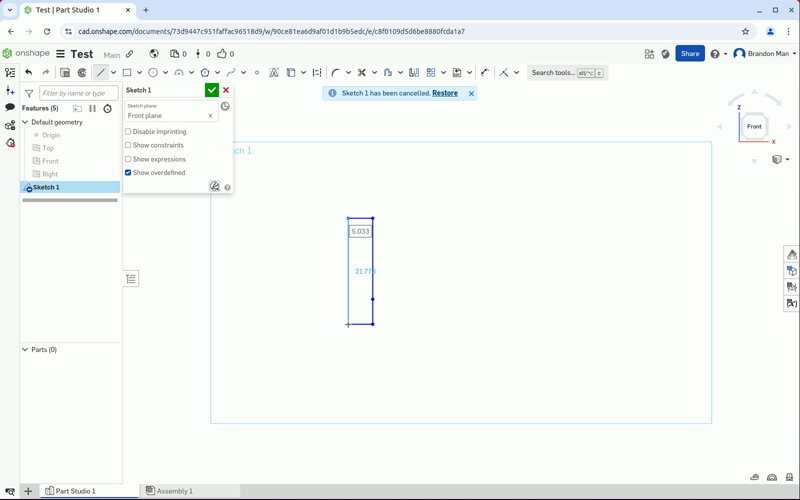
key_up(shift)
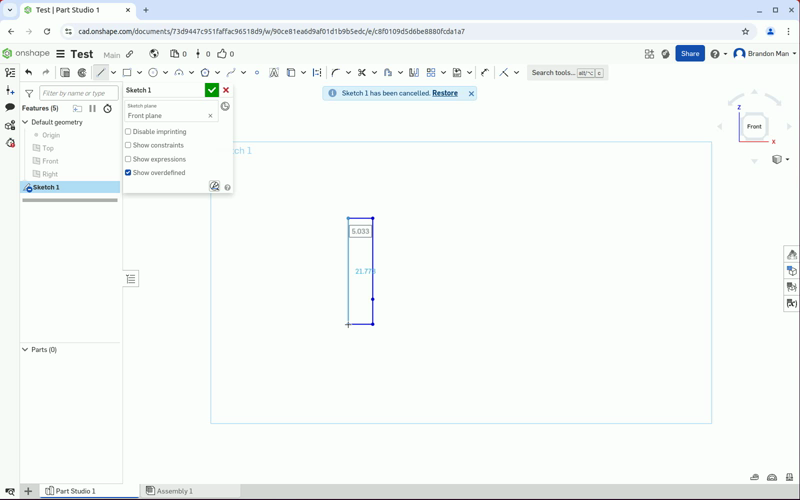
click(348, 324)
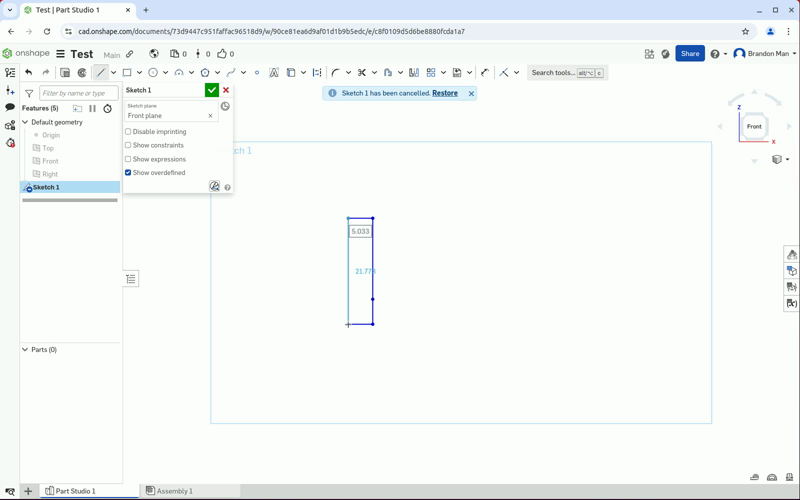
key(esc)
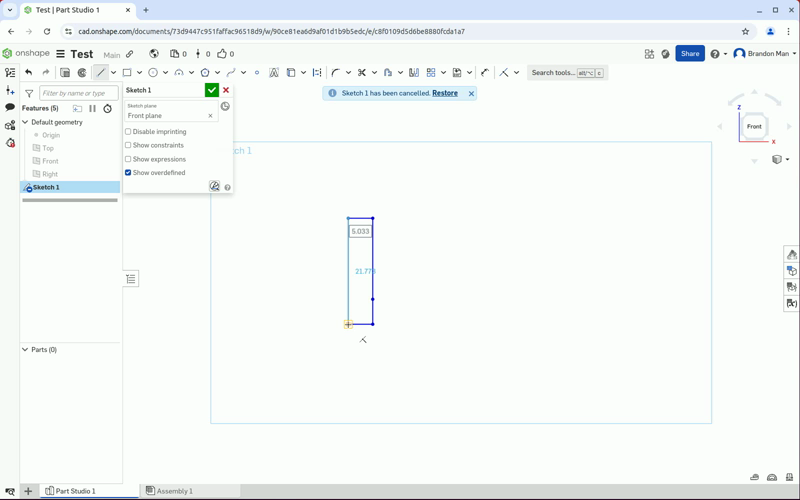
mouse_move(359, 320)
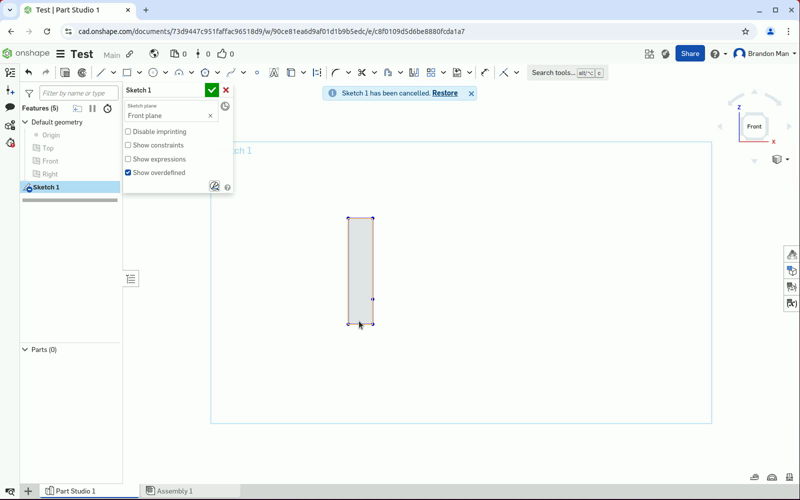
click(359, 320)
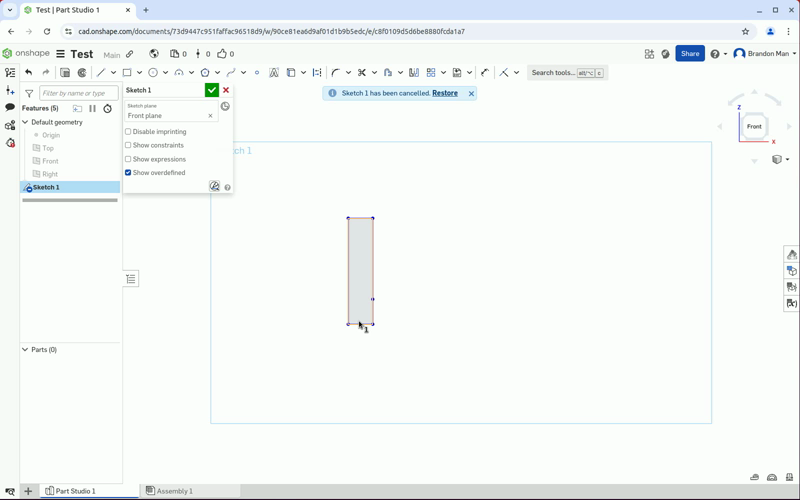
mouse_move(73, 352)
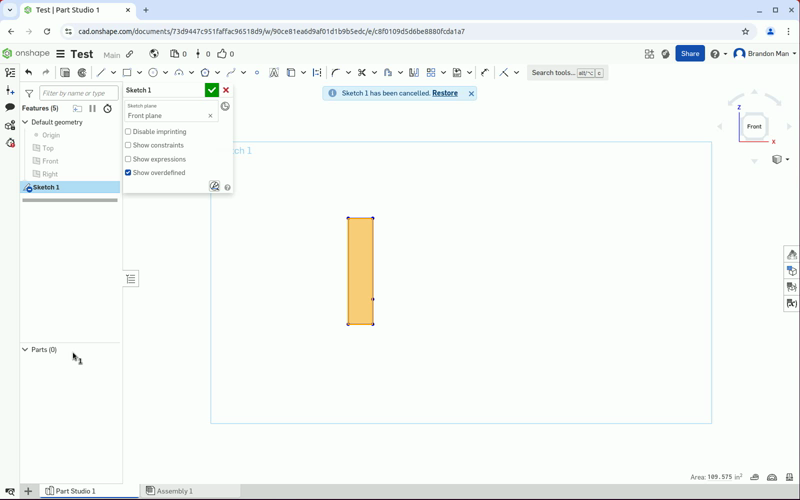
key(shift+y)
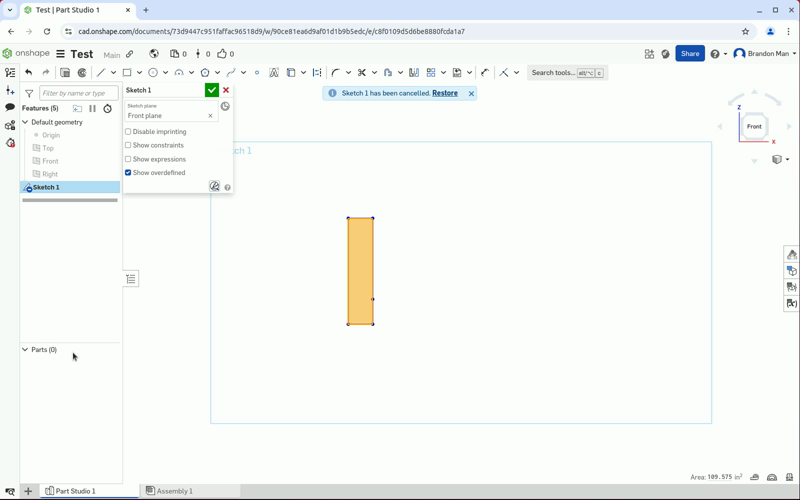
key(shift+e)
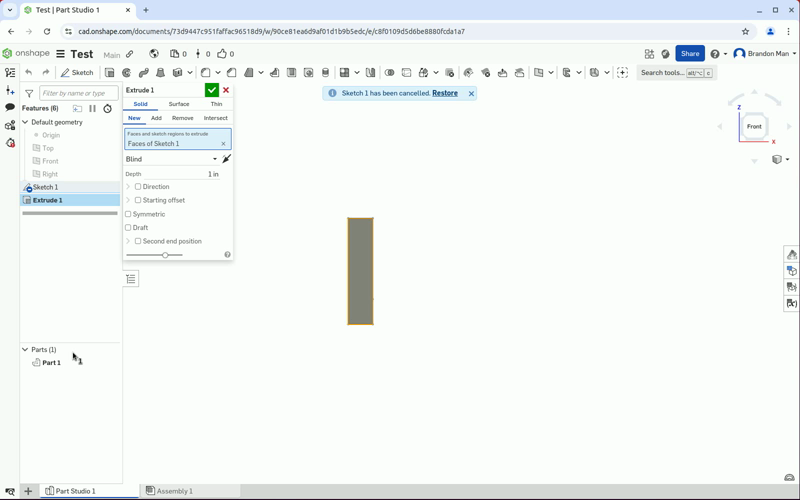
mouse_move(143, 106)
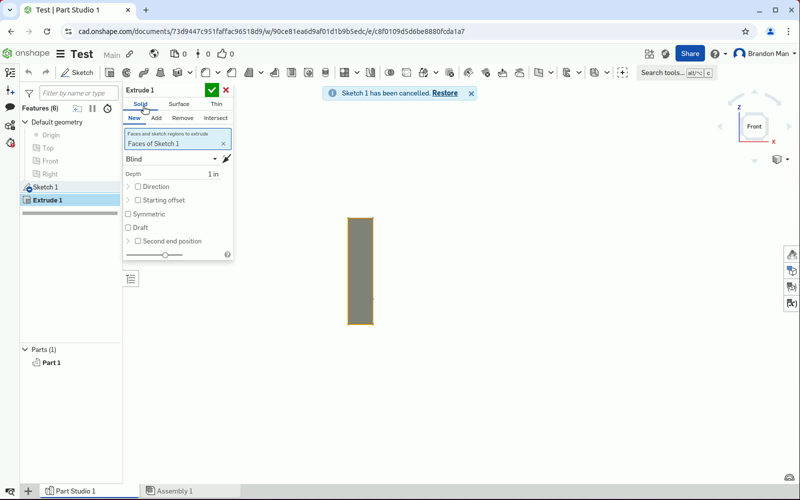
click(143, 106)
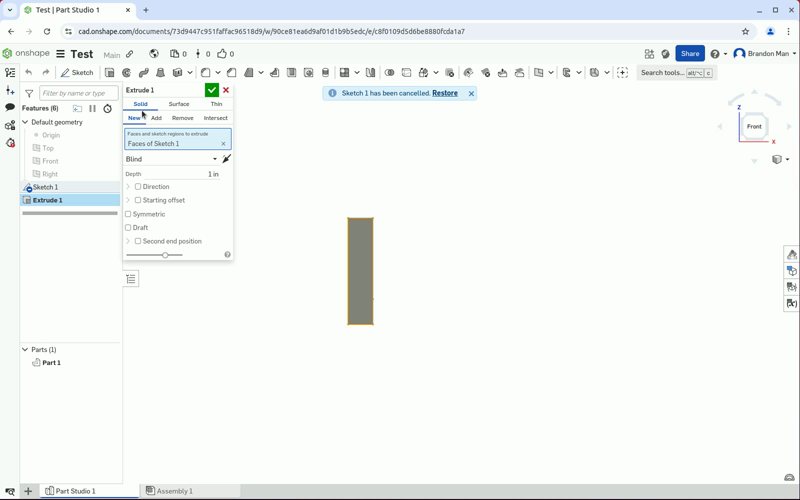
mouse_move(137, 120)
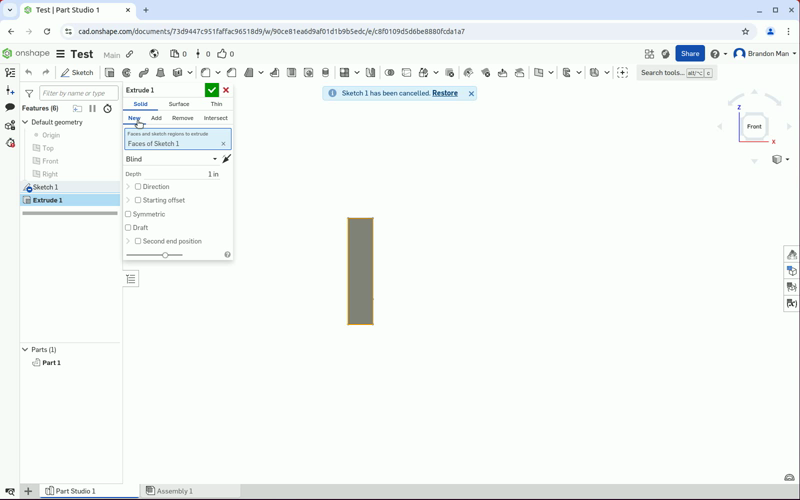
click(137, 120)
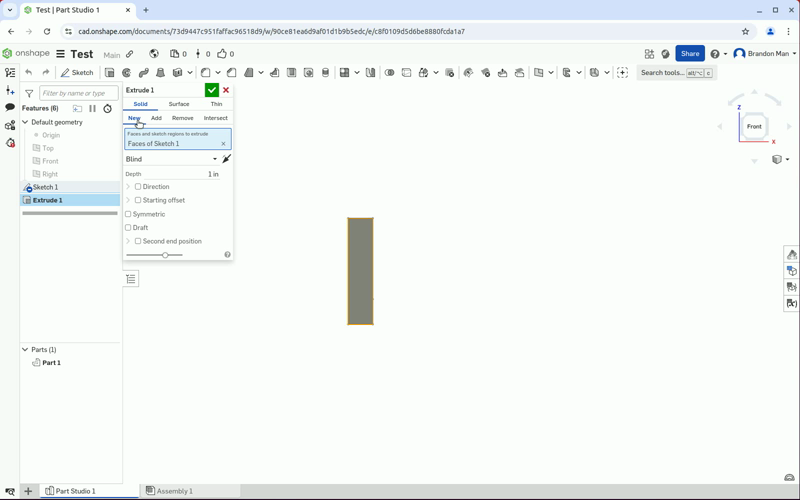
key(tab, 4)
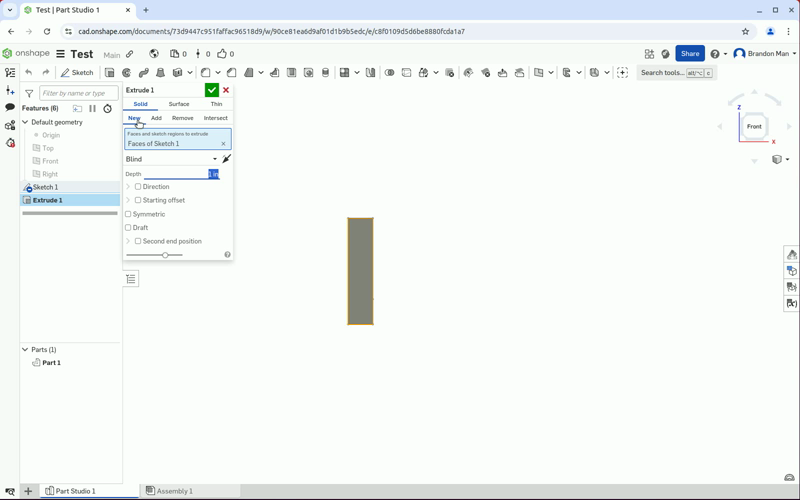
text(28.886)
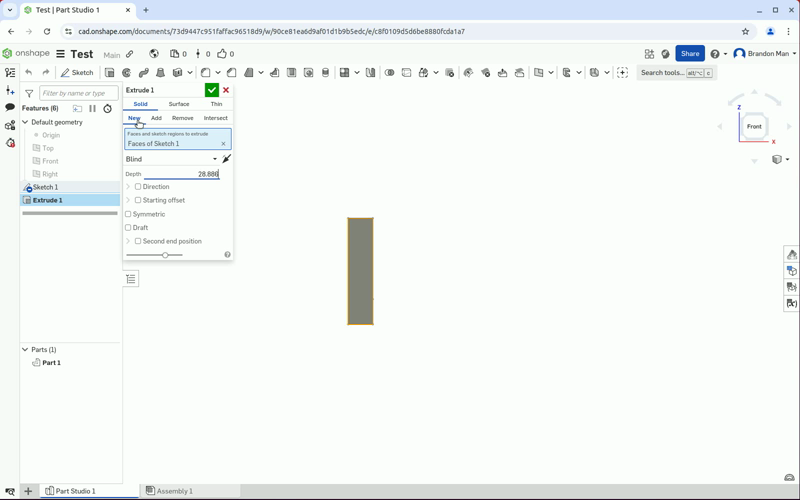
key(tab, 3)
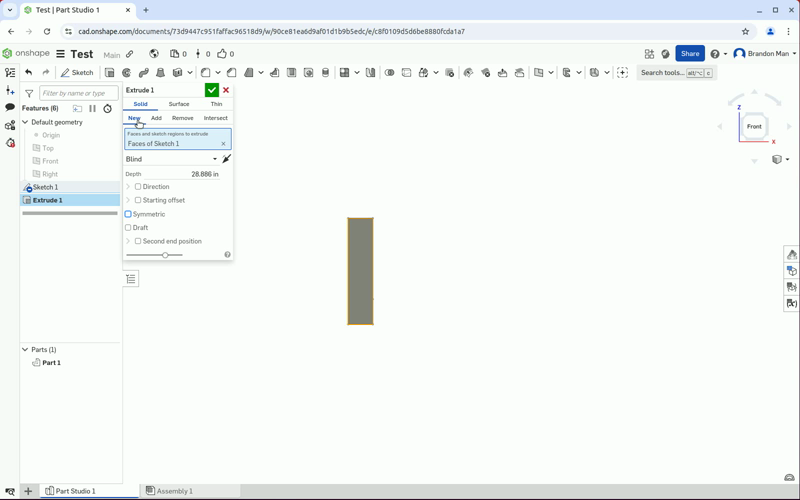
key(space)
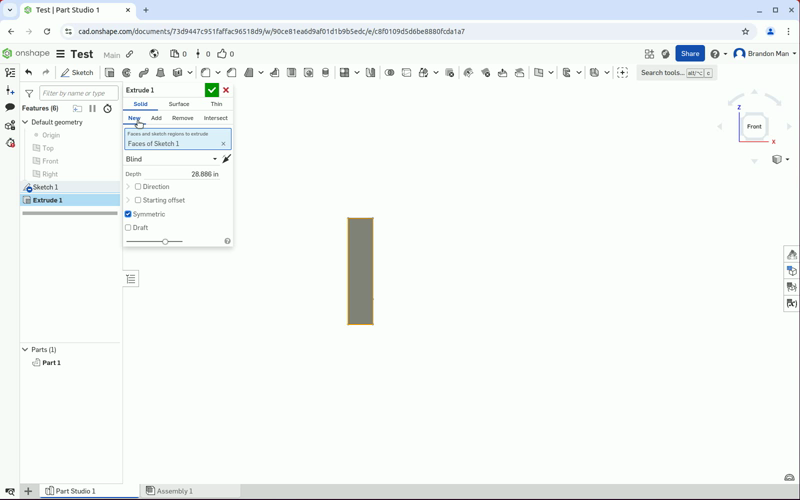
key(enter)
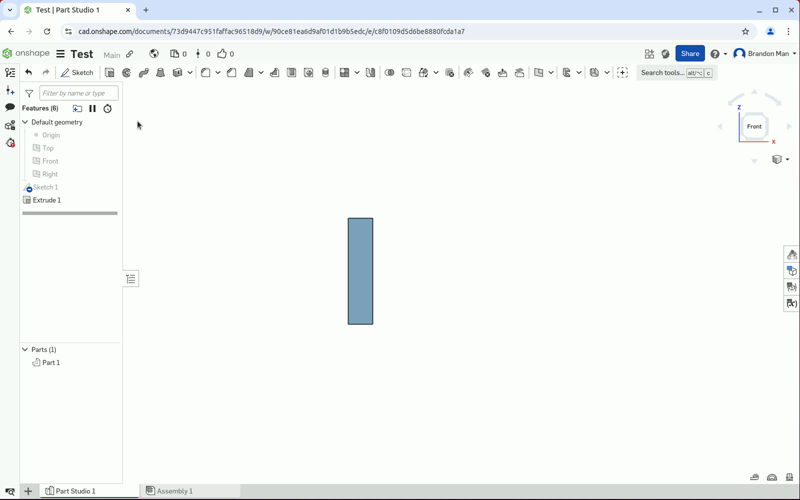
key(shift+h)
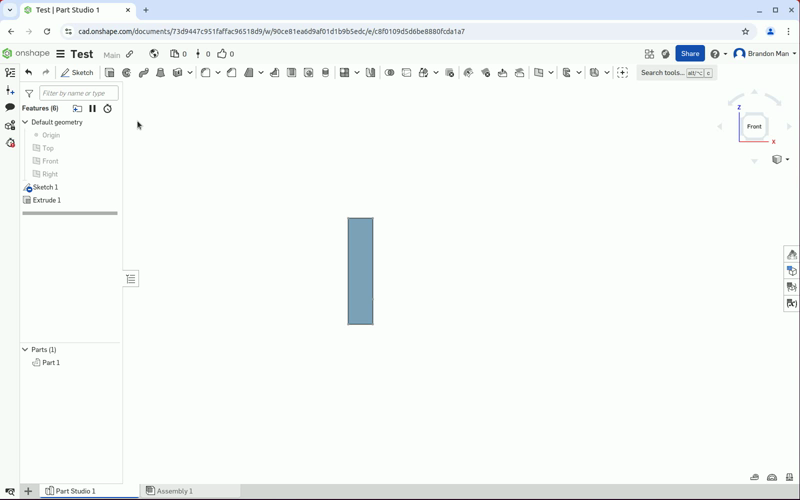
key(shift+h)
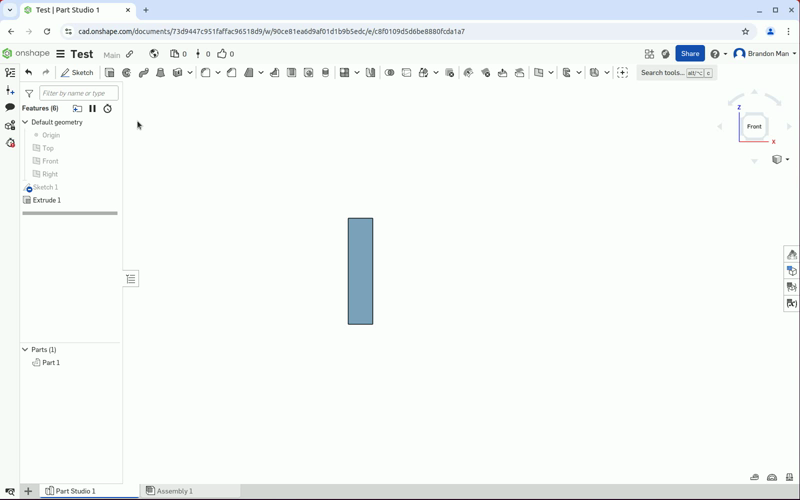
mouse_move(73, 189)
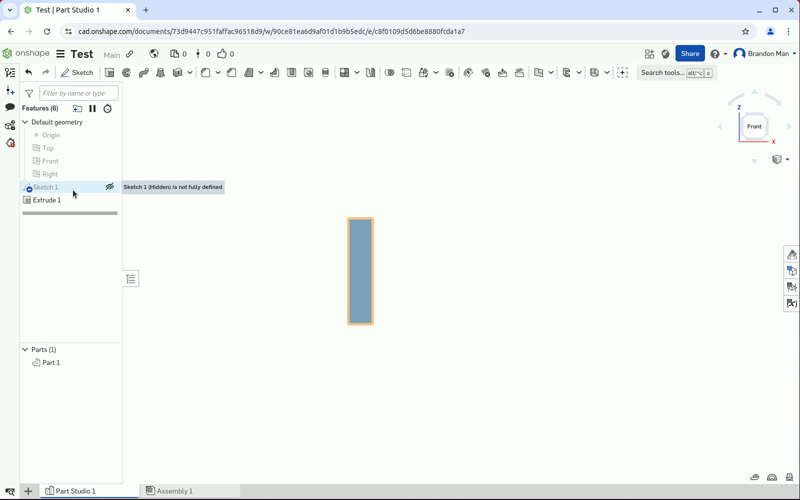
click(73, 189)
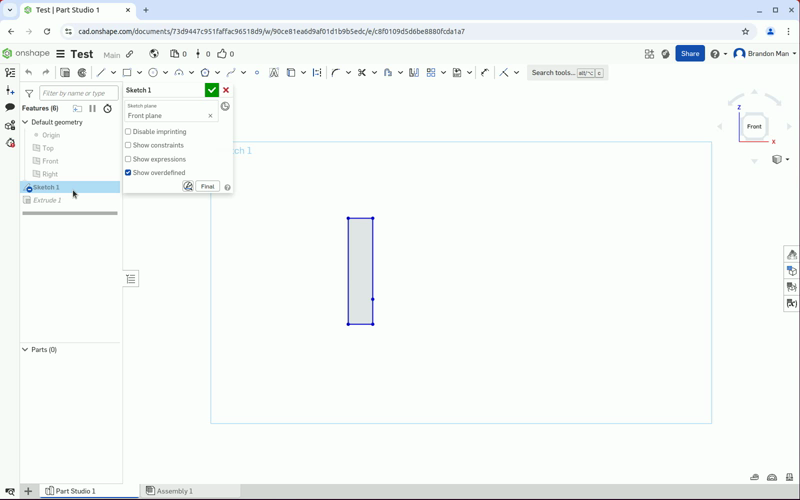
mouse_move(229, 92)
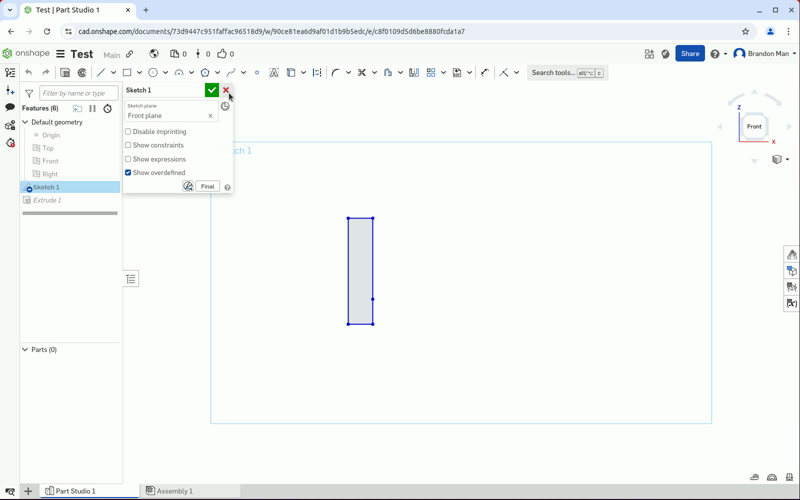
click(229, 92)
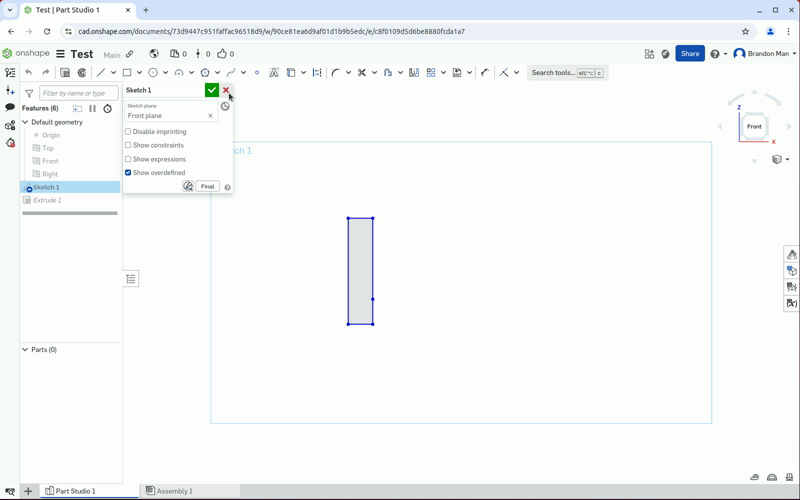
key(shift+s)
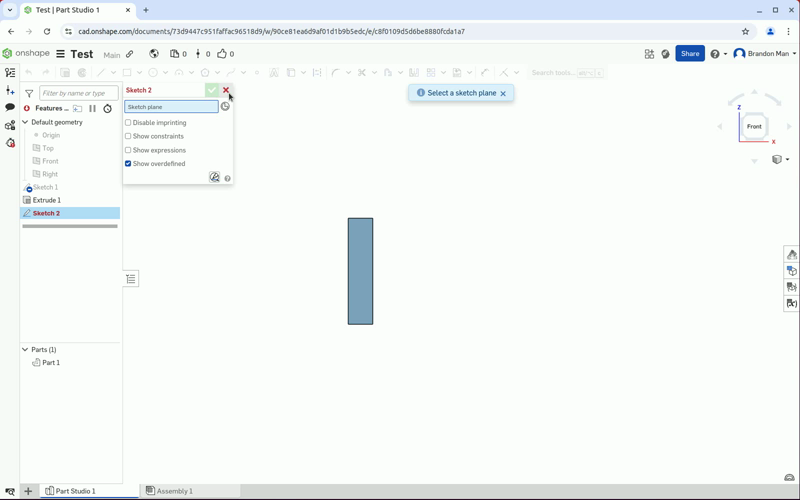
mouse_move(73, 163)
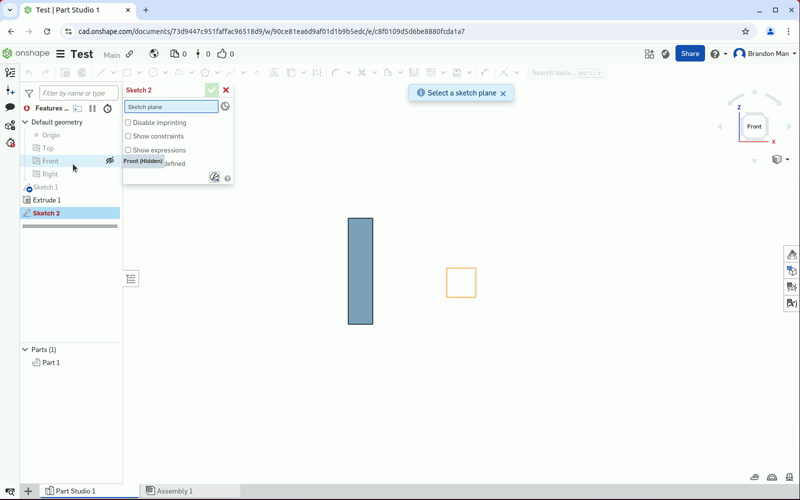
click(73, 163)
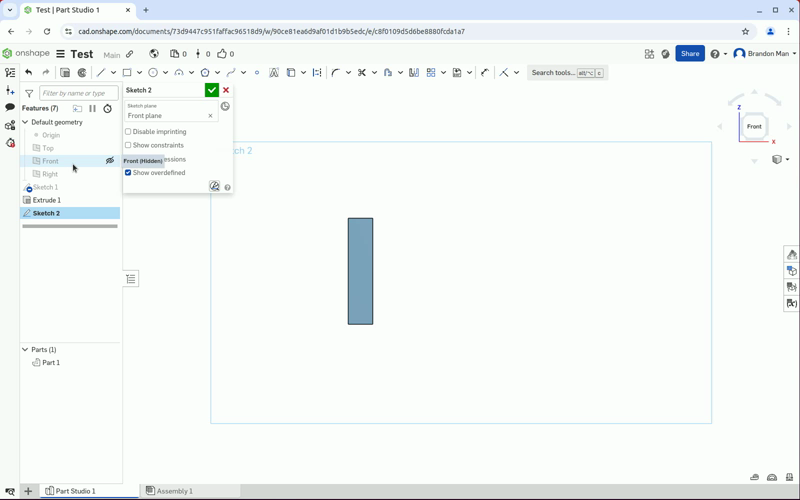
mouse_move(73, 352)
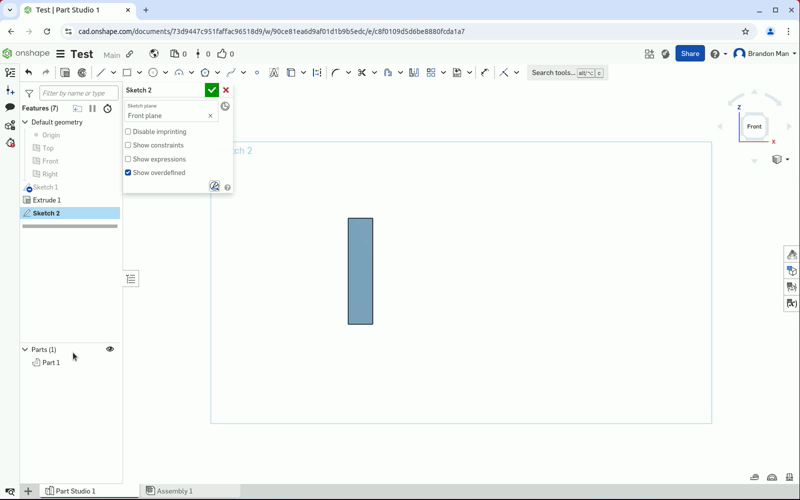
key(y)
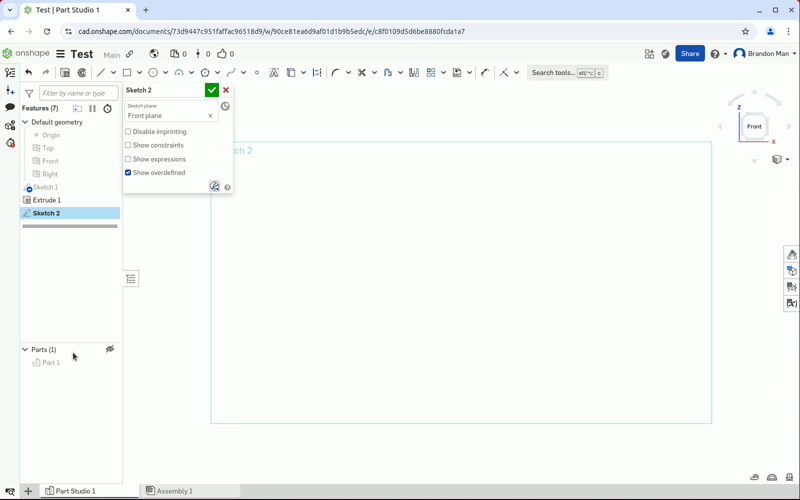
key(l)
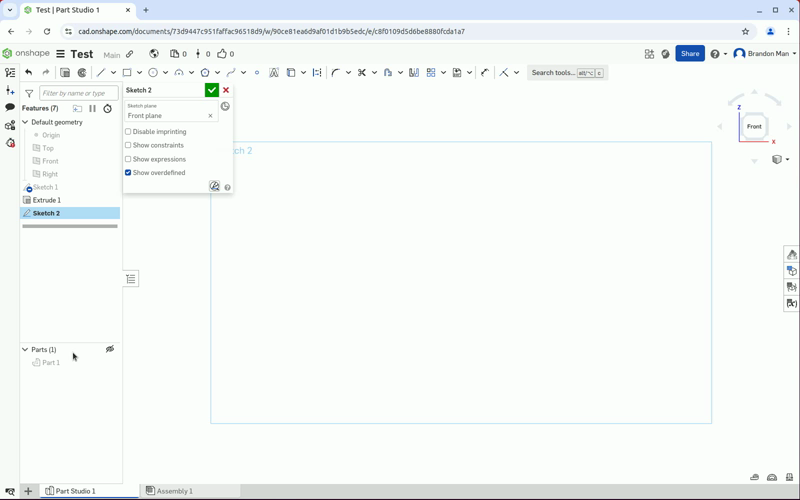
key_down(shift)
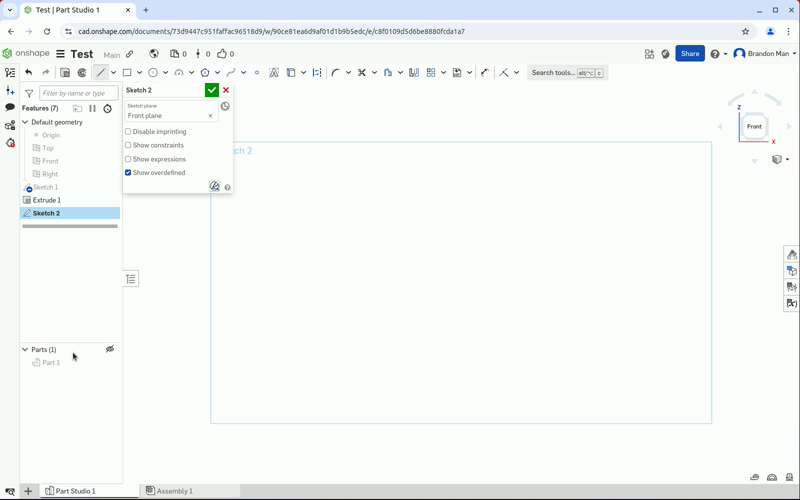
mouse_move(464, 324)
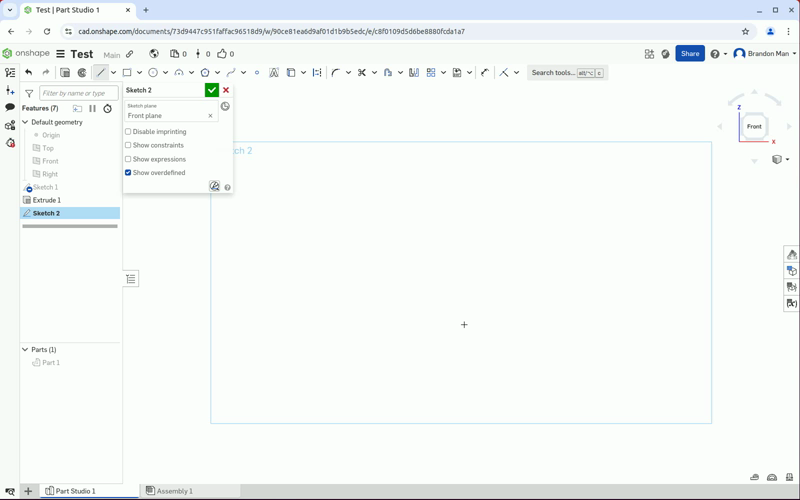
click(464, 324)
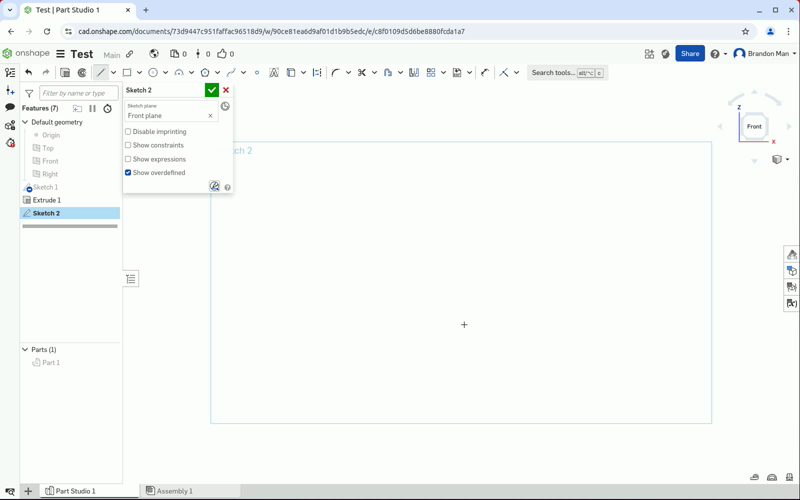
key_up(shift)
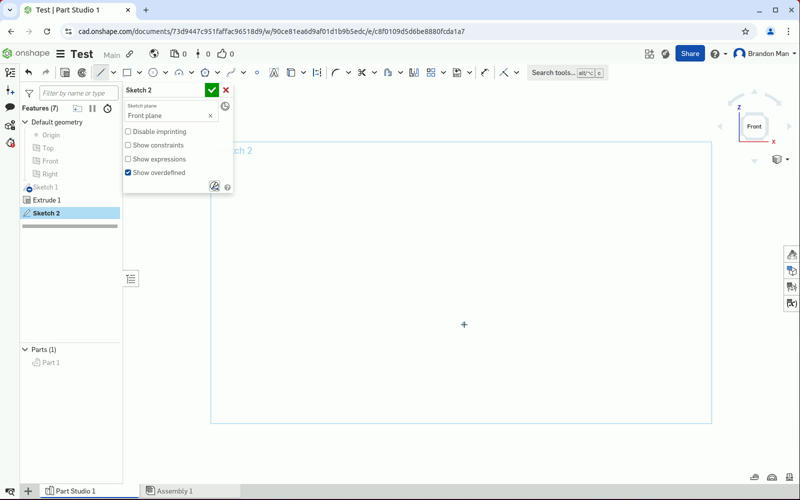
key_down(shift)
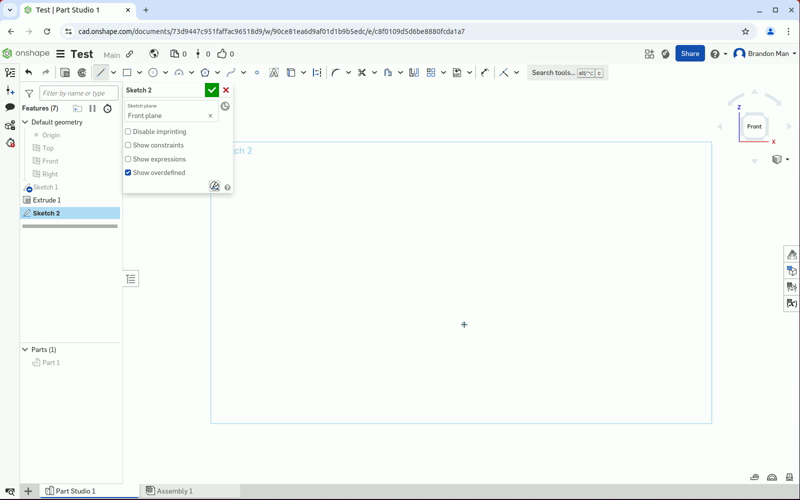
mouse_move(494, 324)
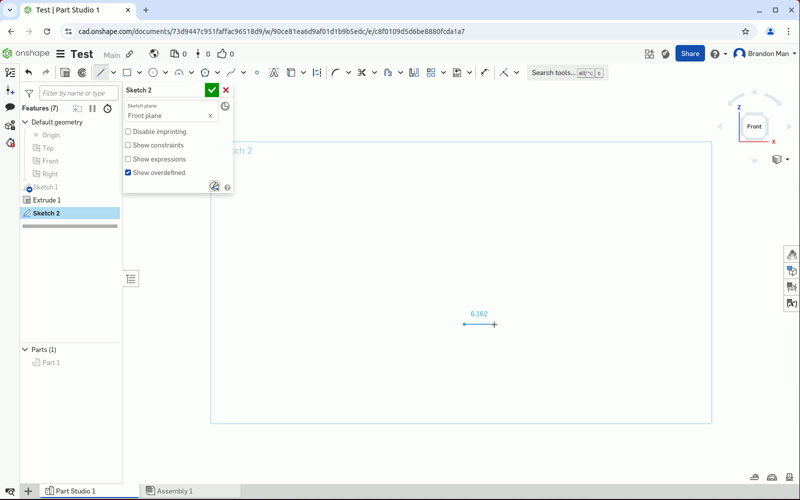
mouse_move(488, 324)
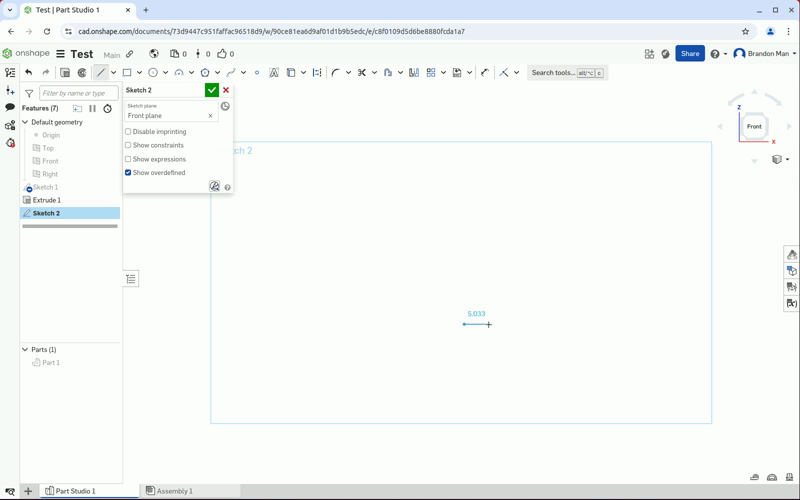
click(488, 324)
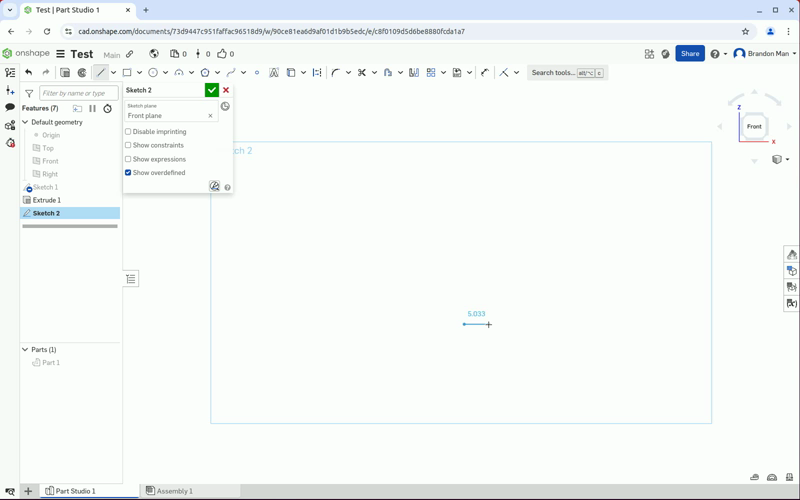
key_up(shift)
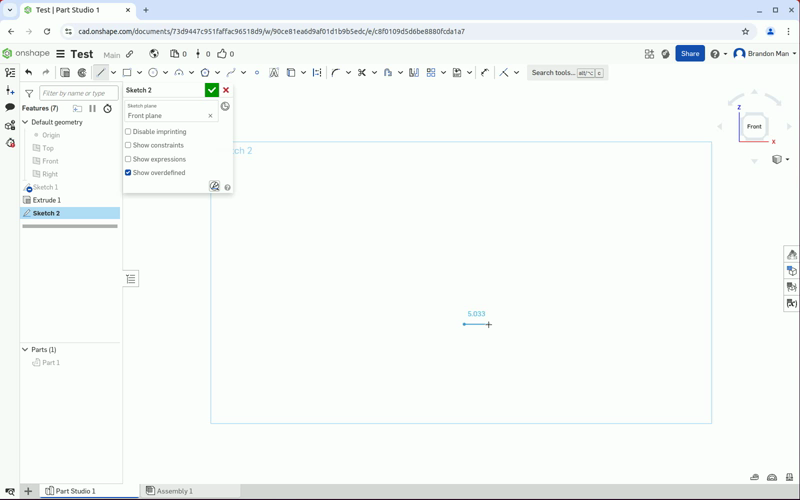
key_down(shift)
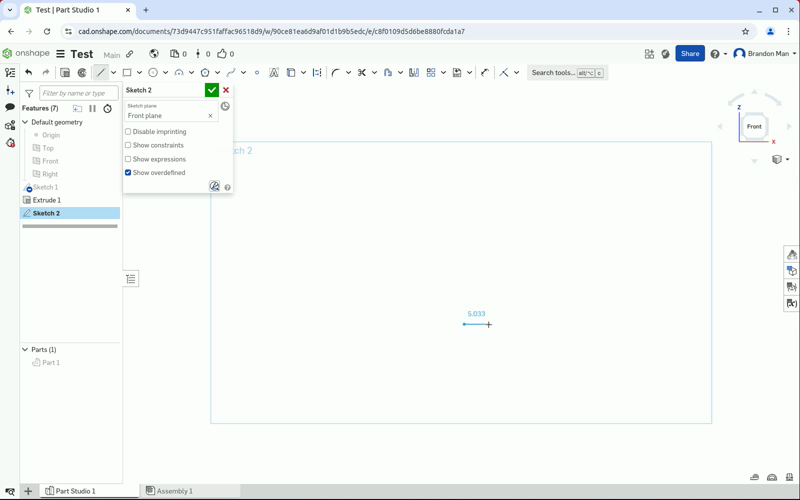
mouse_move(488, 218)
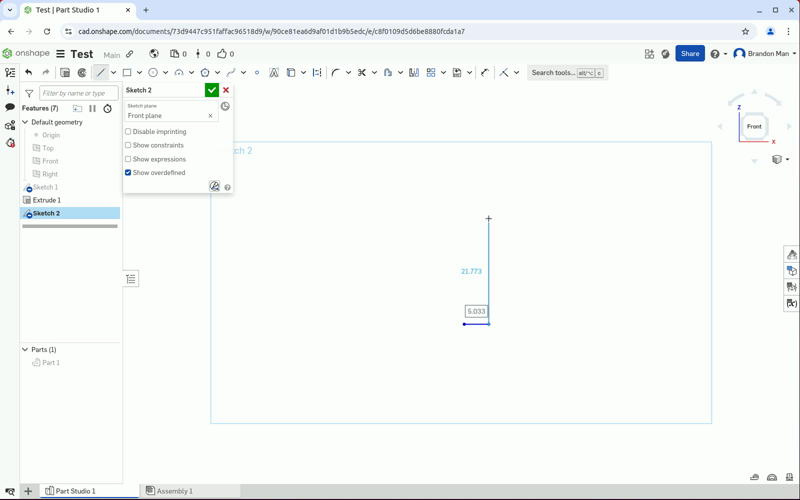
click(488, 218)
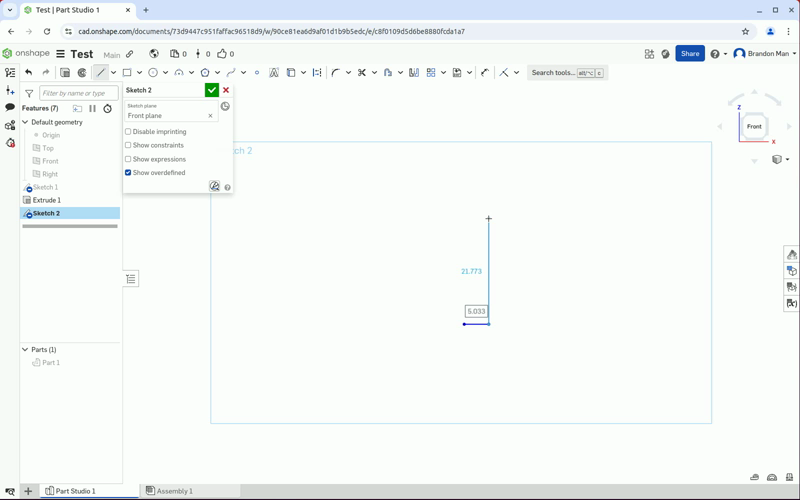
key_up(shift)
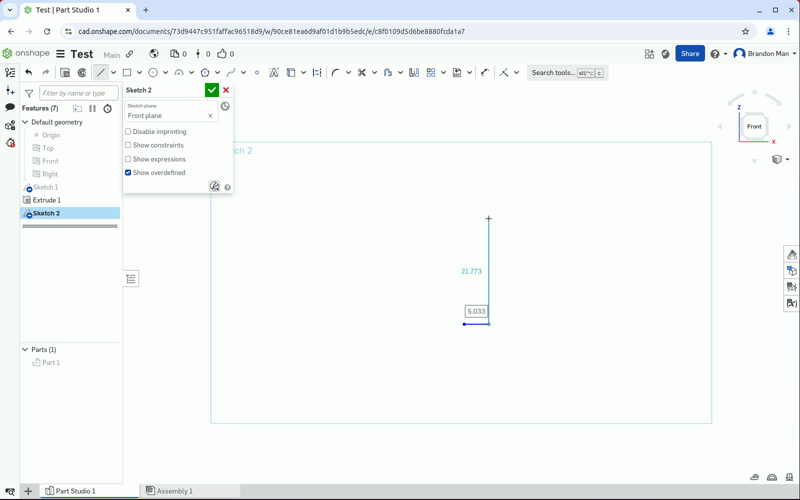
key_down(shift)
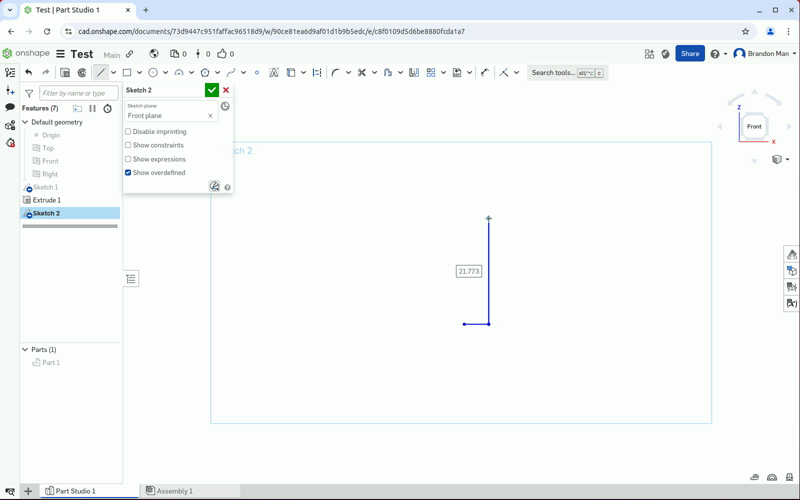
mouse_move(518, 218)
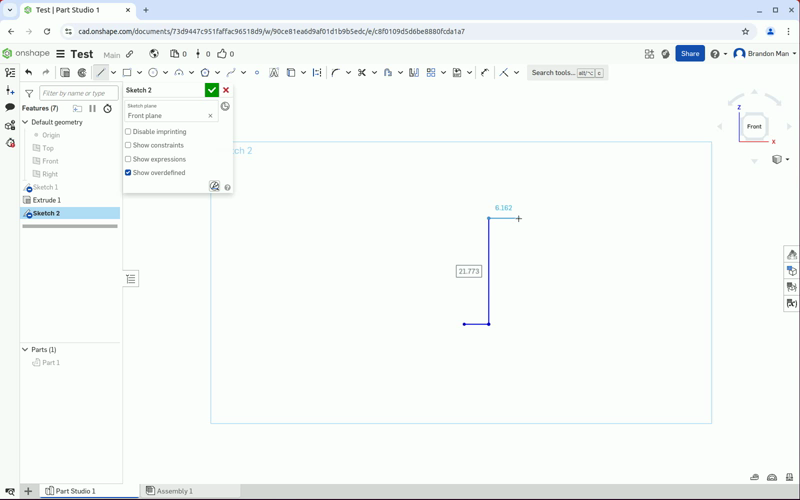
mouse_move(464, 218)
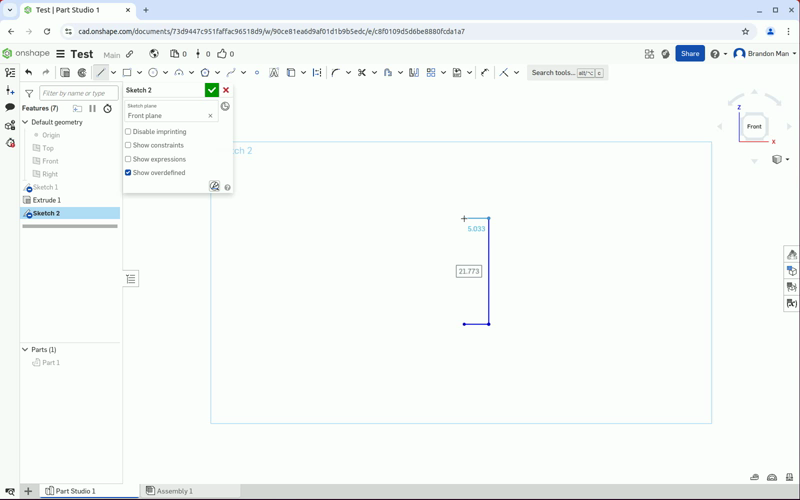
click(464, 218)
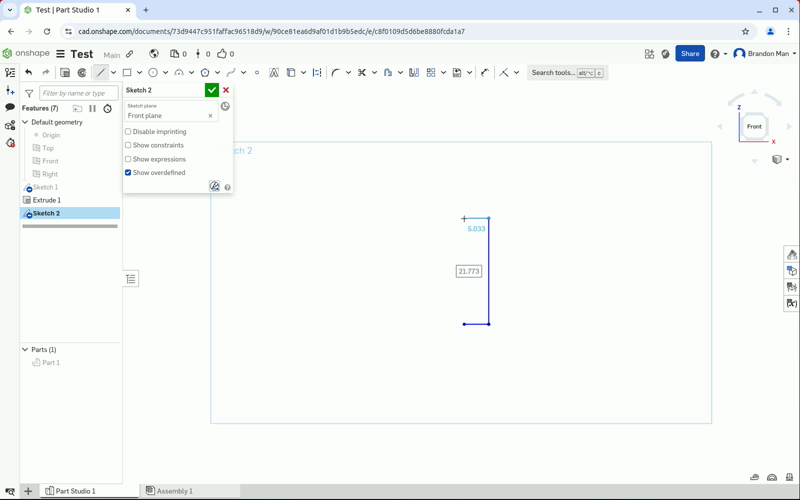
key_up(shift)
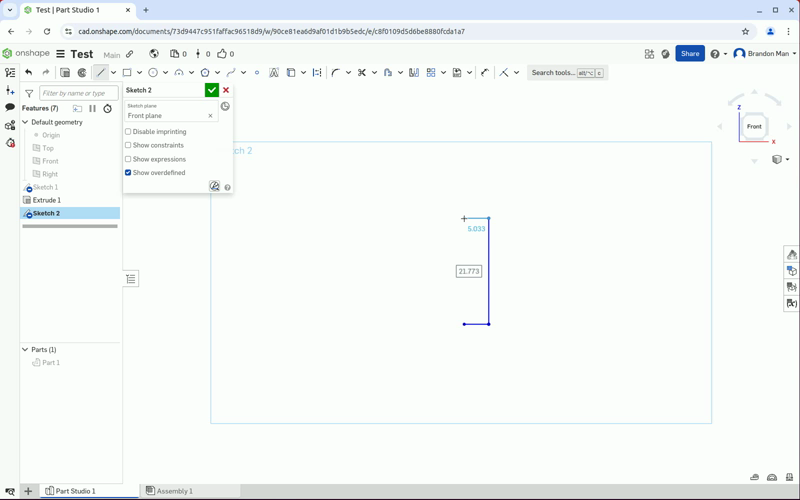
key_down(shift)
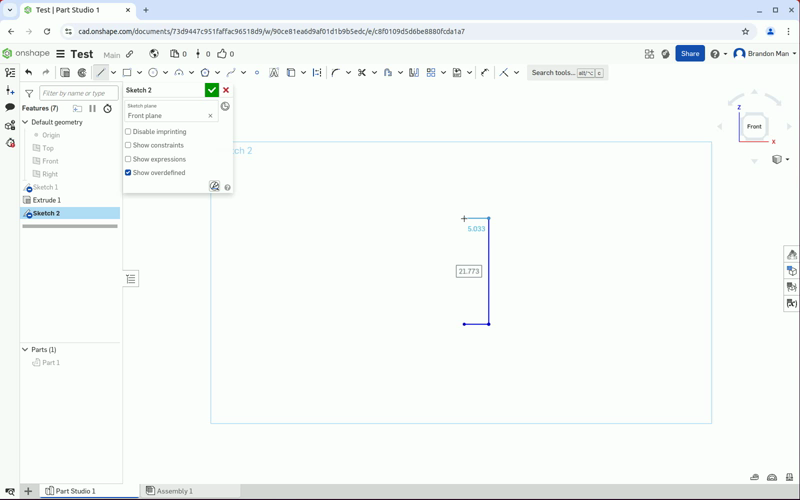
mouse_move(494, 218)
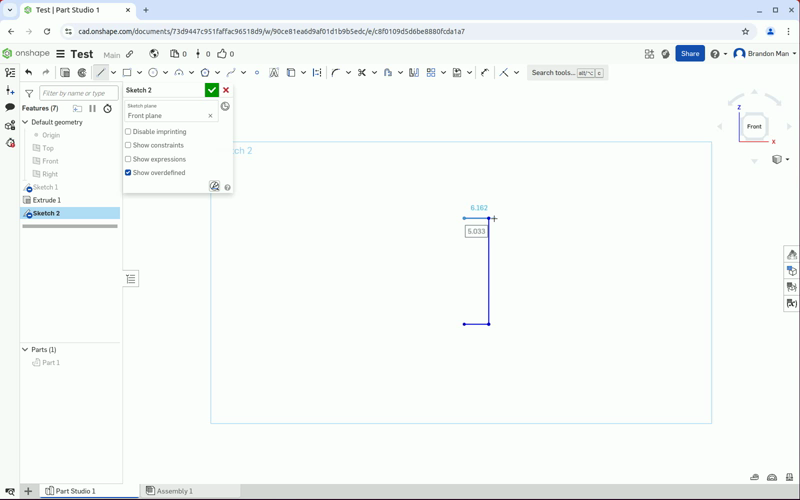
mouse_move(464, 219)
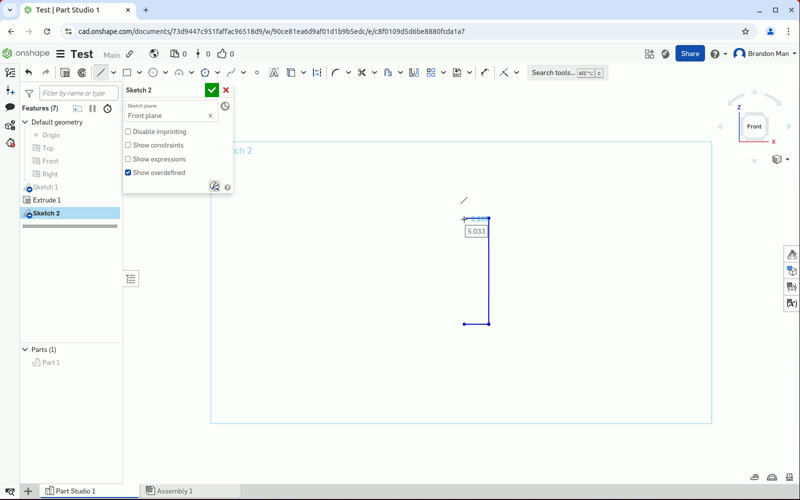
scroll(6)
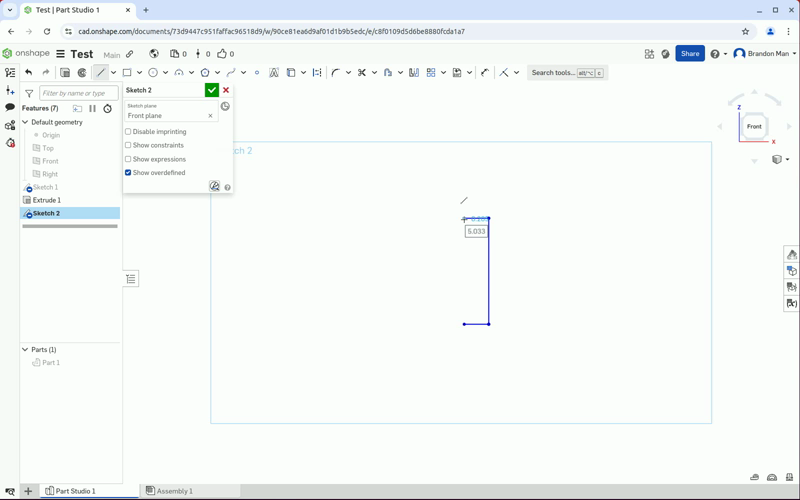
scroll(6)
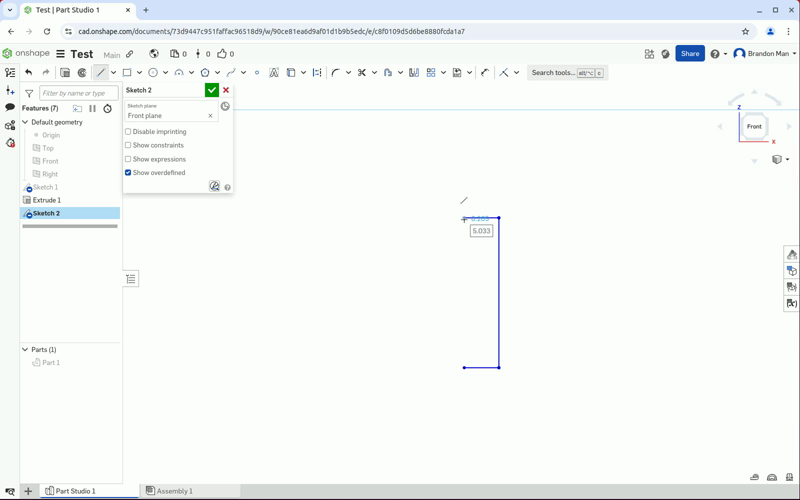
scroll(6)
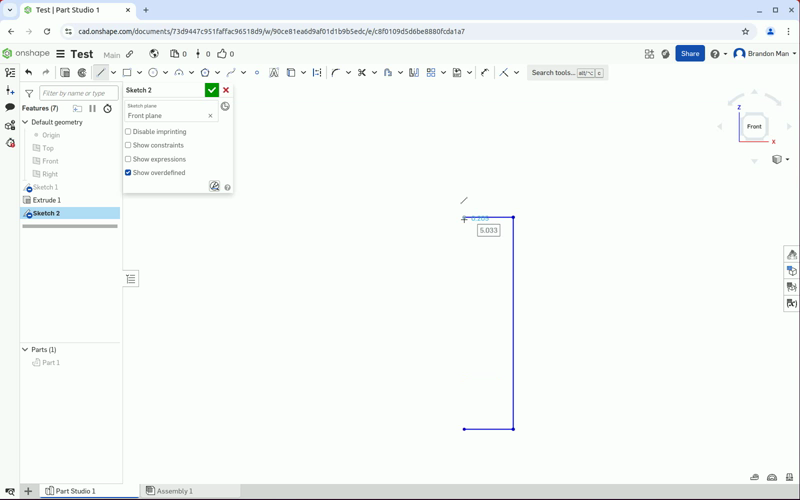
scroll(6)
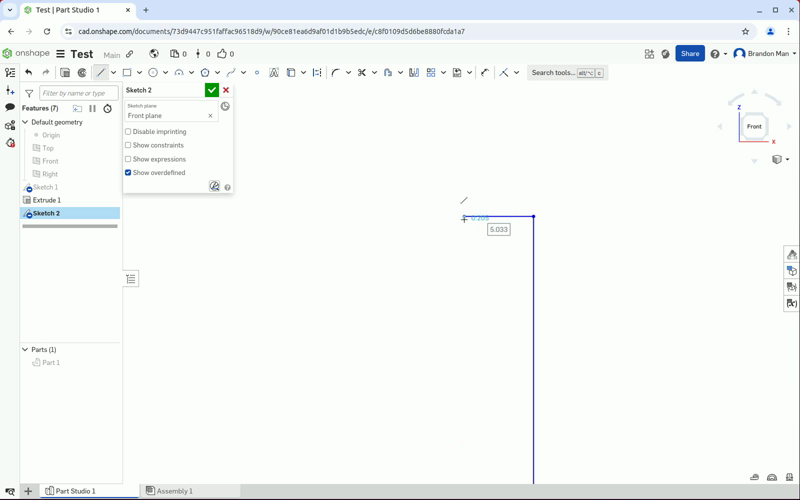
scroll(6)
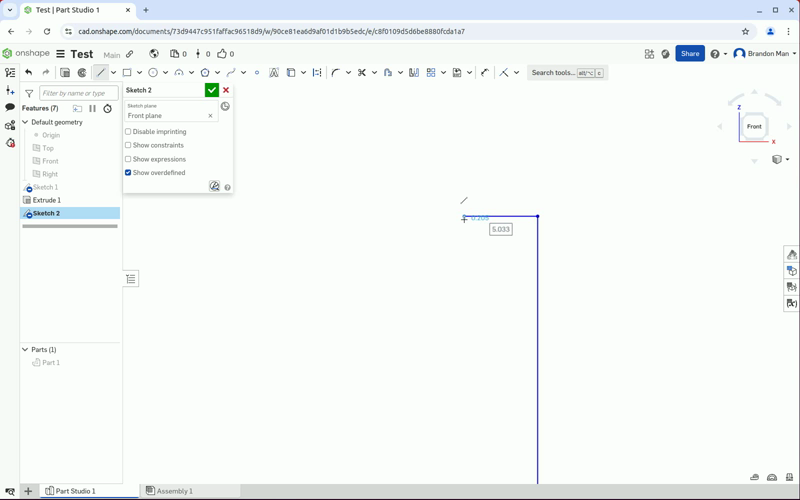
scroll(6)
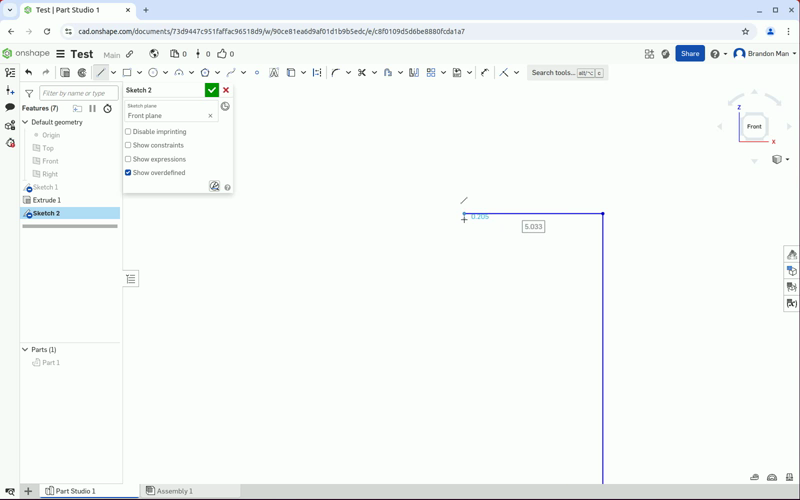
scroll(6)
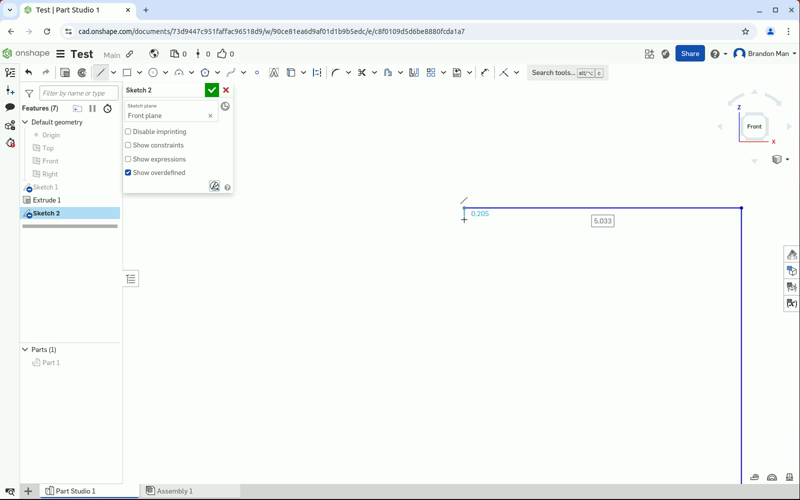
click(464, 219)
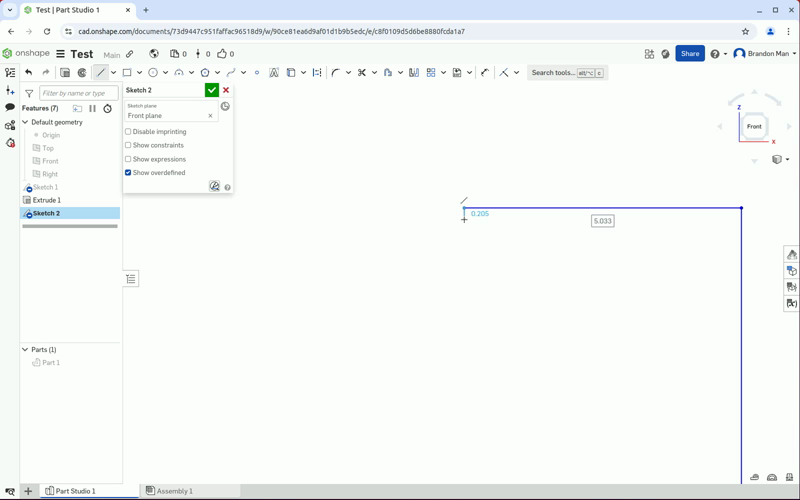
scroll(-6)
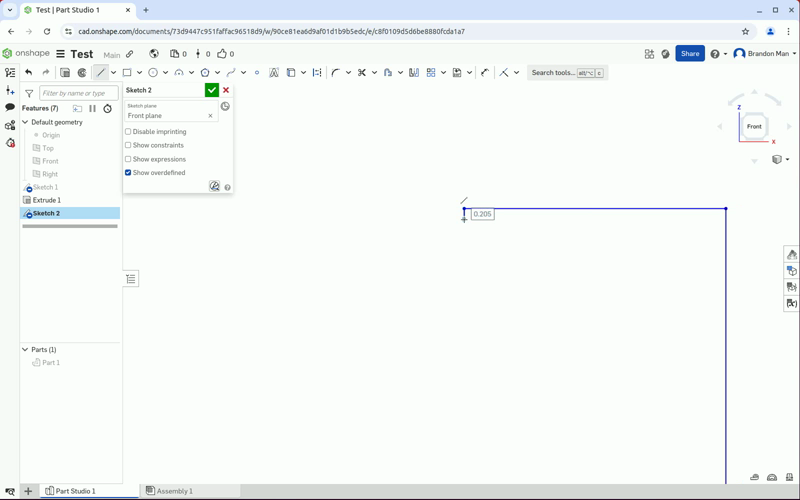
scroll(-6)
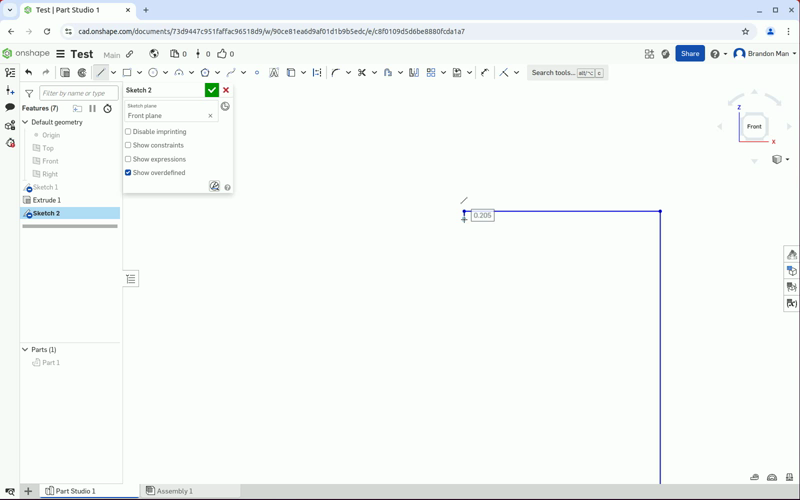
scroll(-6)
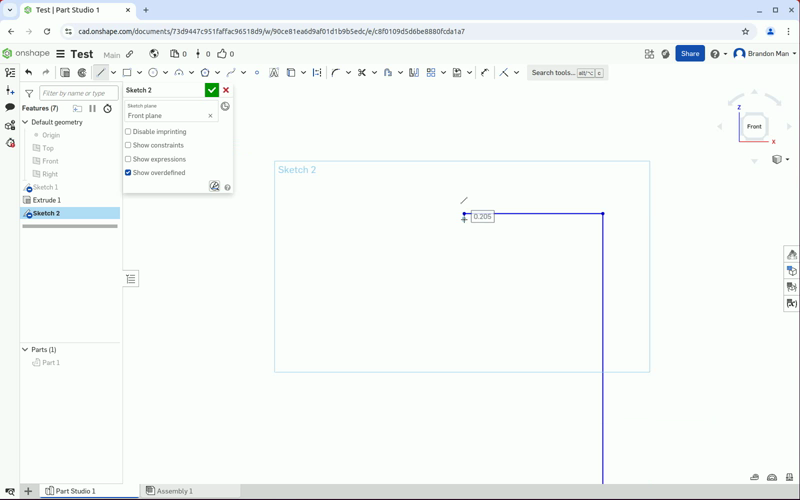
scroll(-6)
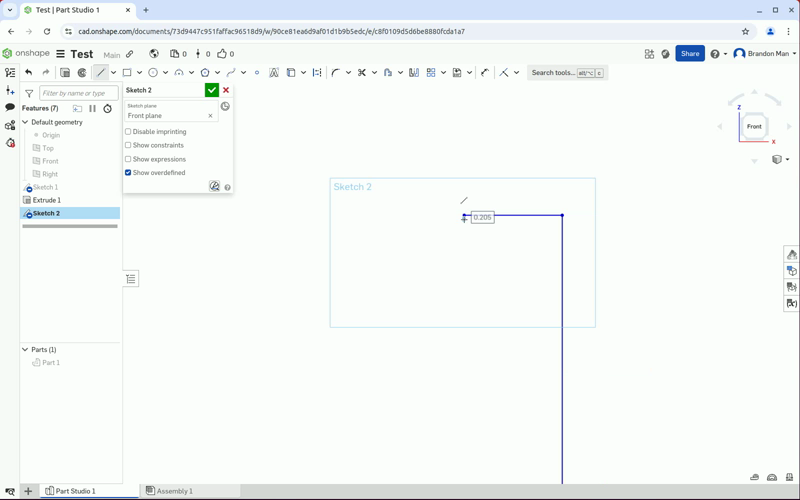
scroll(-6)
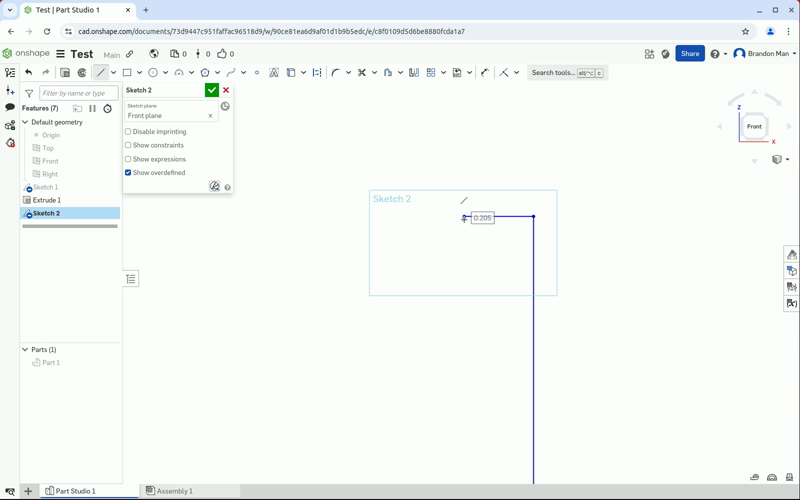
scroll(-6)
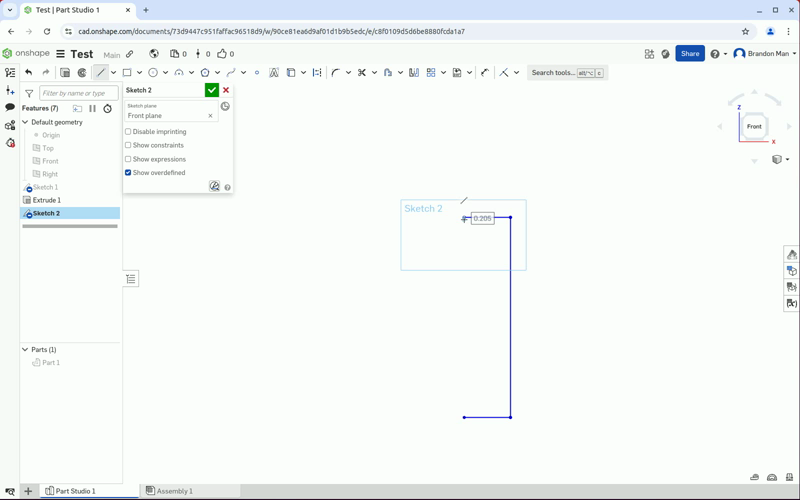
scroll(-6)
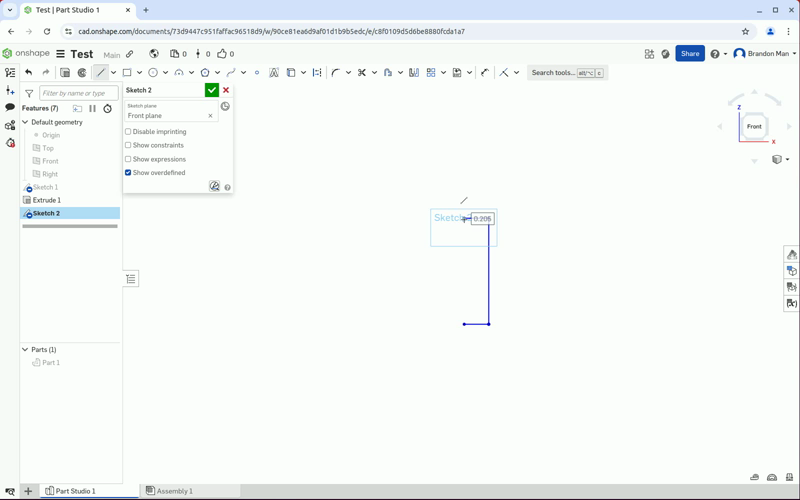
key_up(shift)
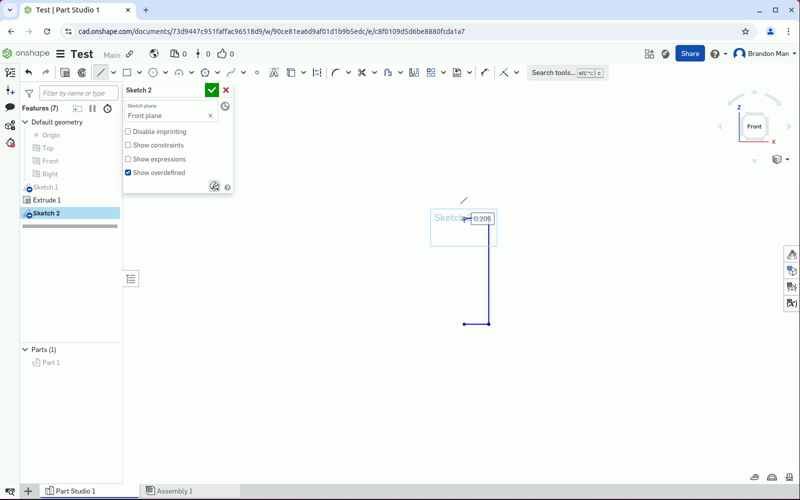
key_down(shift)
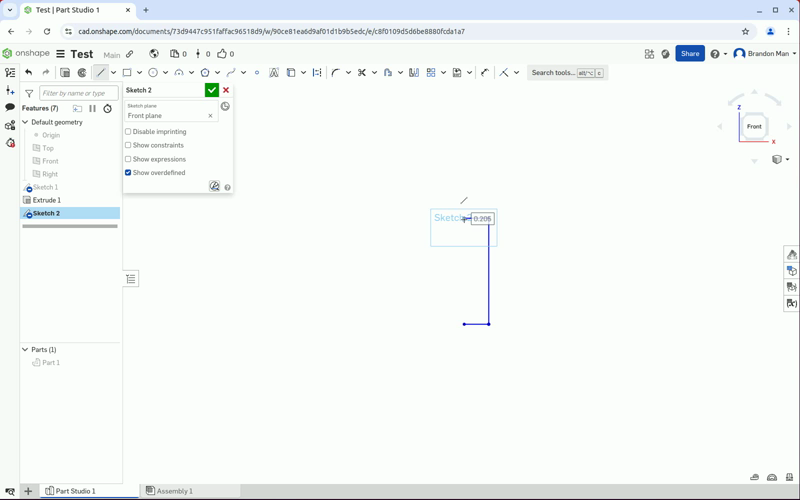
mouse_move(464, 299)
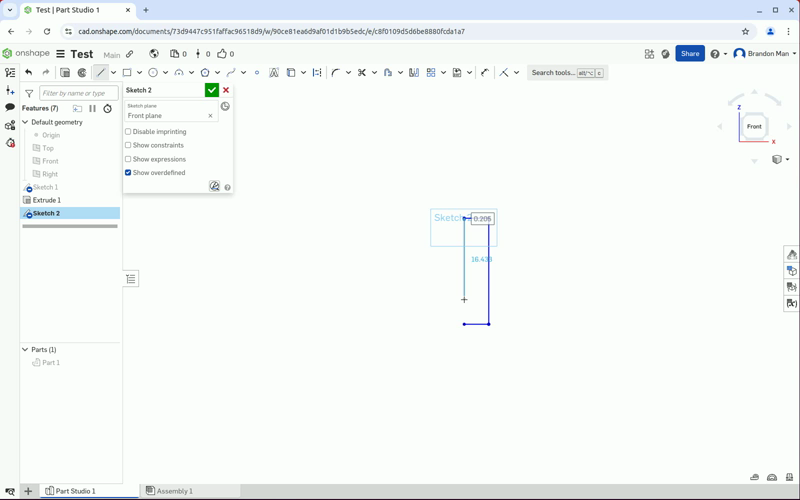
click(464, 299)
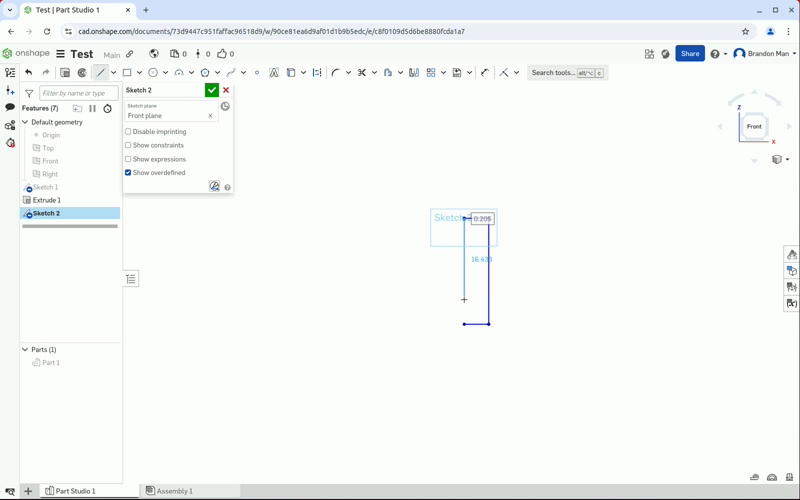
key_up(shift)
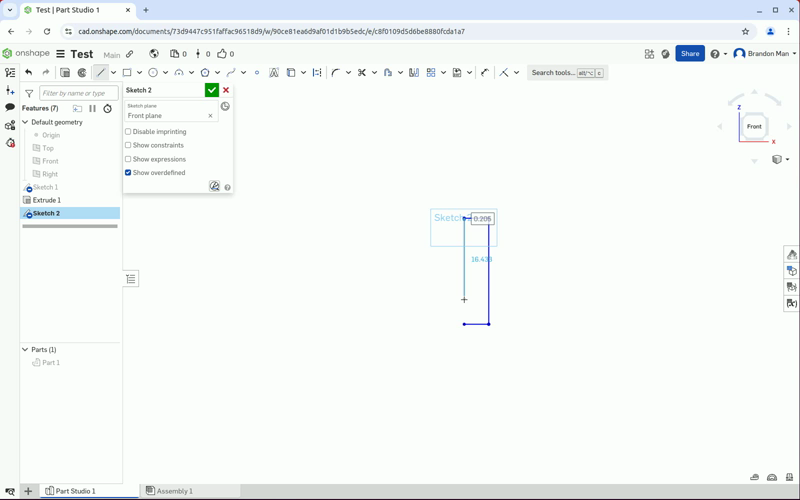
mouse_move(494, 299)
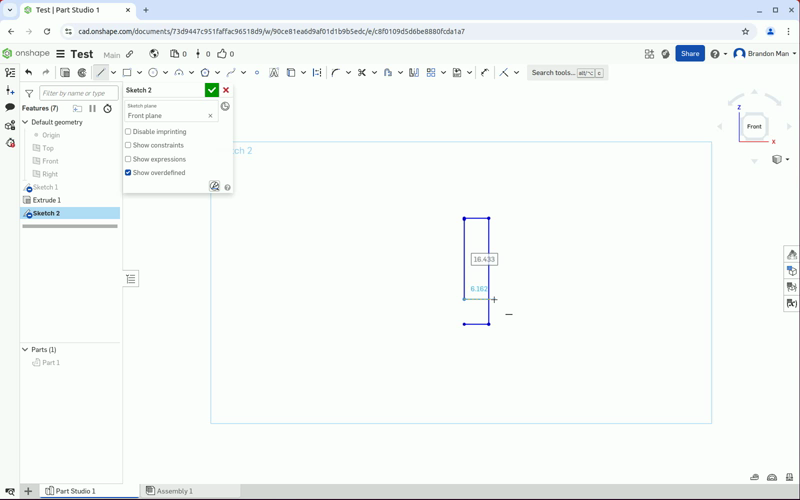
key_down(shift)
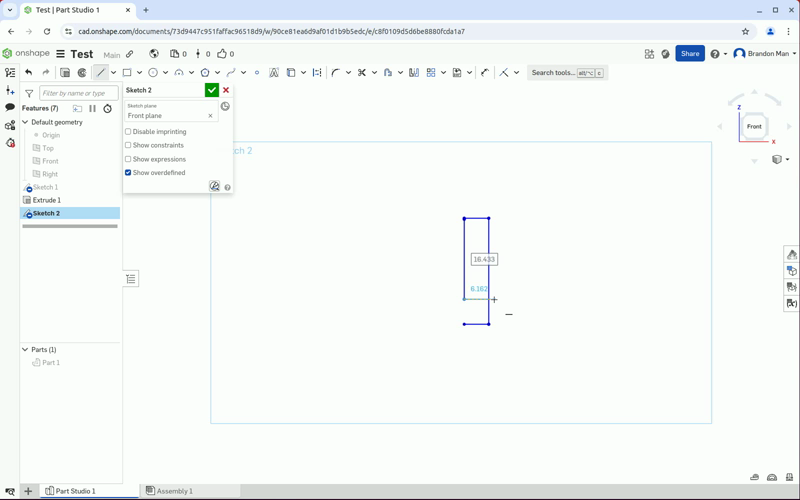
mouse_move(464, 324)
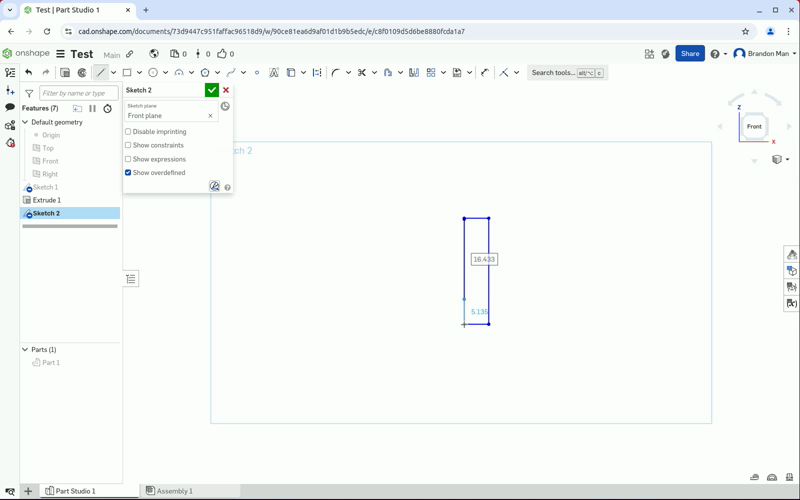
key_up(shift)
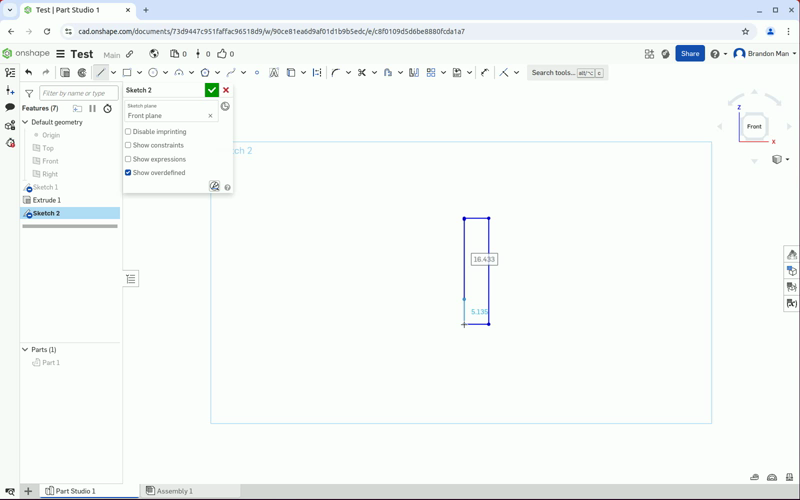
click(464, 324)
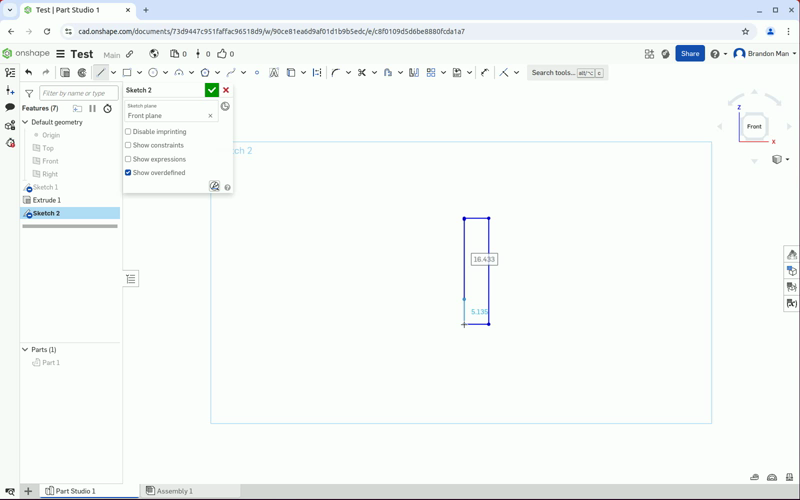
key(esc)
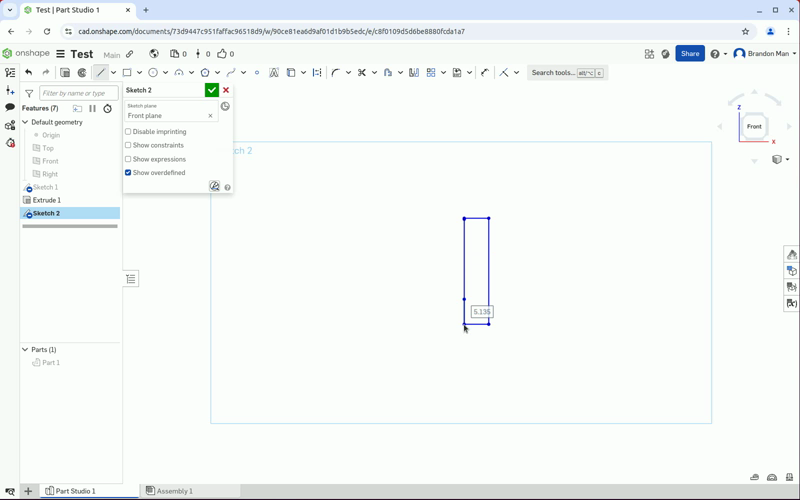
mouse_move(482, 227)
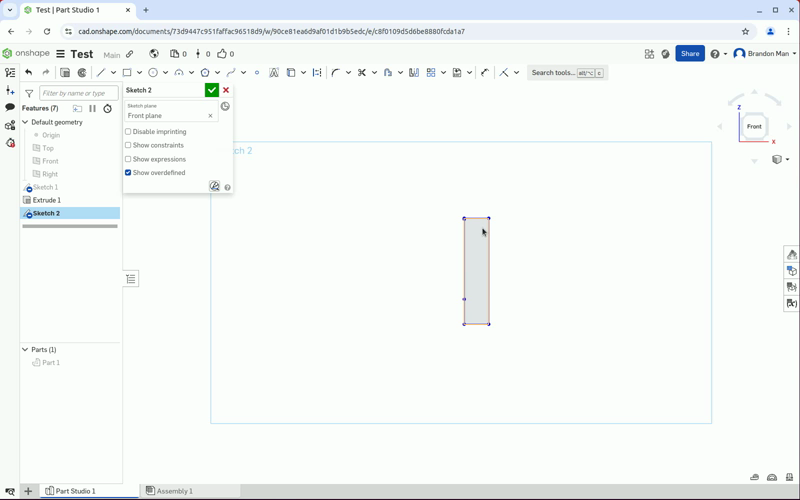
click(482, 227)
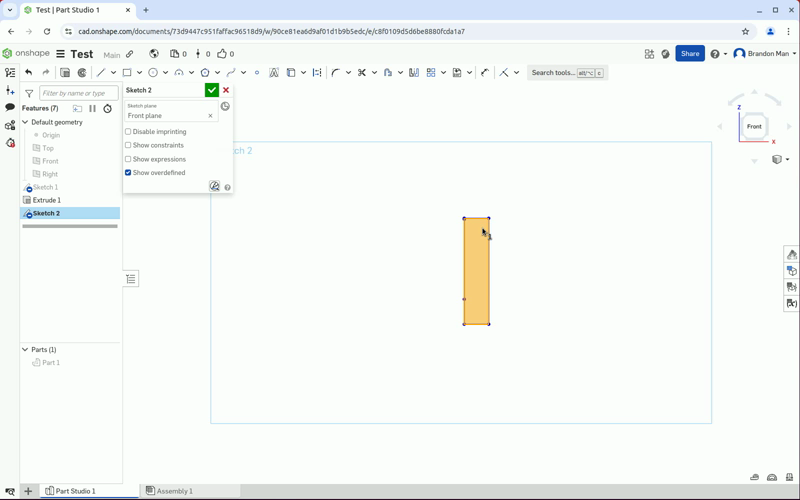
mouse_move(73, 352)
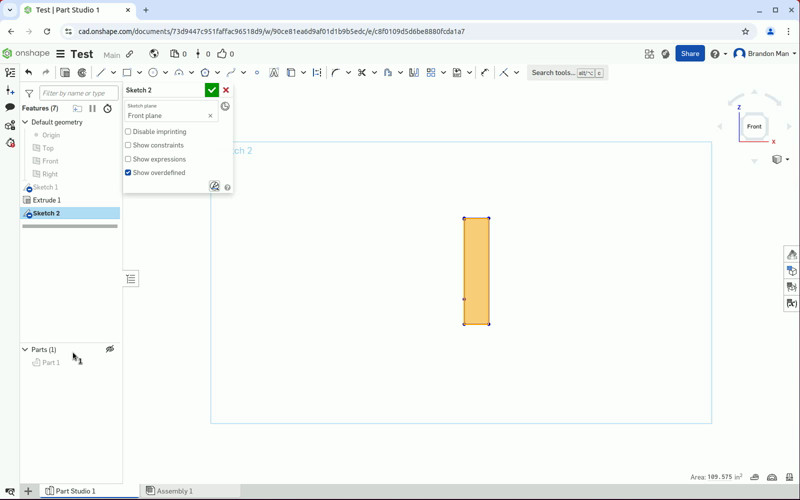
key(shift+y)
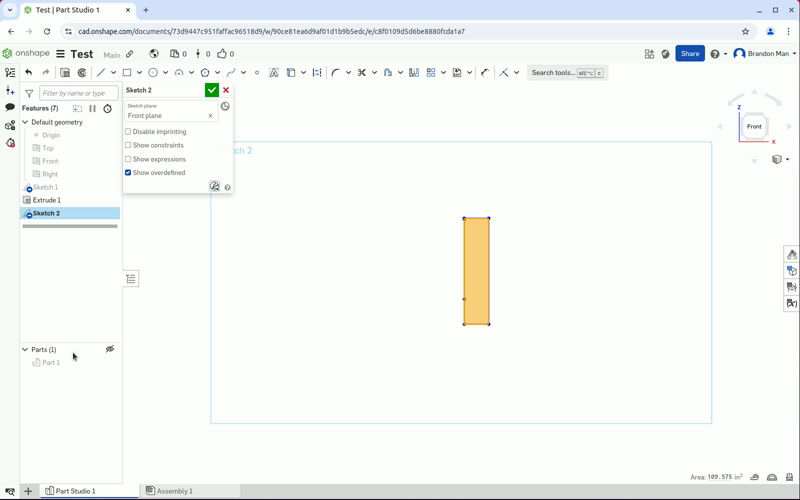
key(shift+e)
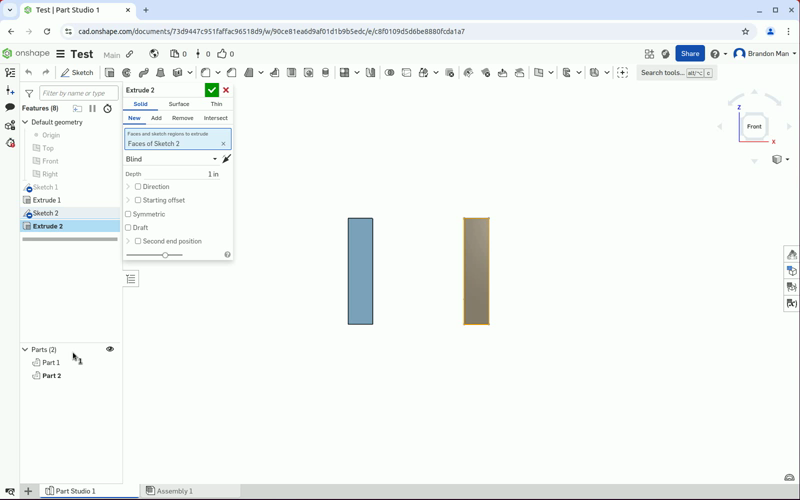
mouse_move(143, 106)
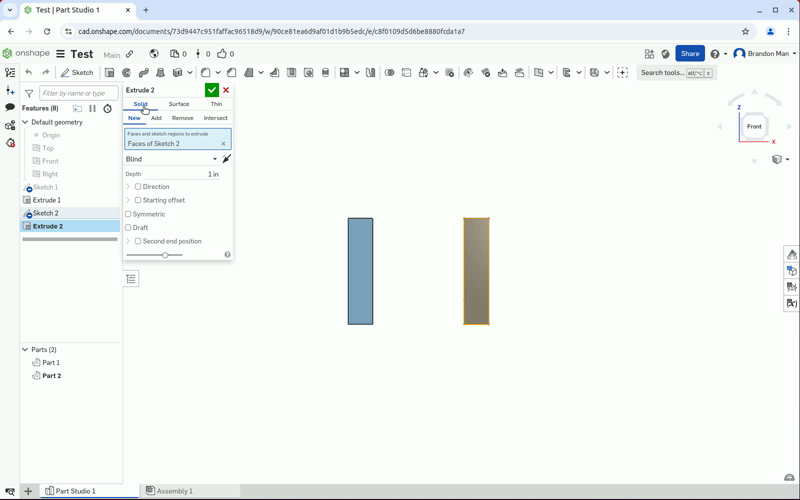
click(143, 106)
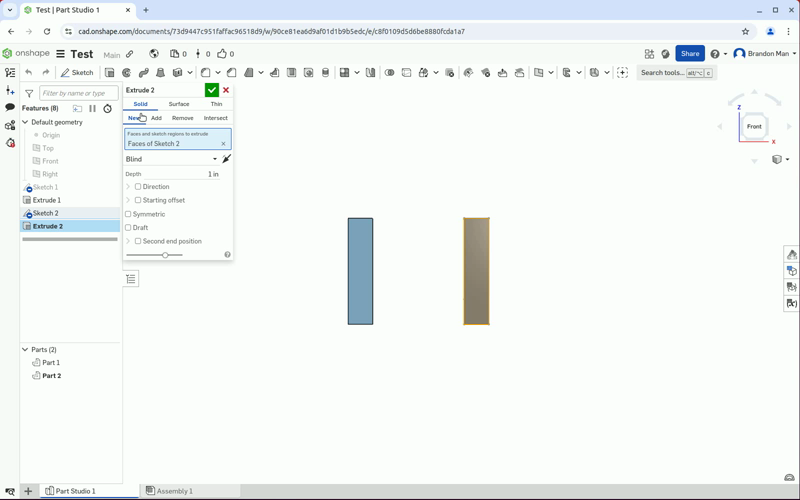
mouse_move(137, 120)
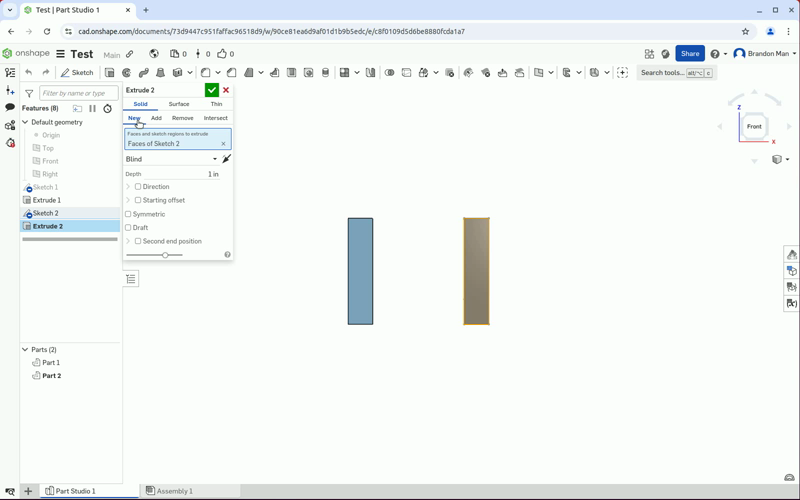
click(137, 120)
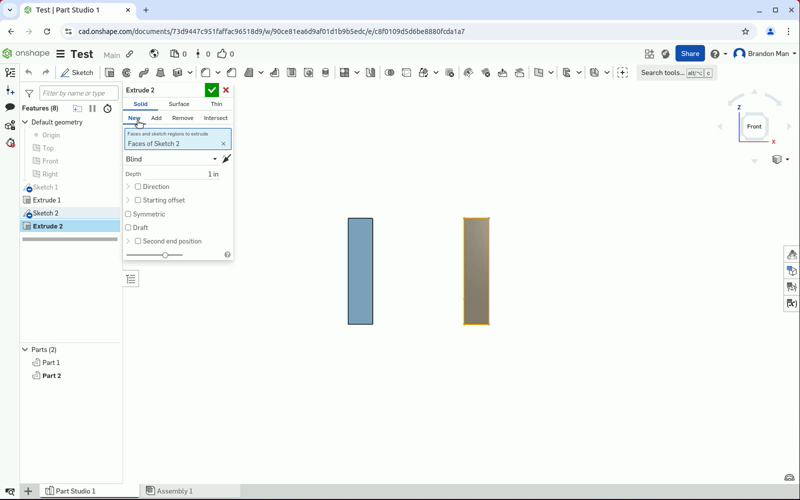
key(tab, 4)
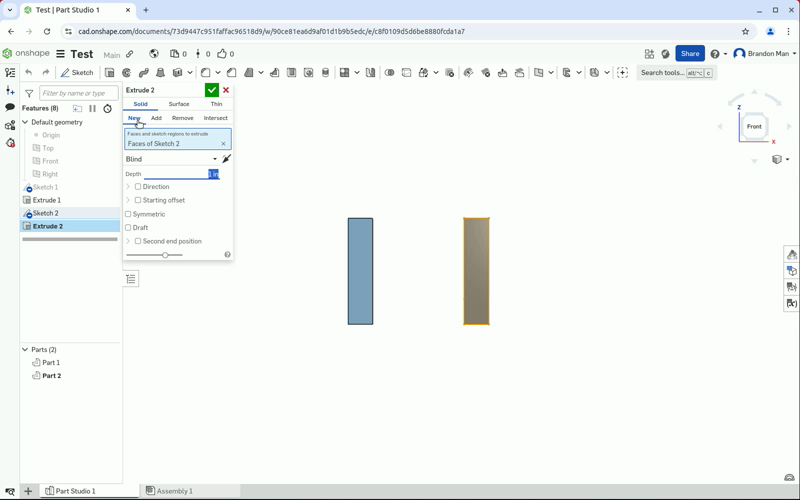
text(28.886)
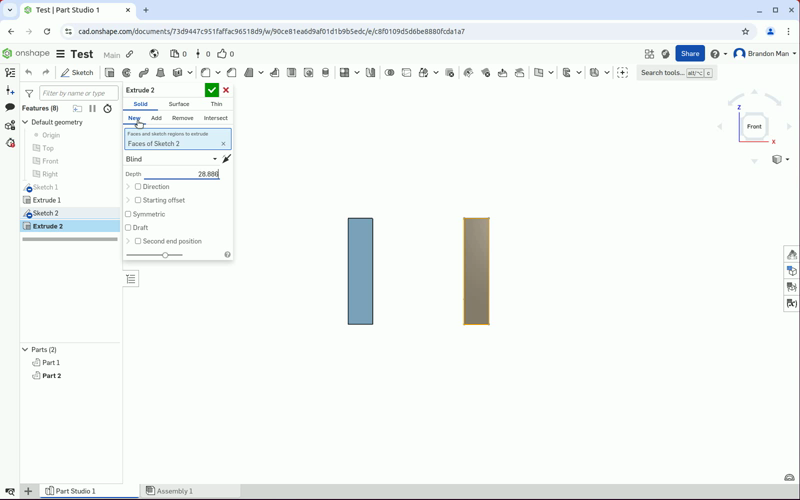
key(tab, 3)
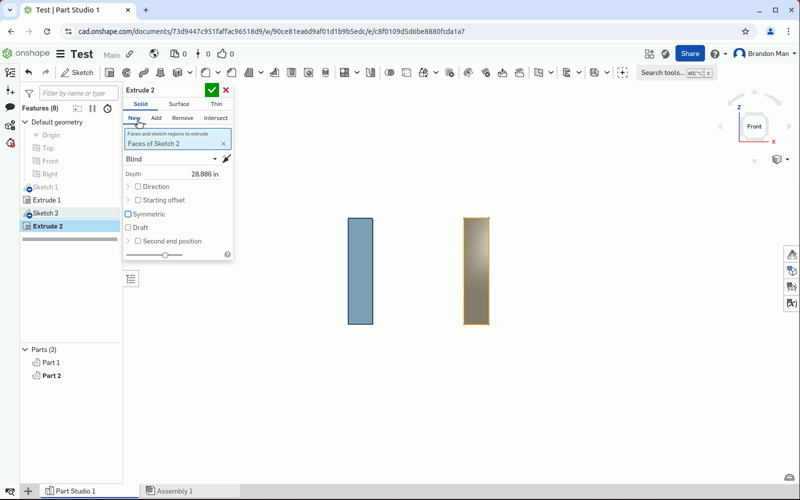
key(space)
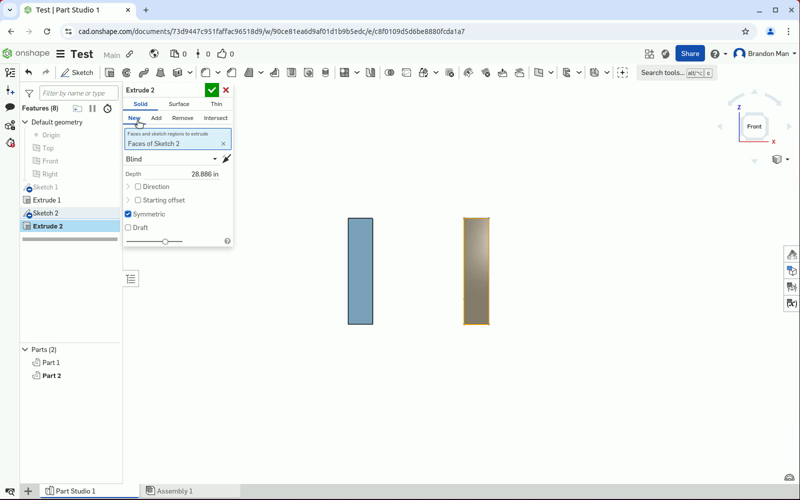
key(enter)
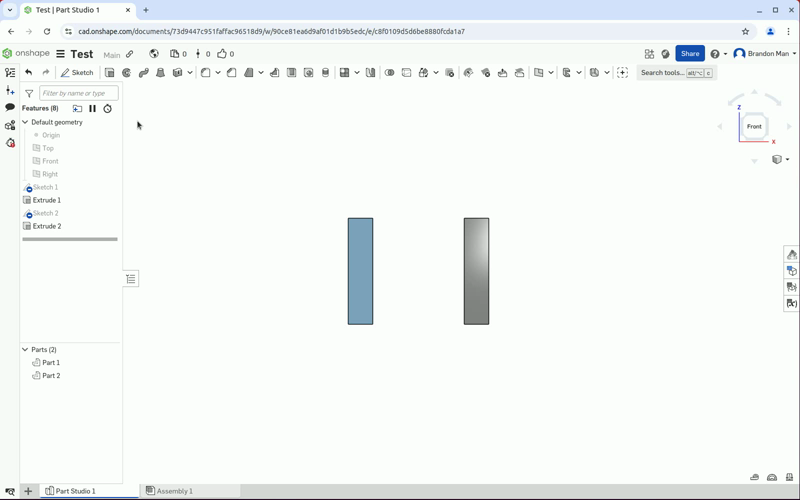
key(shift+h)
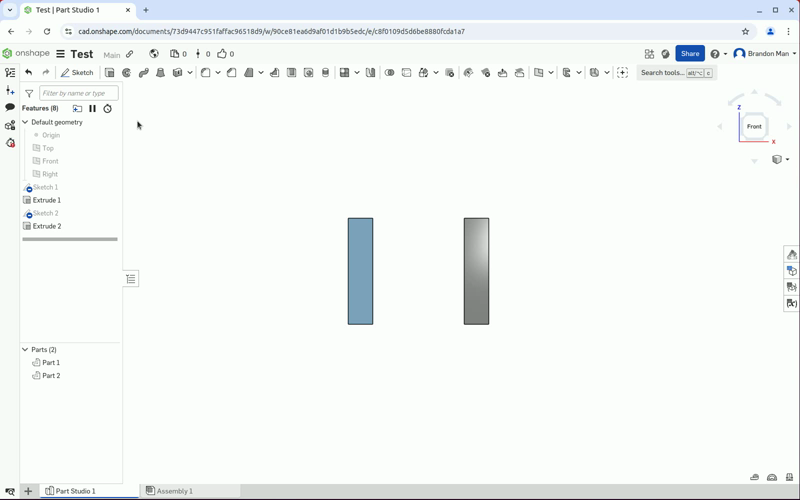
key(shift+h)
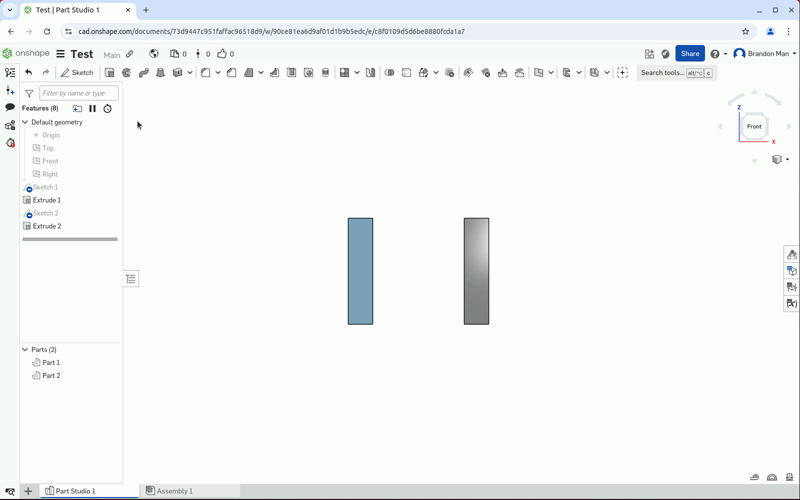
mouse_move(73, 189)
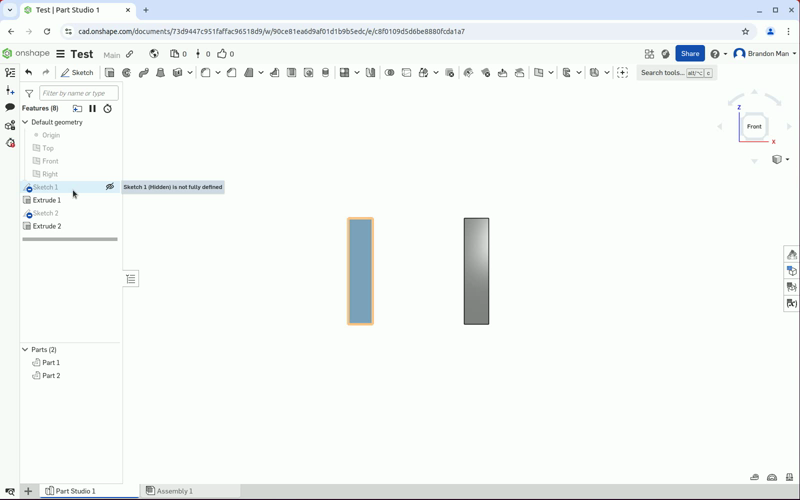
click(73, 189)
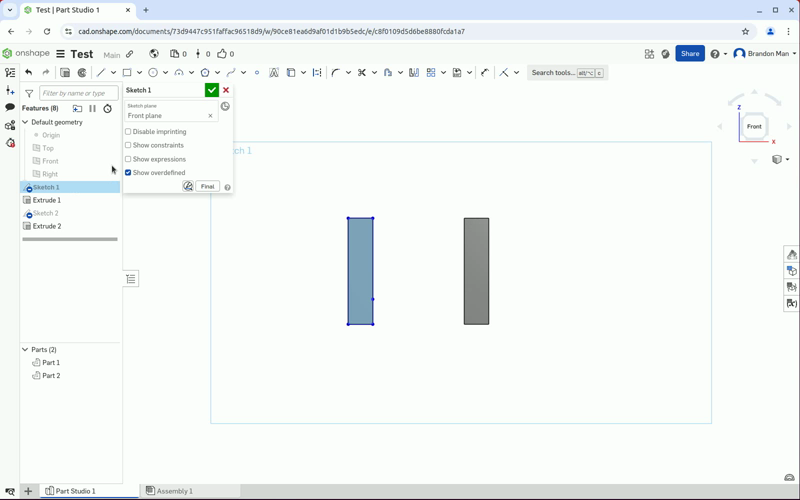
mouse_move(229, 92)
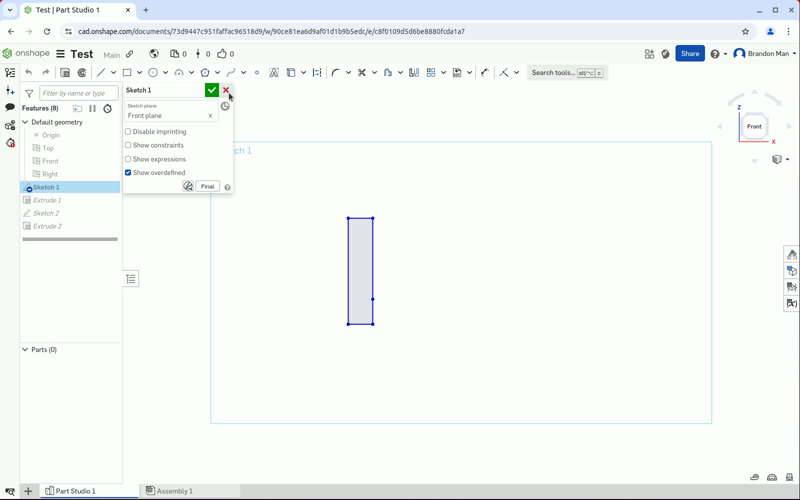
click(229, 92)
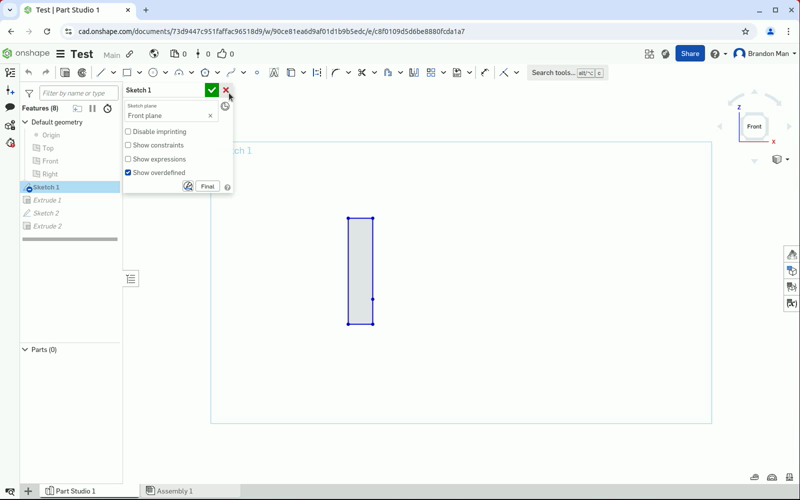
key(shift+s)
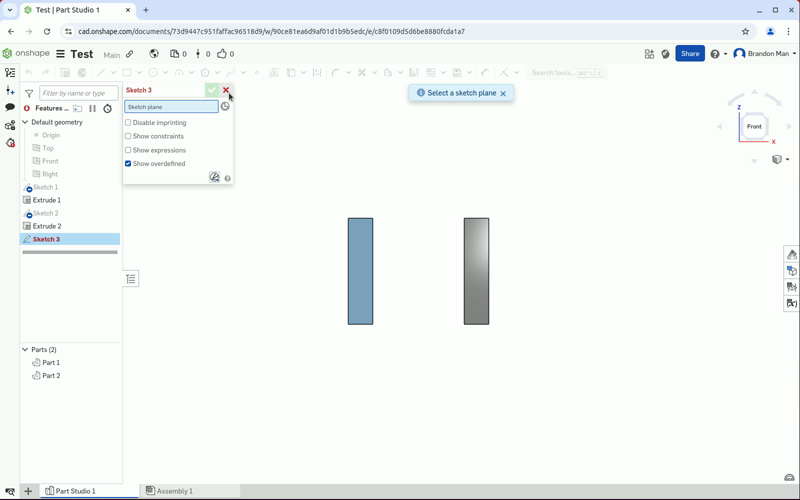
mouse_move(73, 163)
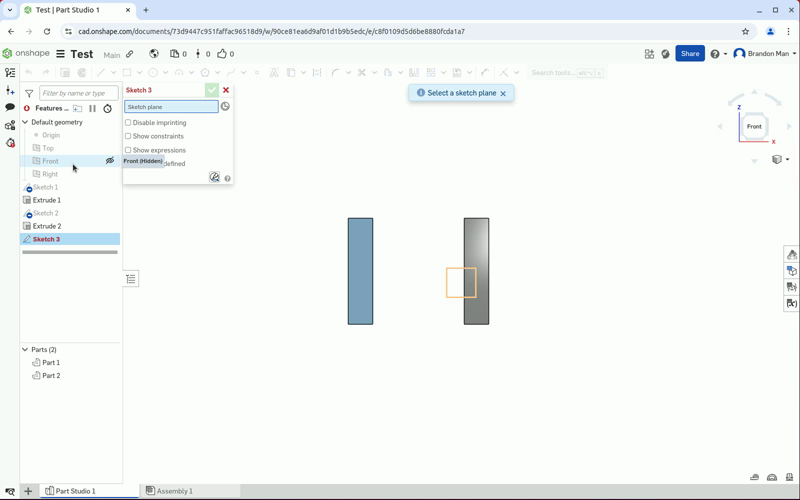
click(73, 163)
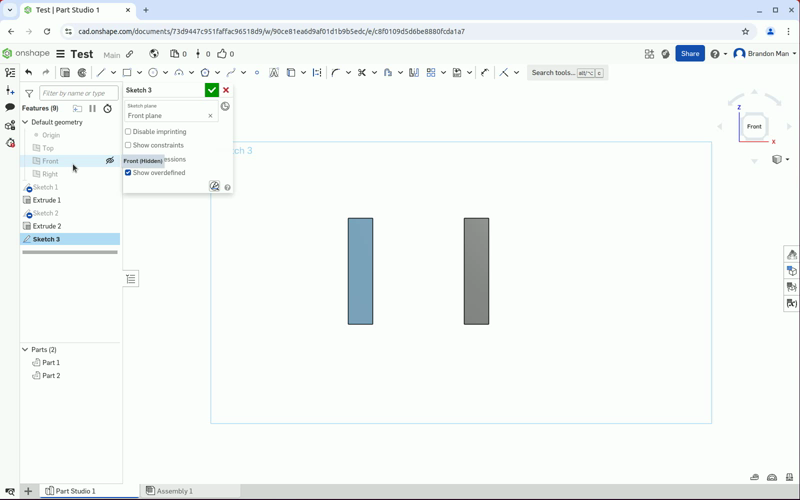
mouse_move(73, 352)
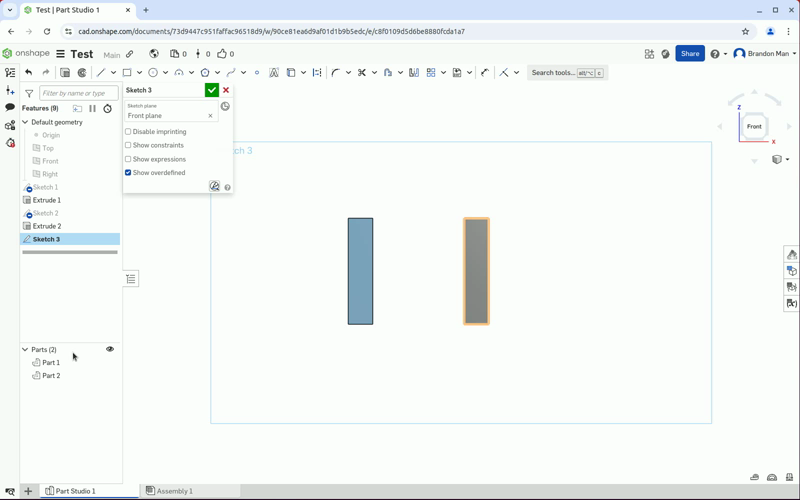
key(y)
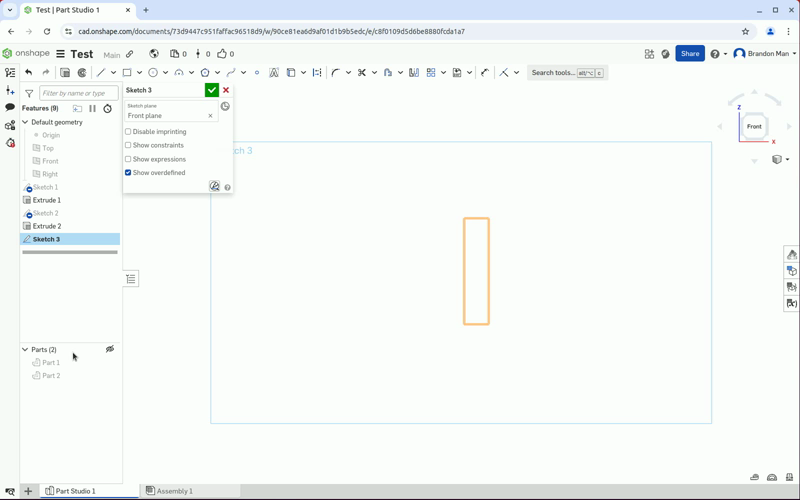
key(l)
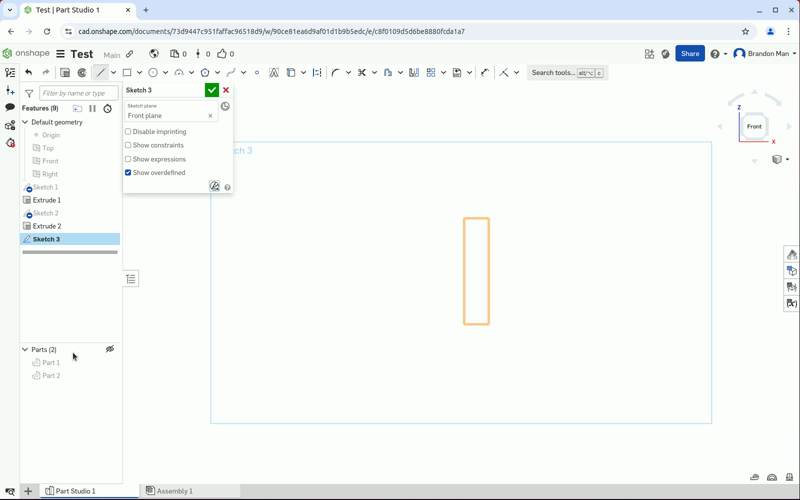
key_down(shift)
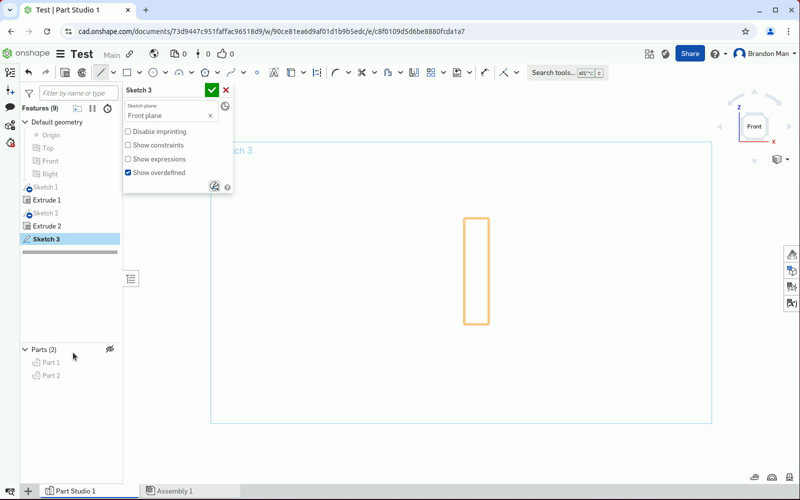
mouse_move(372, 324)
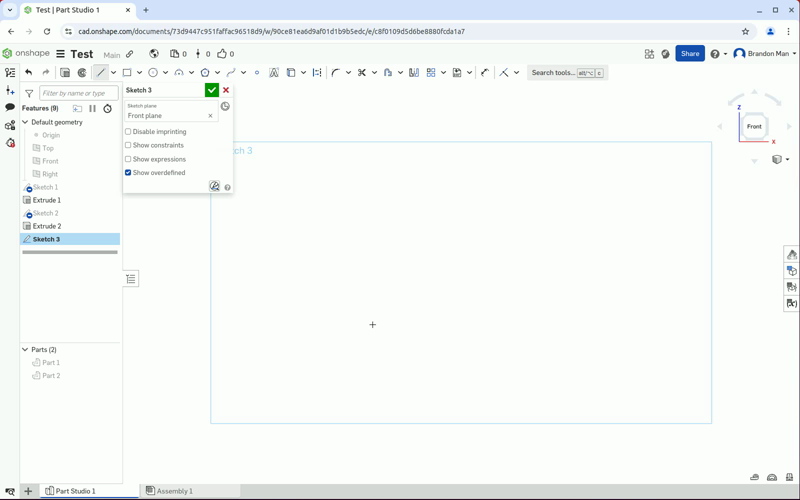
click(372, 324)
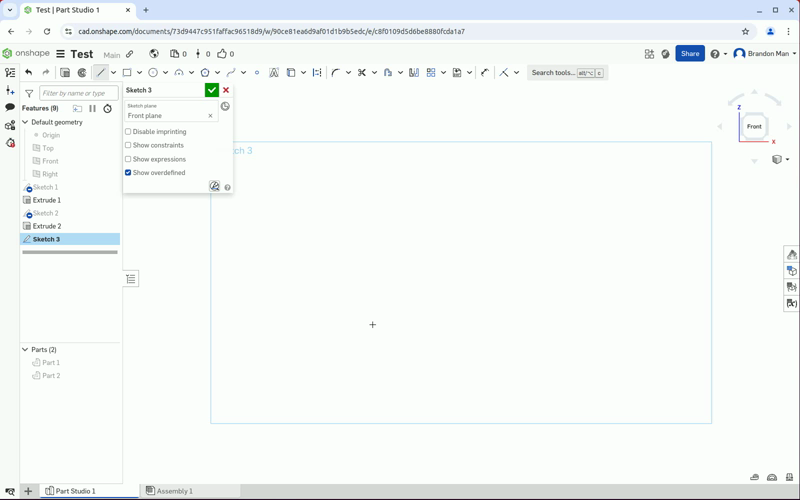
key_up(shift)
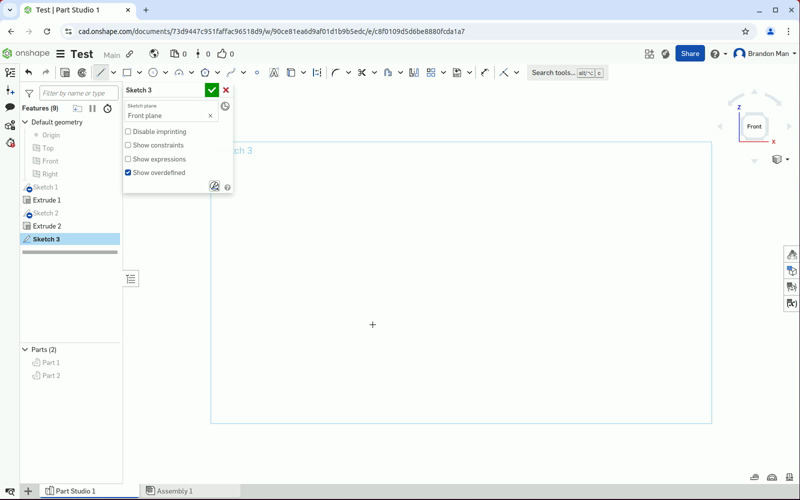
key_down(shift)
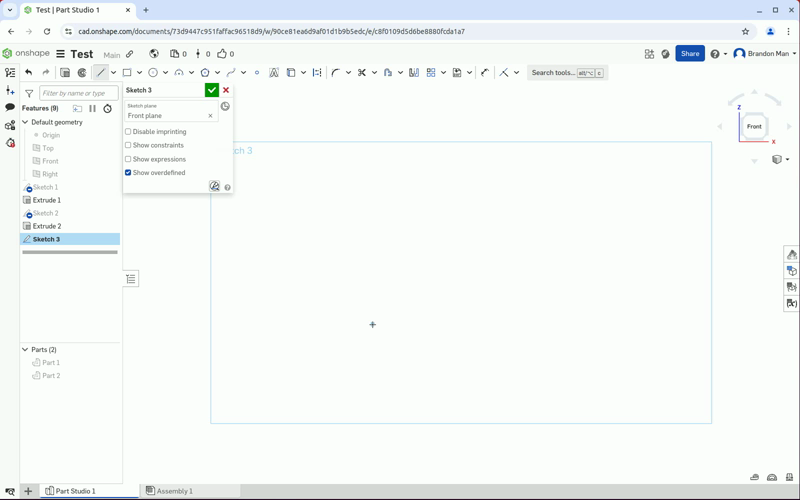
mouse_move(464, 324)
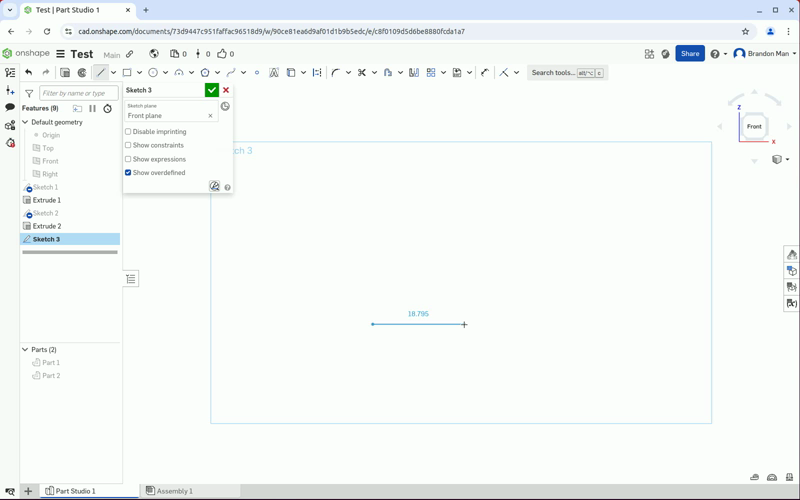
click(464, 324)
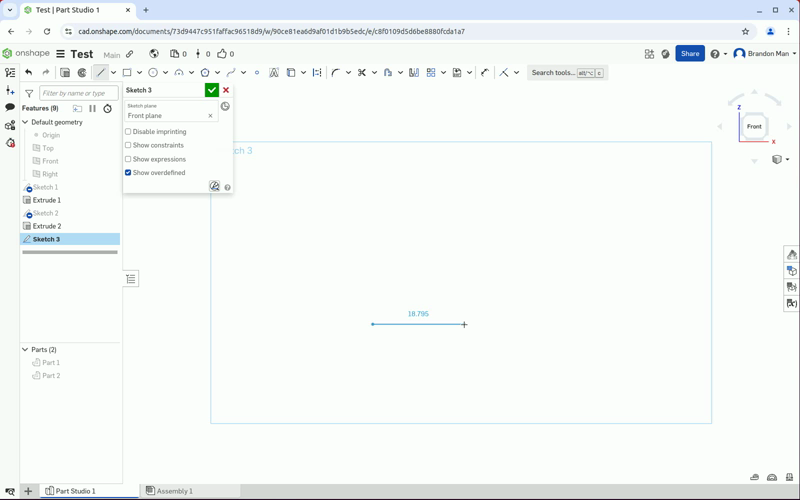
key_up(shift)
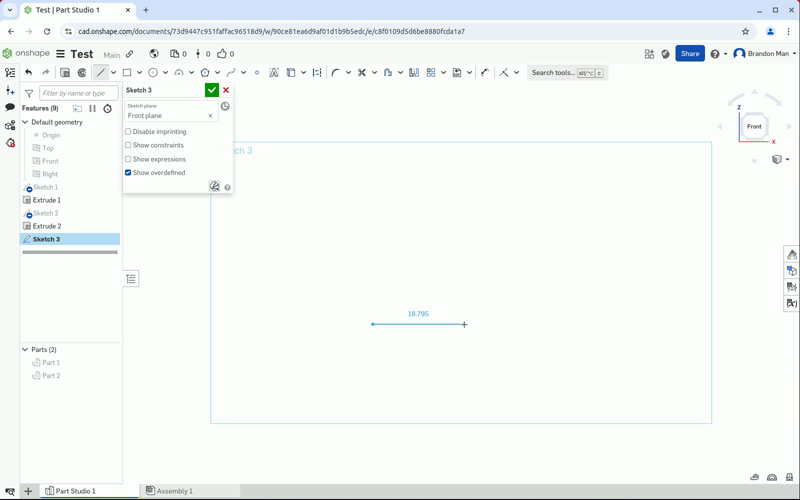
key_down(shift)
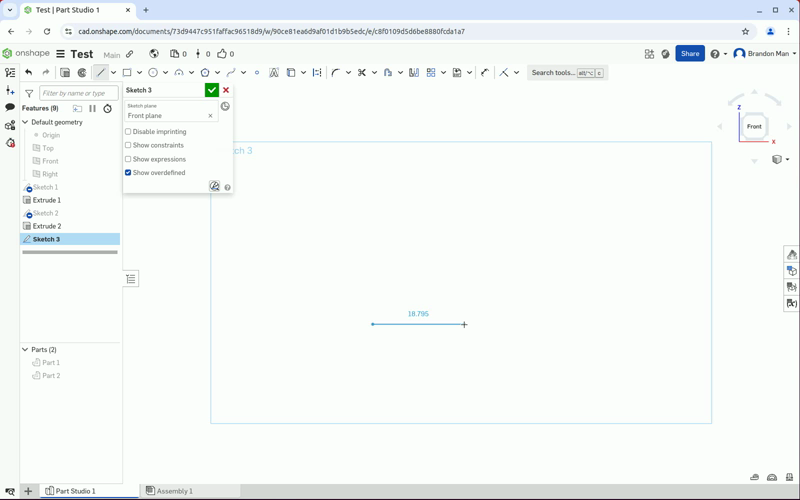
mouse_move(494, 324)
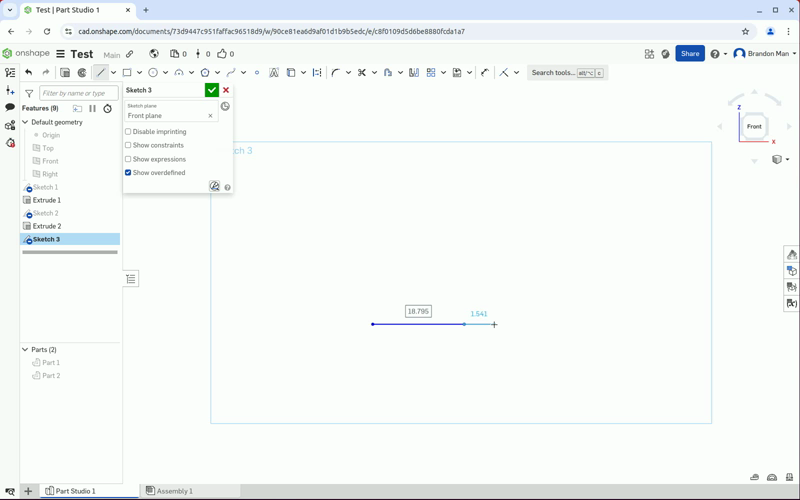
mouse_move(464, 298)
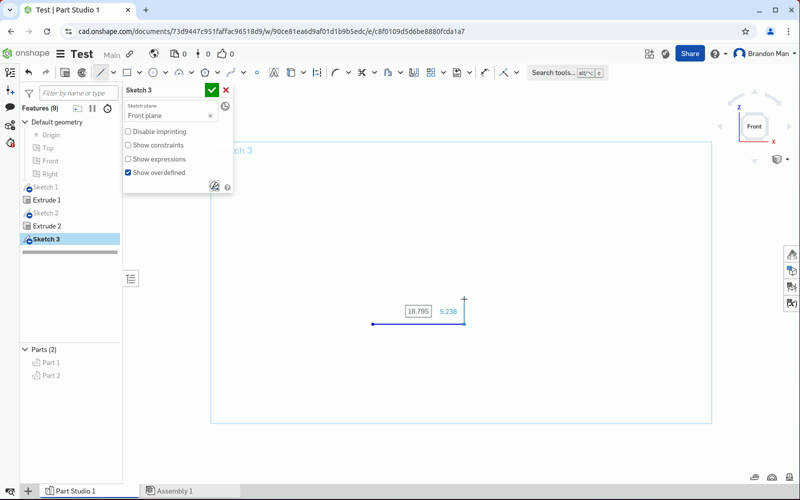
click(464, 298)
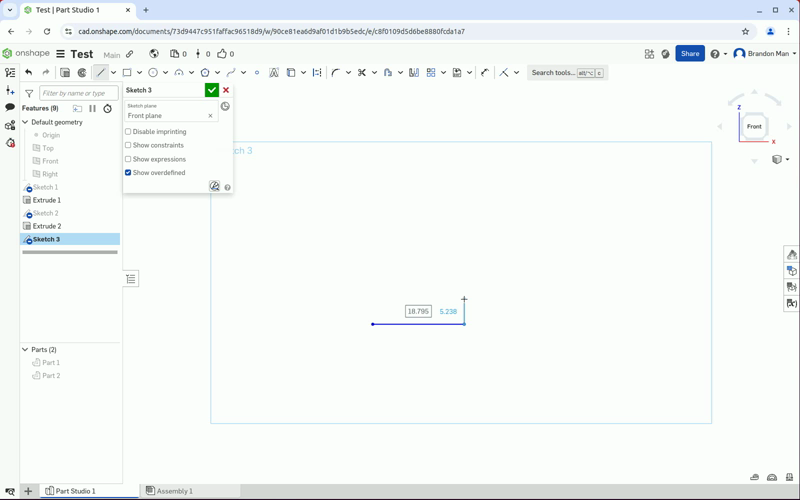
key_up(shift)
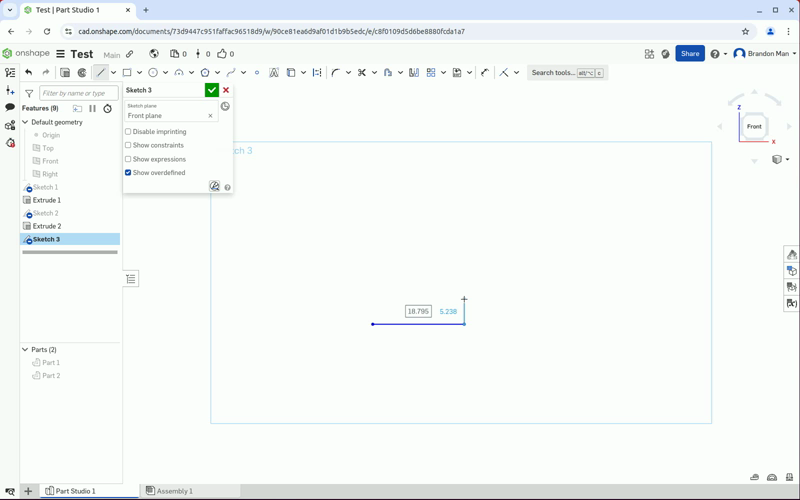
key_down(shift)
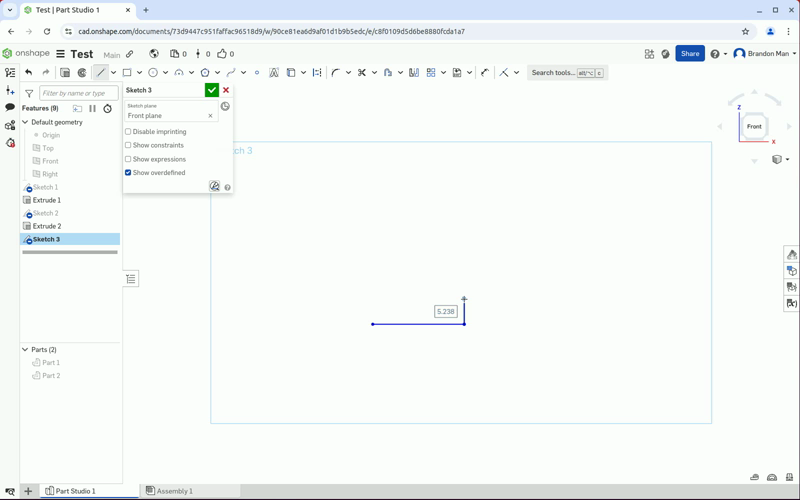
mouse_move(372, 298)
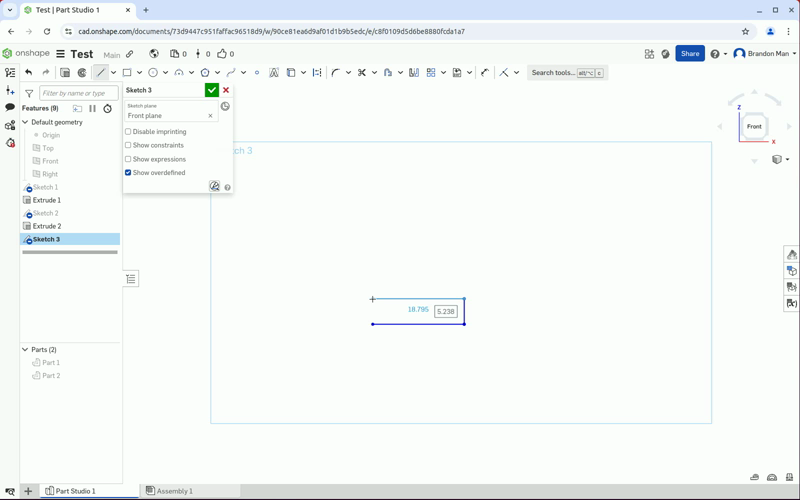
click(372, 298)
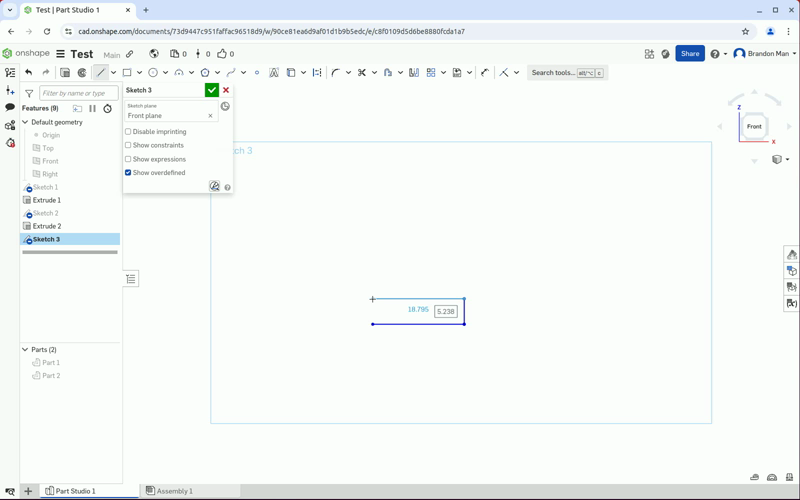
key_up(shift)
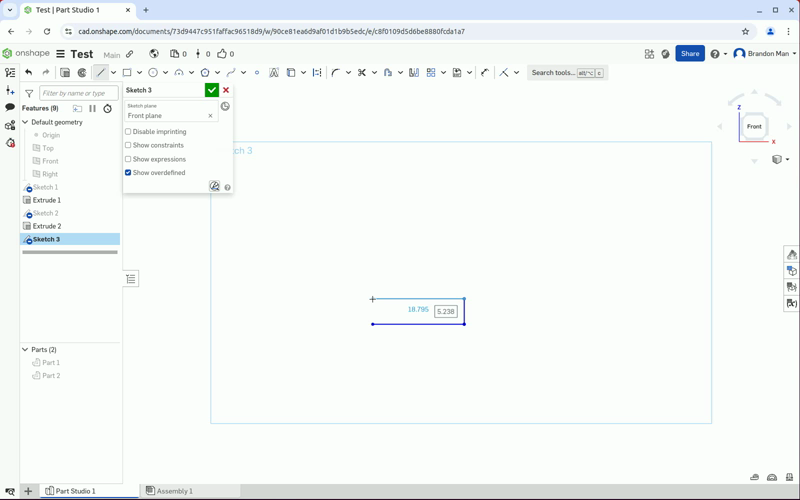
mouse_move(402, 298)
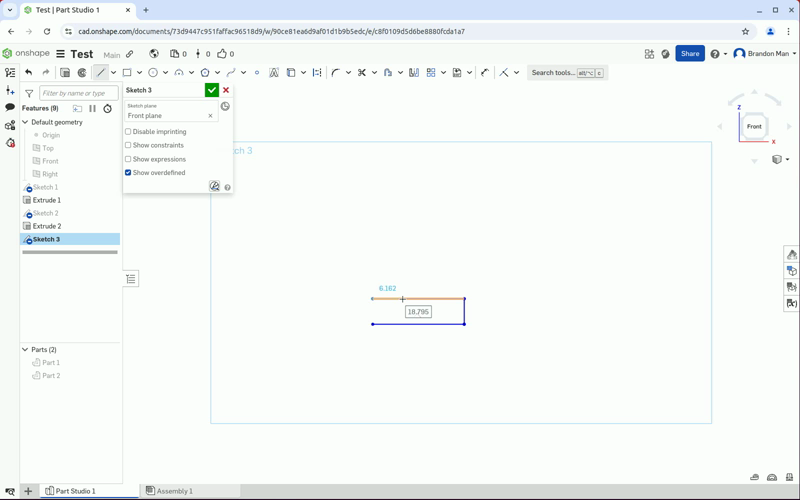
key_down(shift)
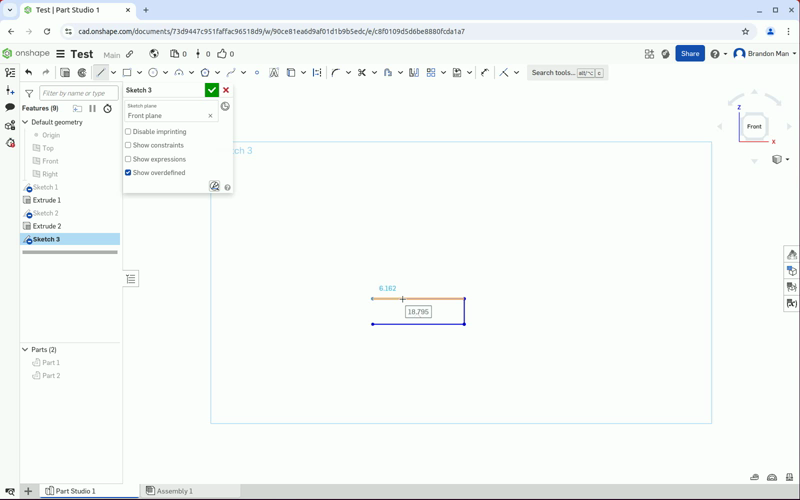
mouse_move(372, 324)
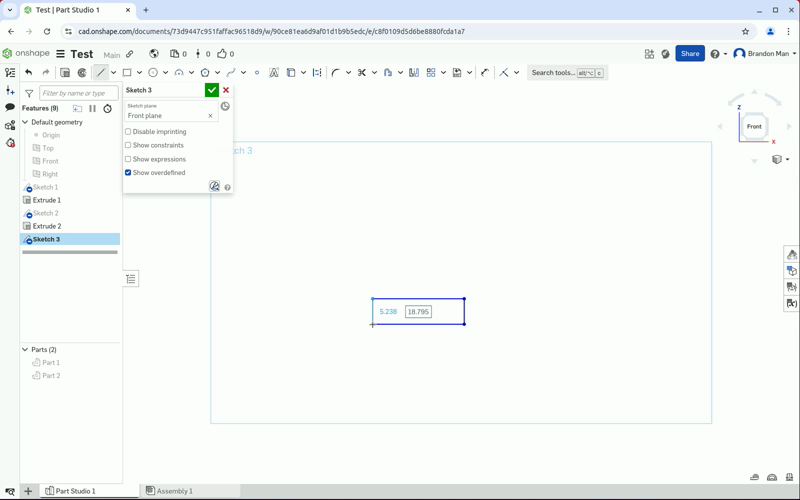
key_up(shift)
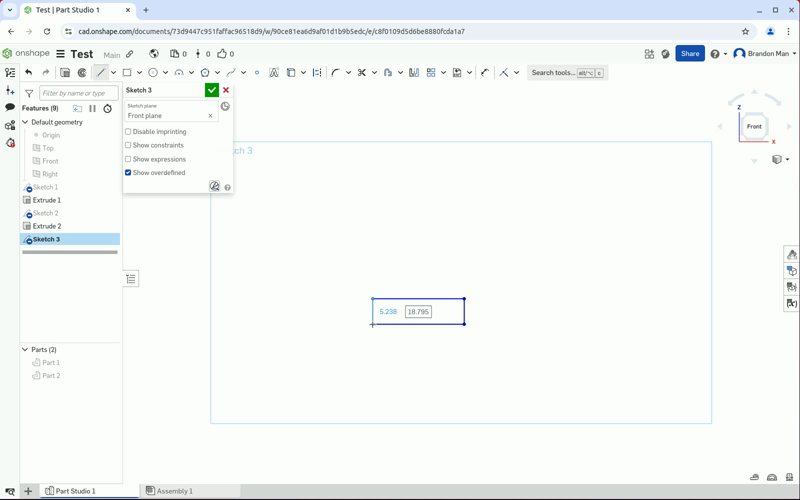
click(372, 324)
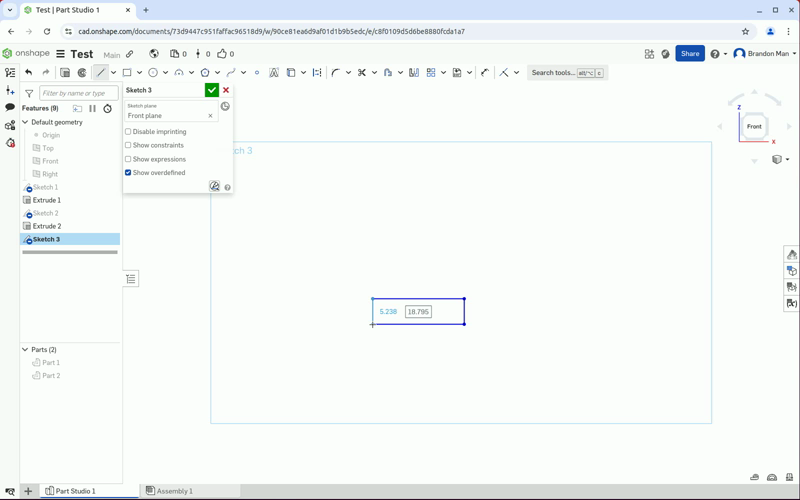
key(esc)
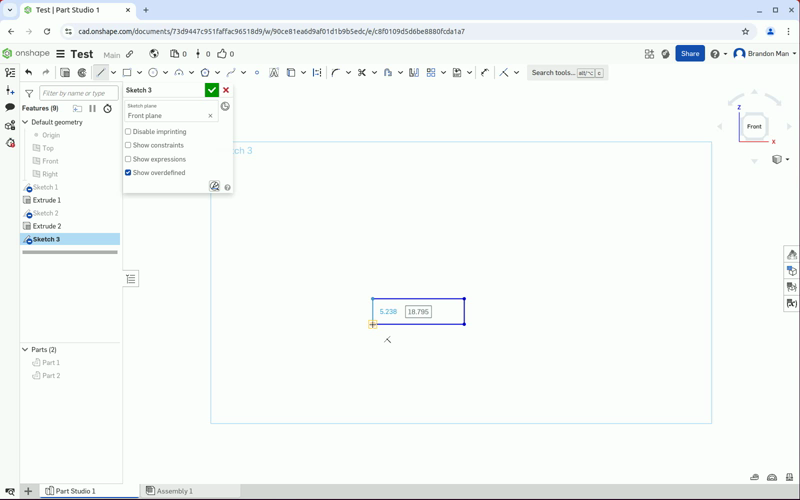
mouse_move(441, 318)
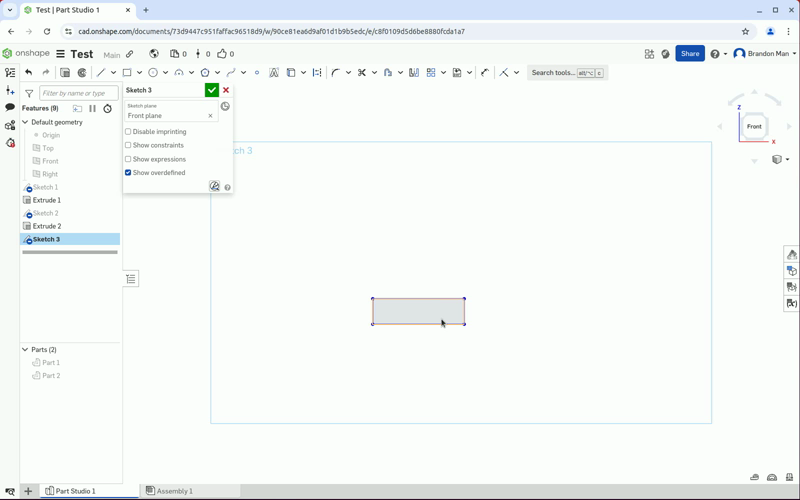
click(441, 318)
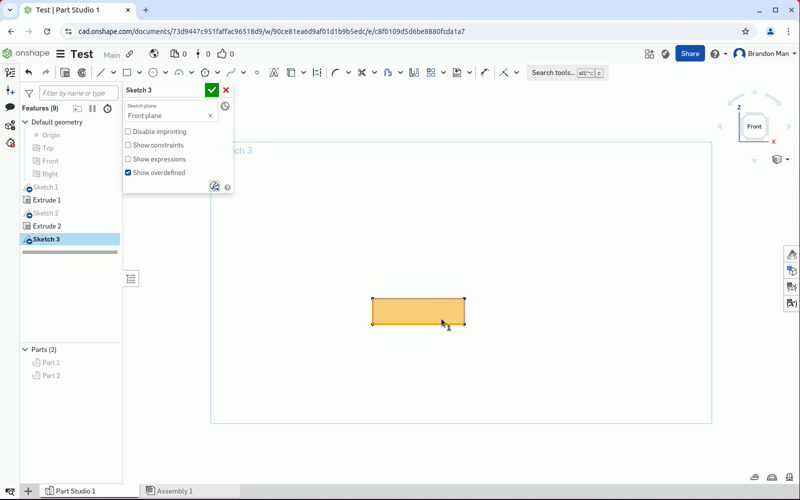
mouse_move(73, 352)
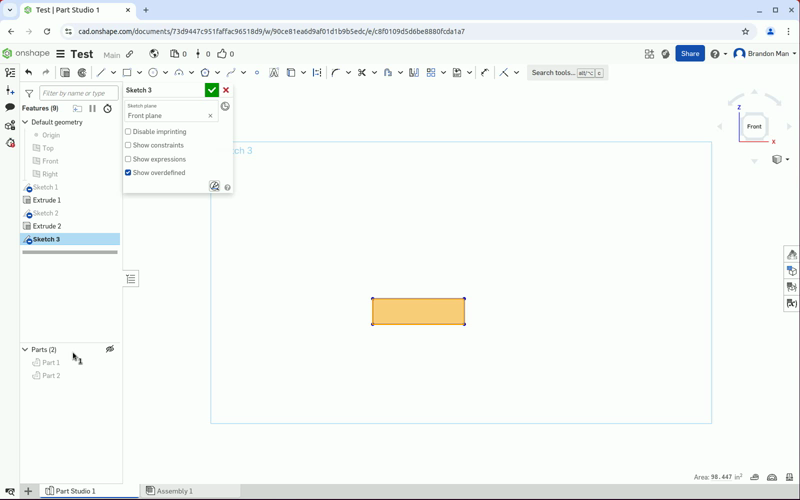
key(shift+y)
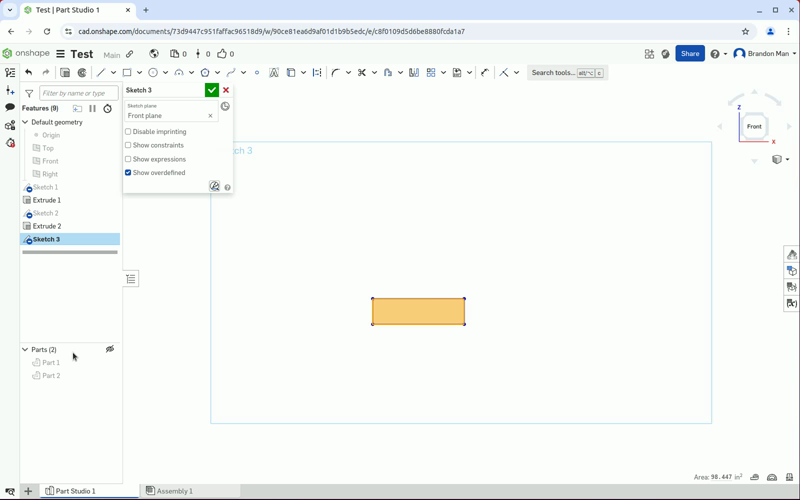
key(shift+e)
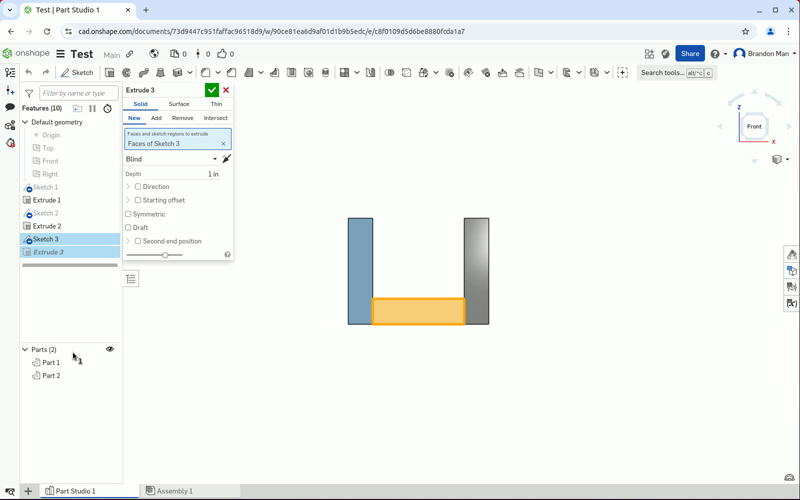
mouse_move(143, 106)
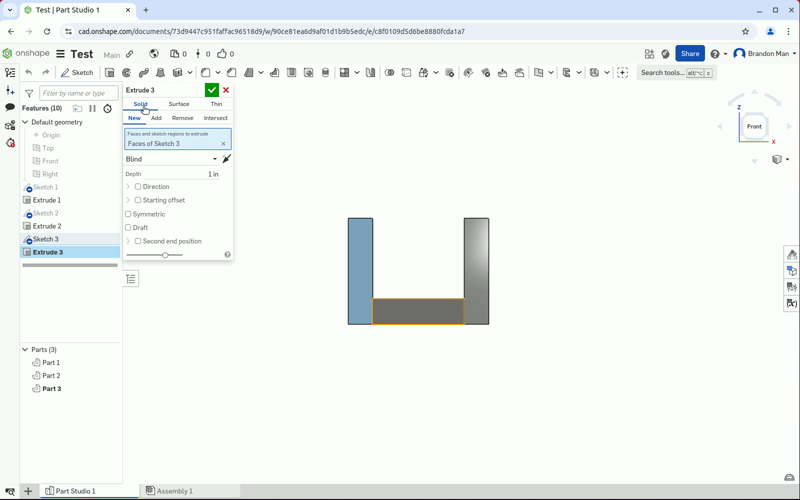
click(143, 106)
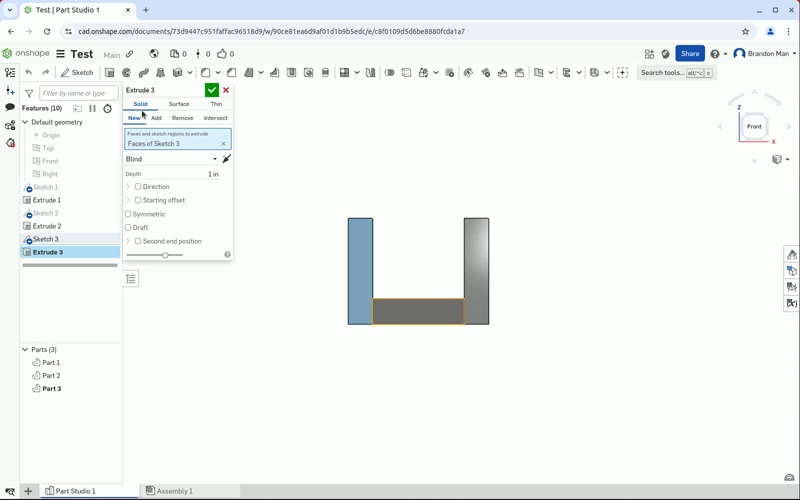
mouse_move(137, 120)
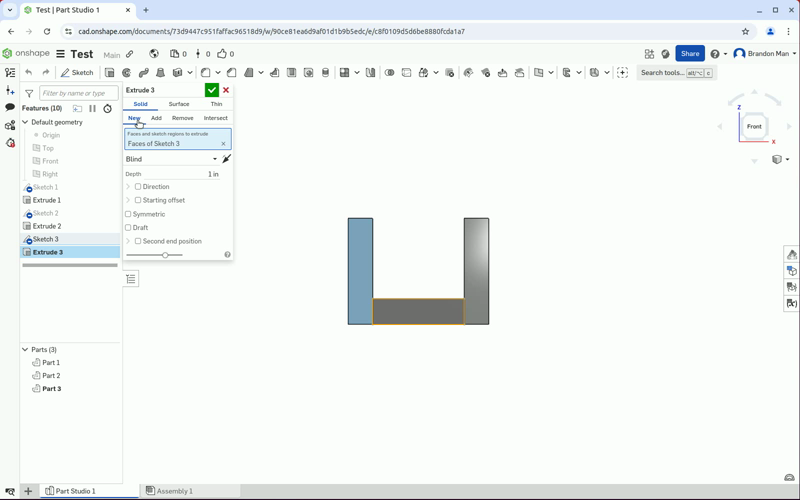
click(137, 120)
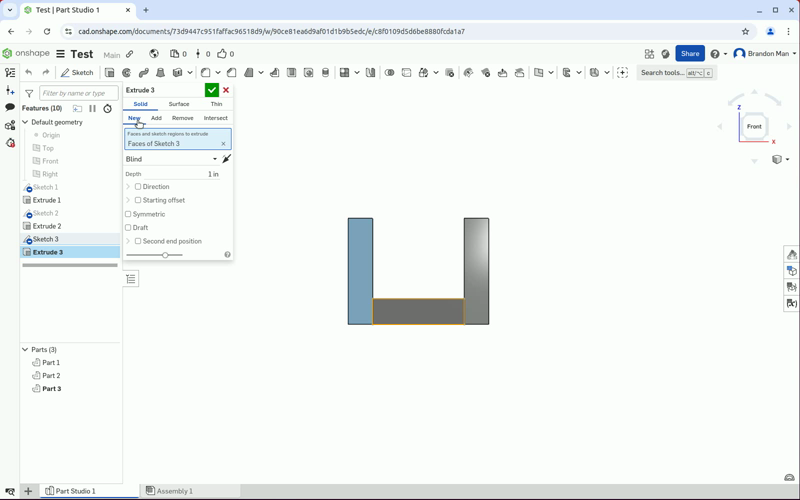
key(tab, 4)
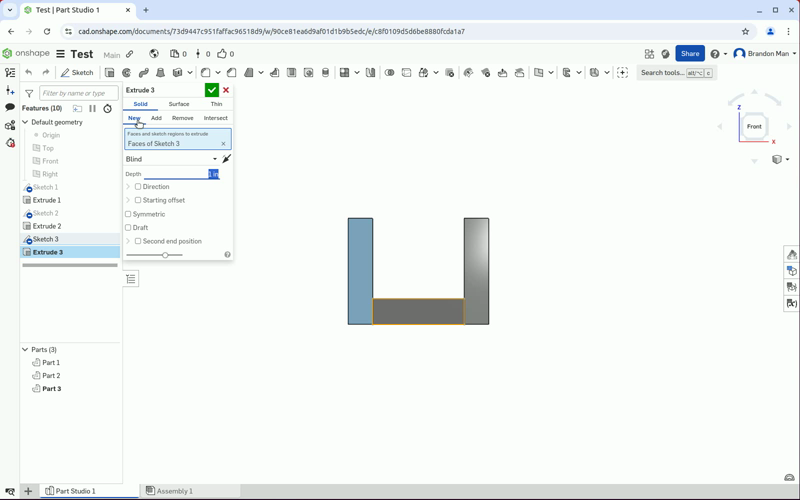
text(28.886)
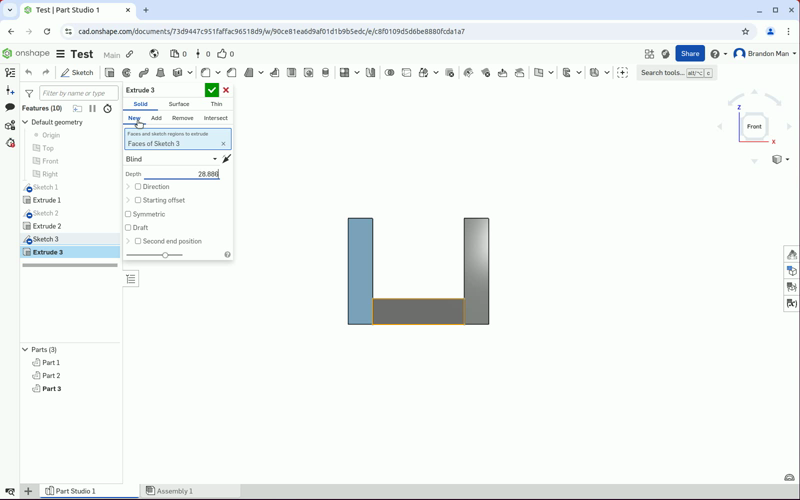
key(tab, 3)
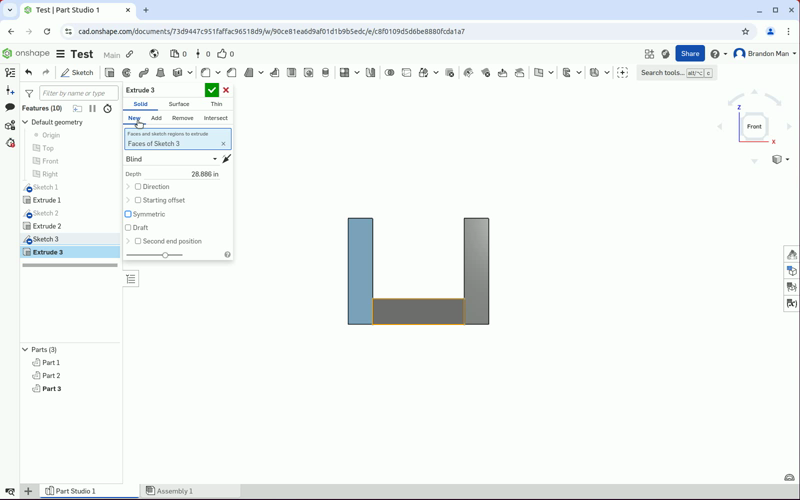
key(space)
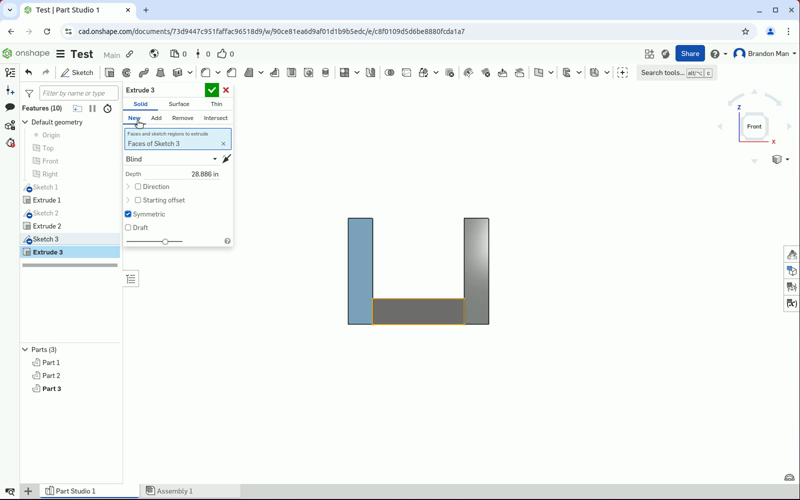
key(enter)
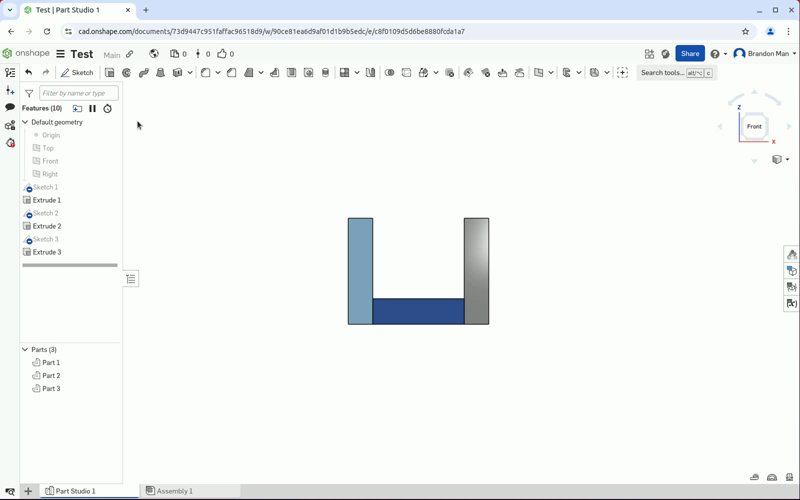
key(shift+h)
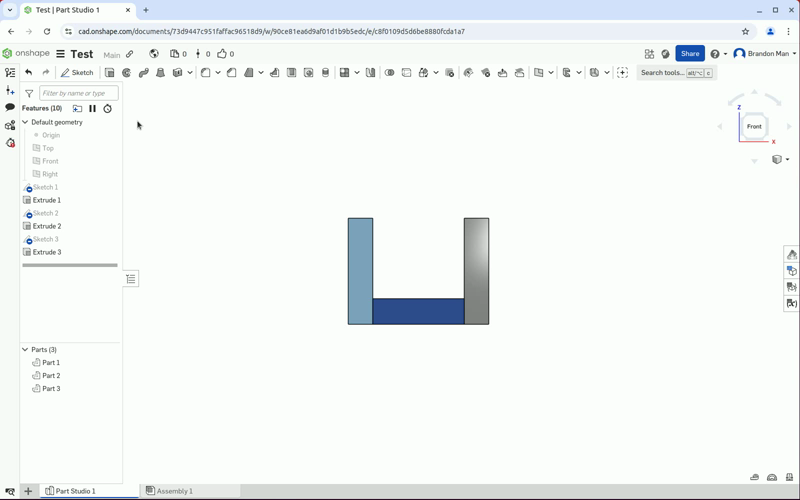
key(shift+h)
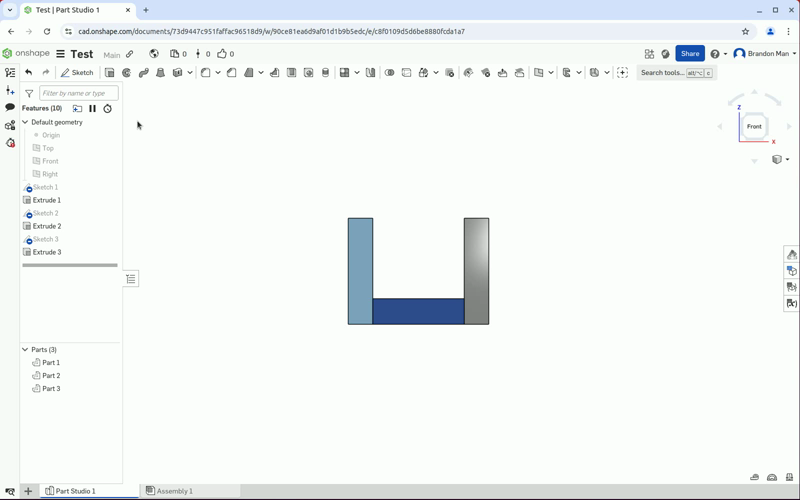
mouse_move(73, 189)
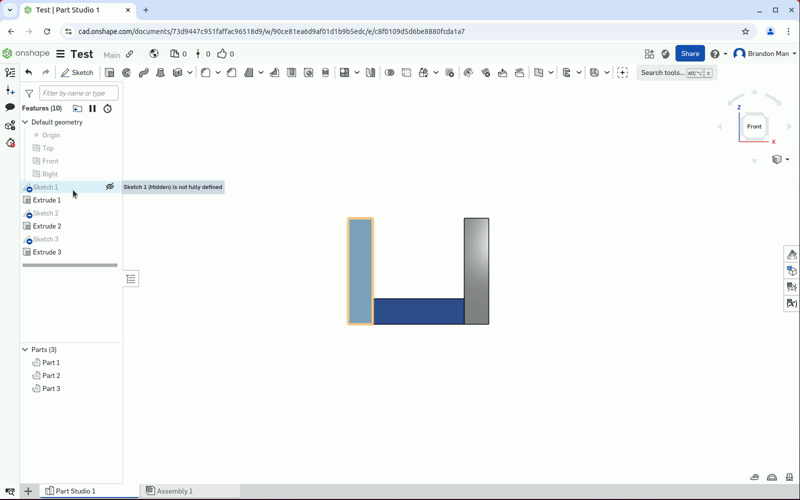
click(73, 189)
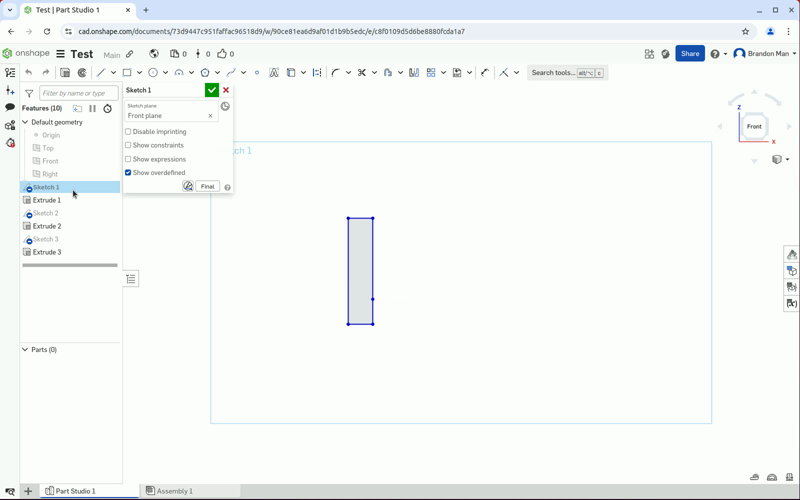
mouse_move(229, 92)
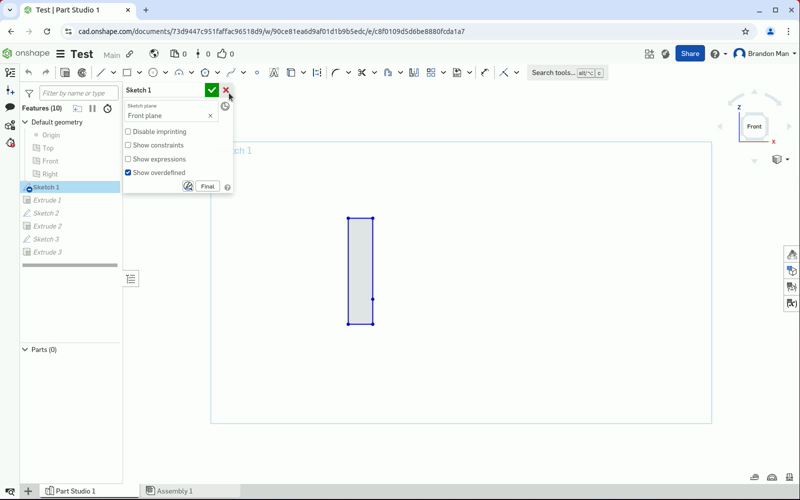
click(229, 92)
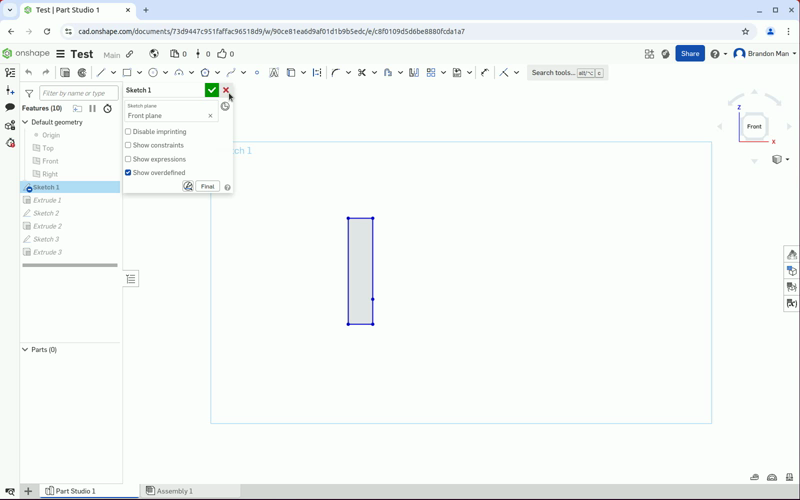
key(shift+s)
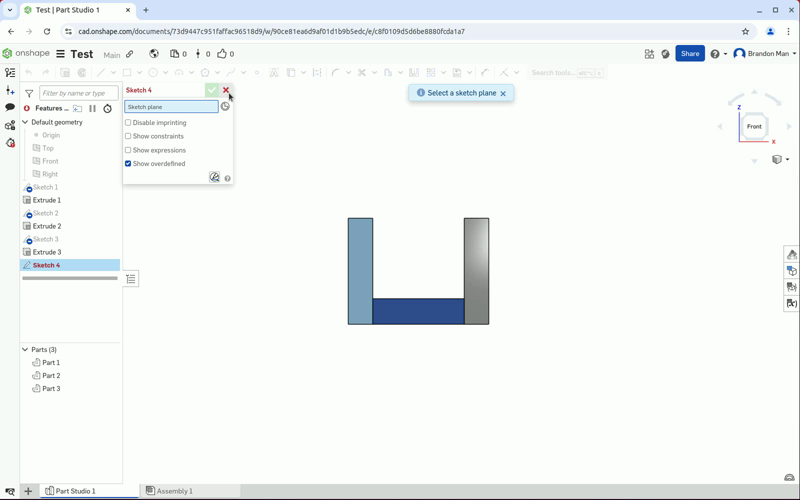
mouse_move(73, 163)
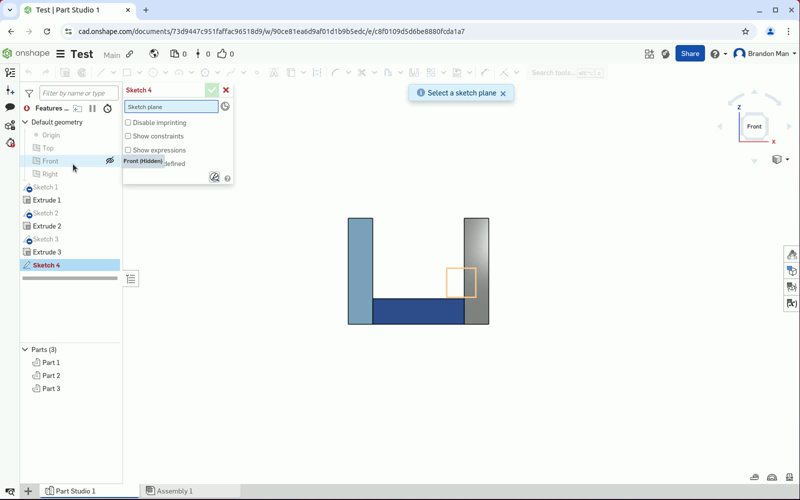
click(73, 163)
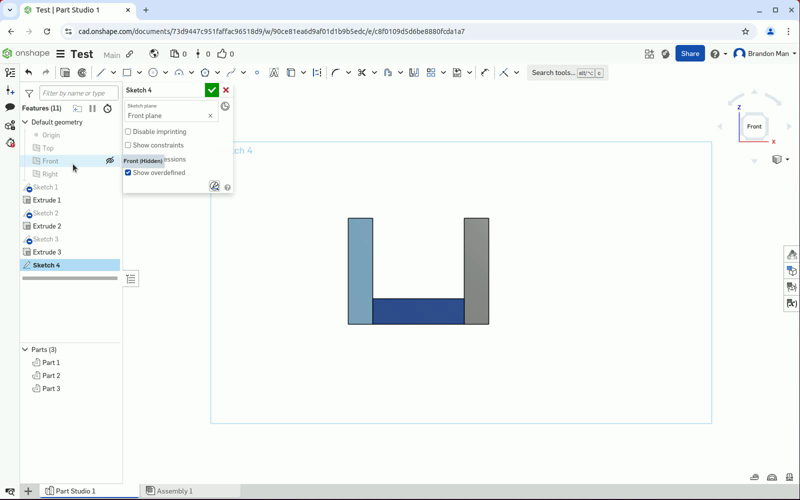
mouse_move(73, 352)
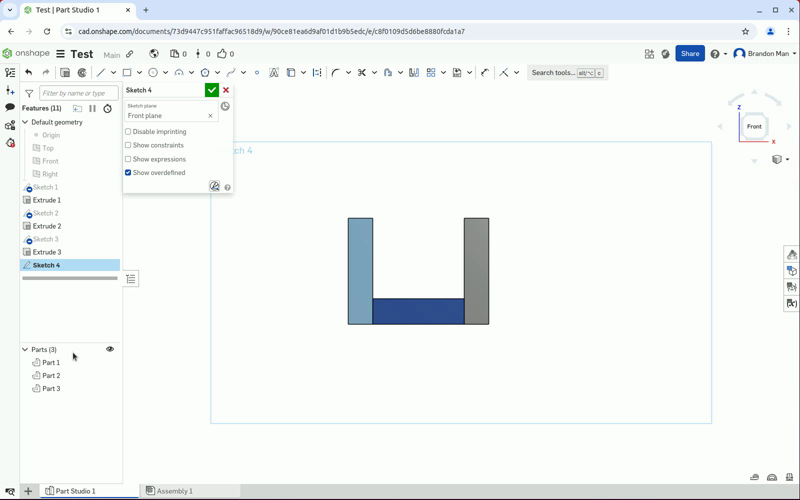
key(y)
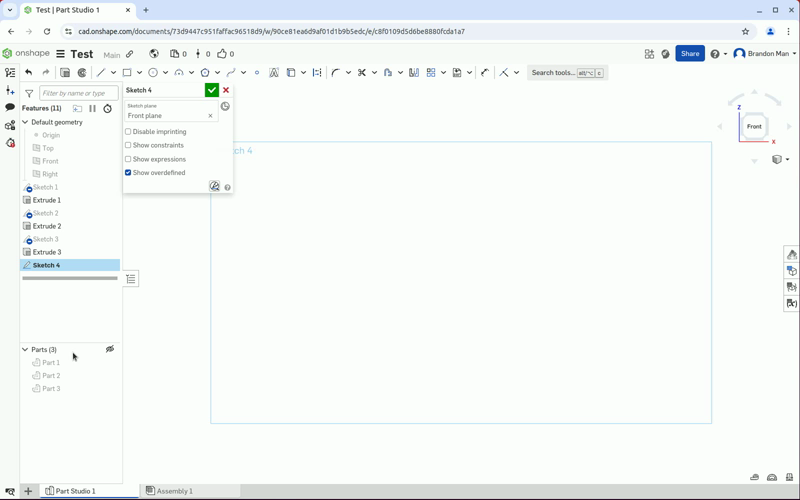
key(l)
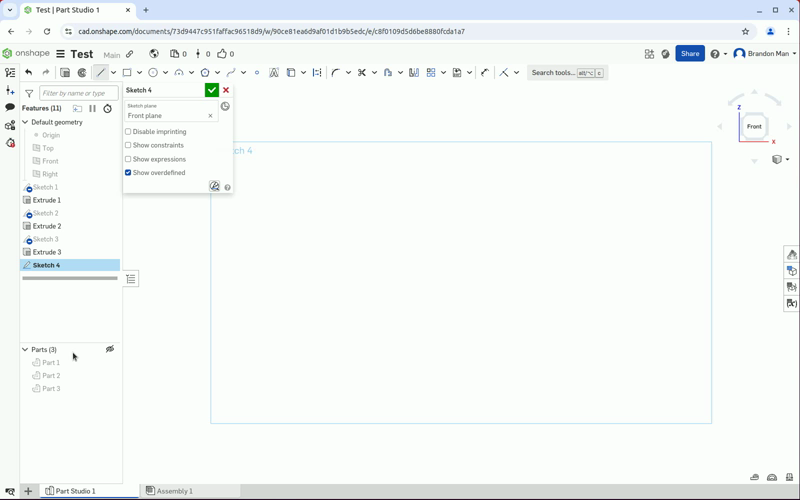
key_down(shift)
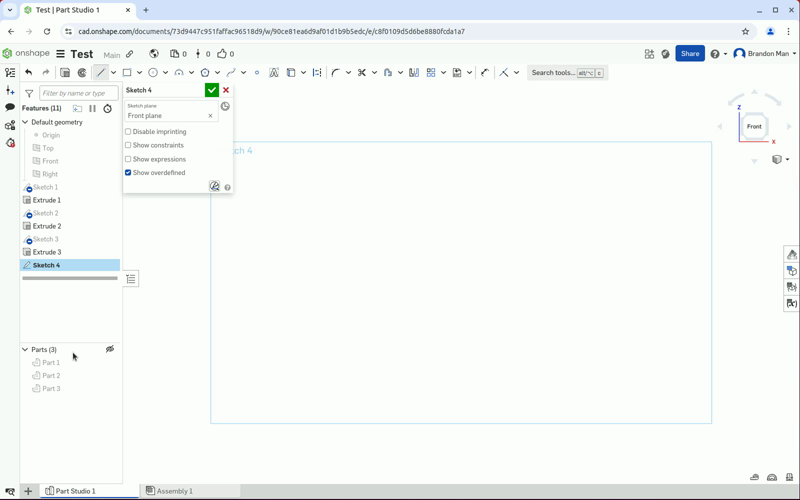
mouse_move(372, 299)
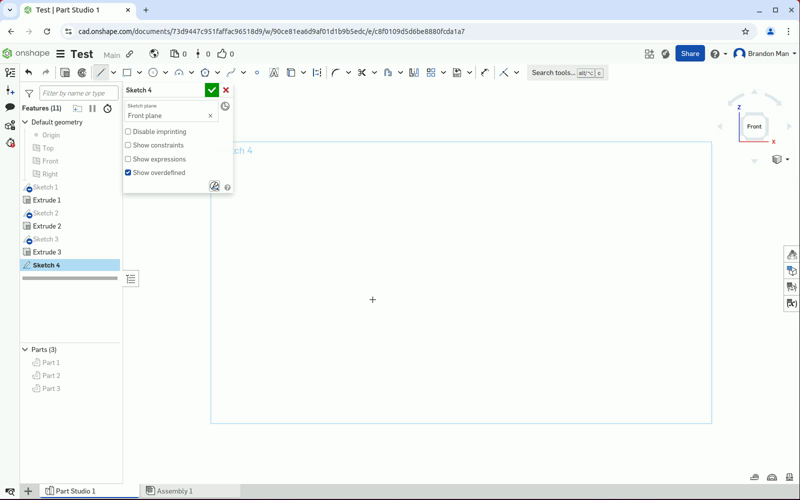
click(372, 299)
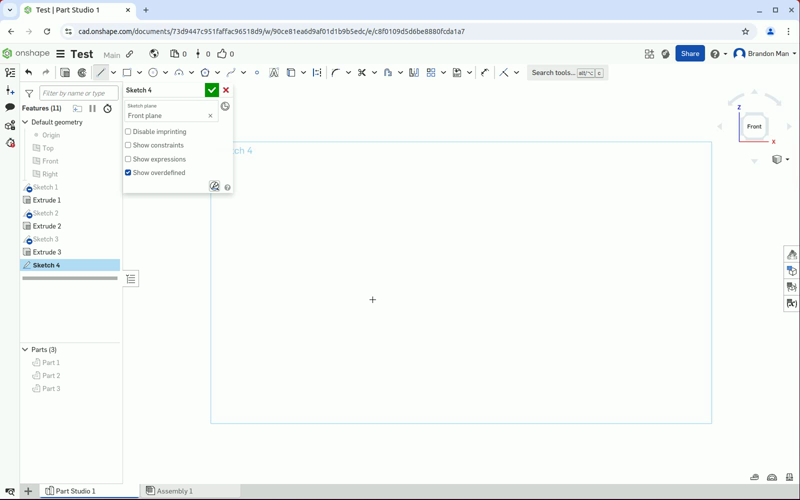
key_up(shift)
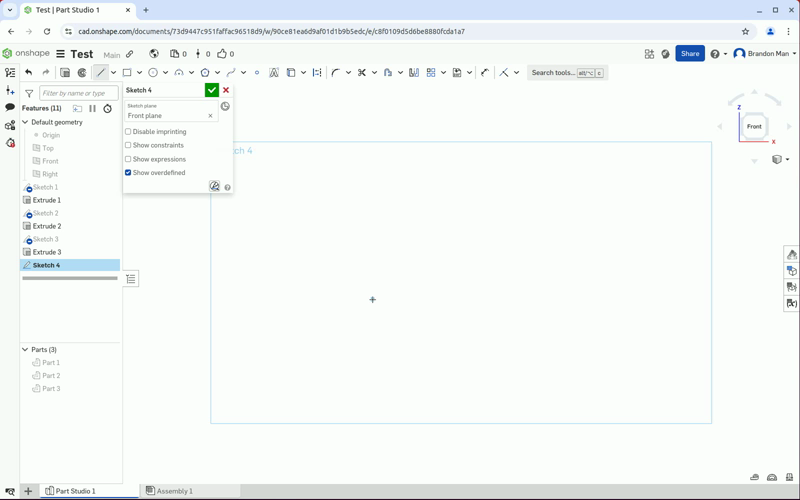
key_down(shift)
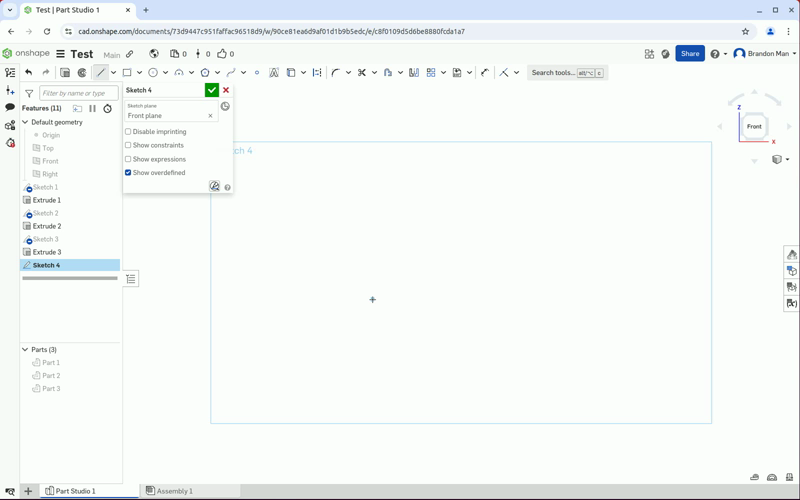
mouse_move(464, 299)
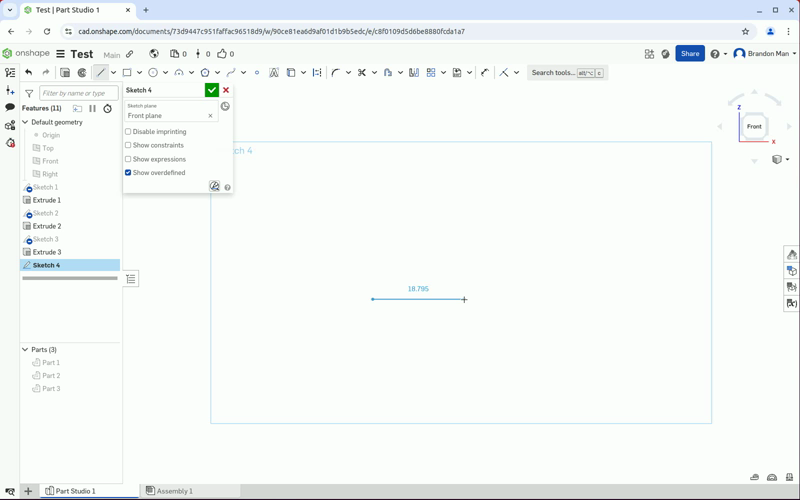
click(464, 299)
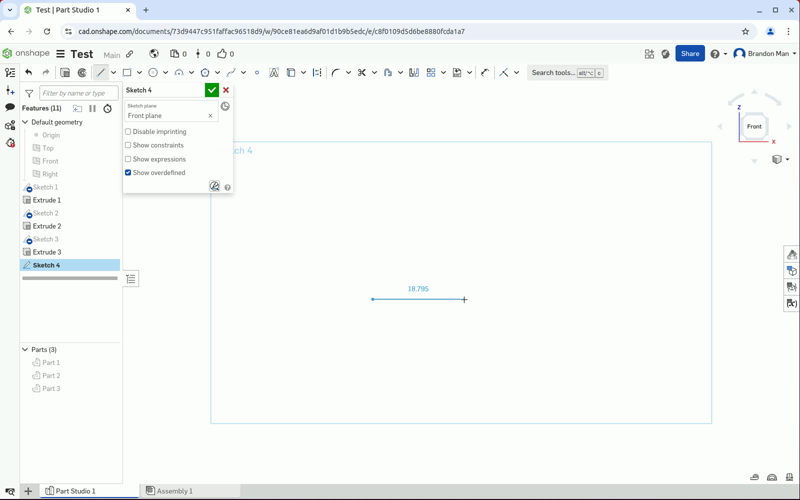
key_up(shift)
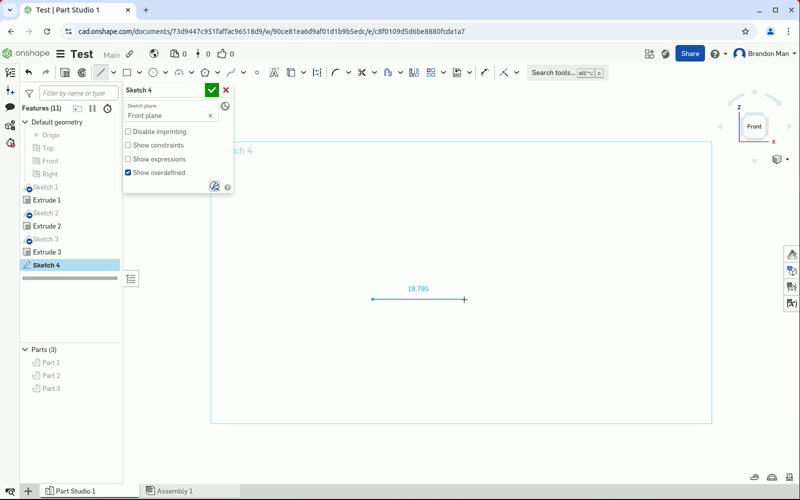
key_down(shift)
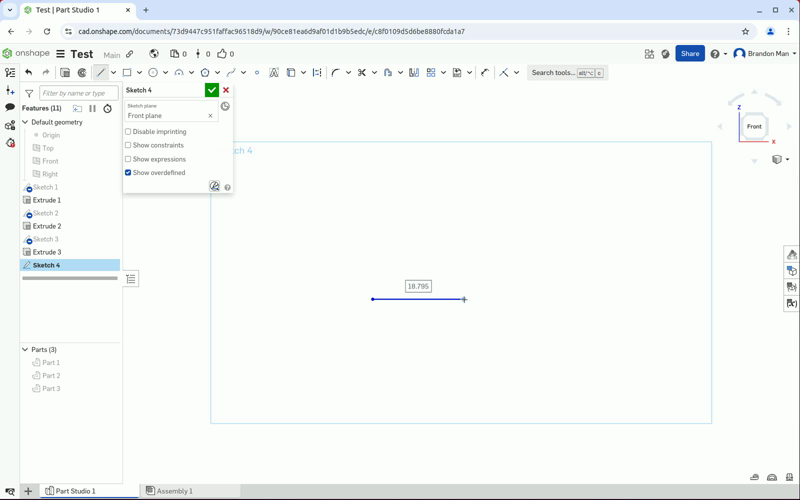
mouse_move(464, 218)
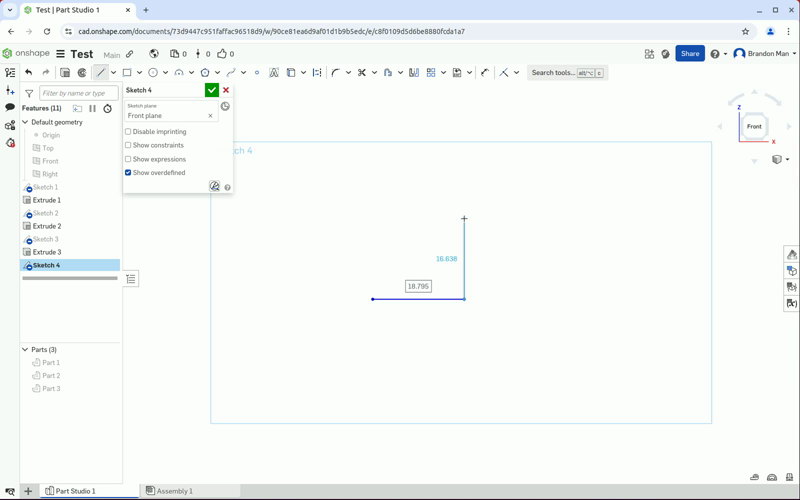
click(464, 218)
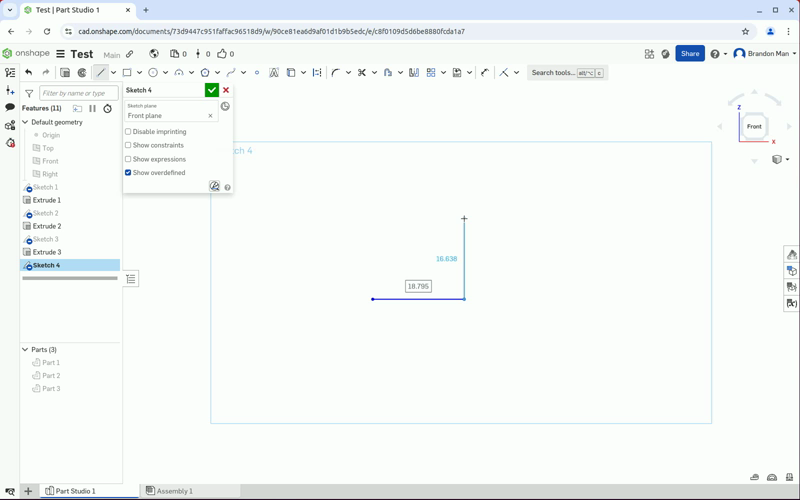
key_up(shift)
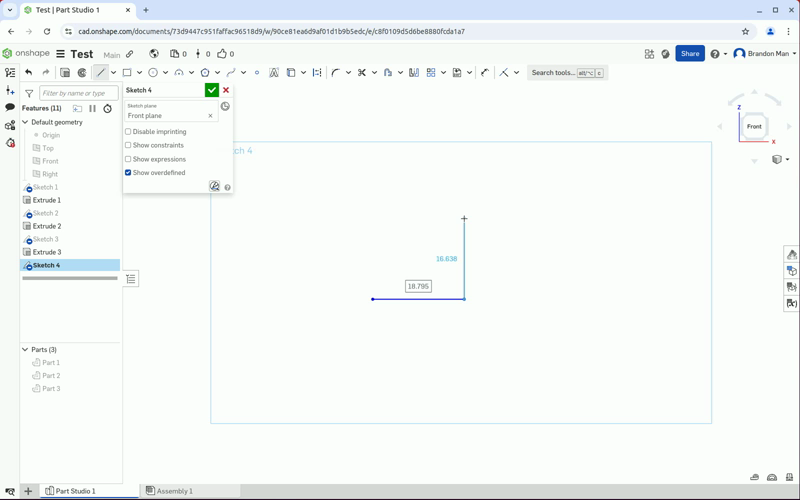
key_down(shift)
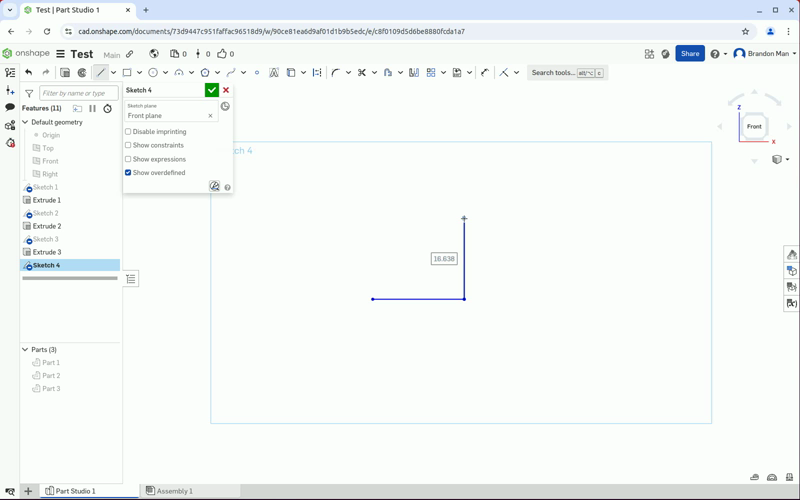
mouse_move(372, 218)
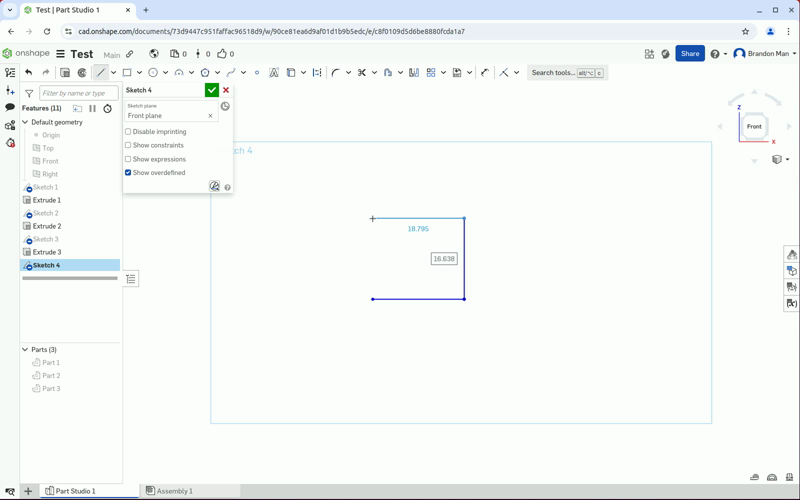
click(372, 218)
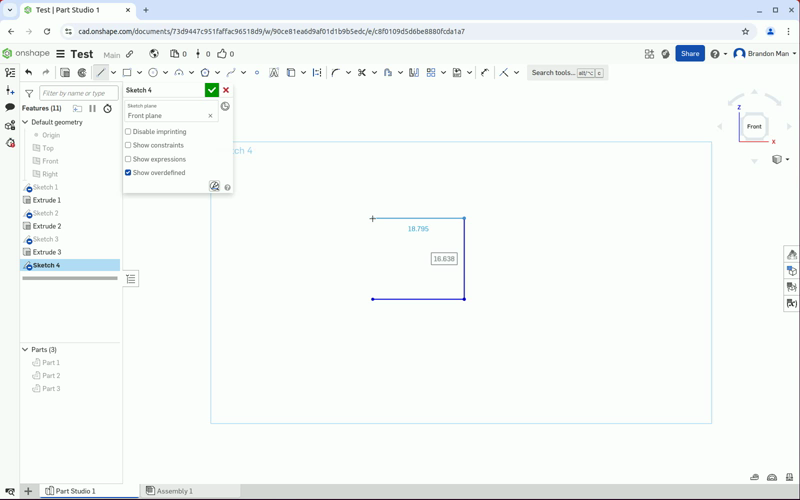
key_up(shift)
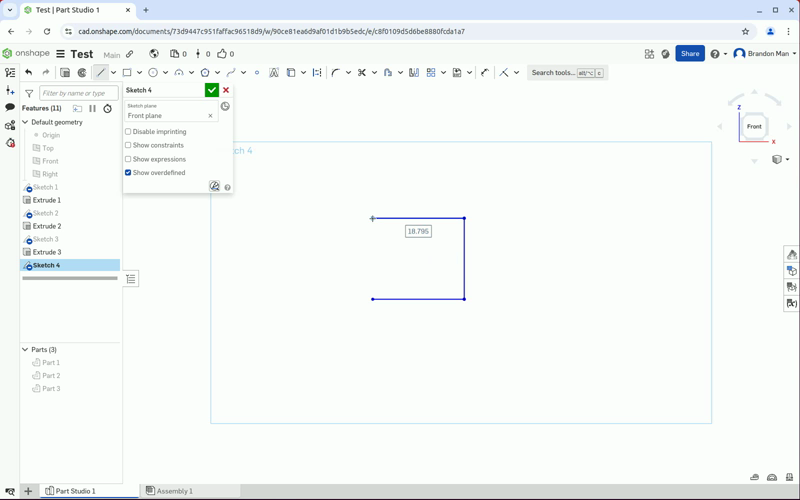
key_down(shift)
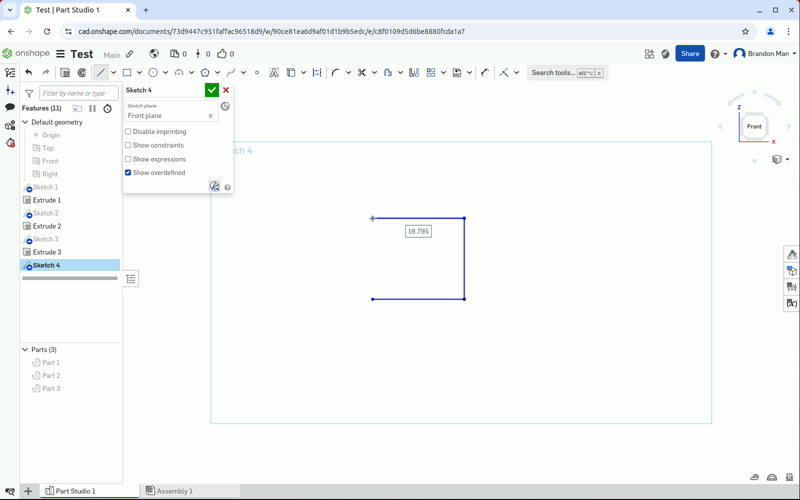
mouse_move(372, 299)
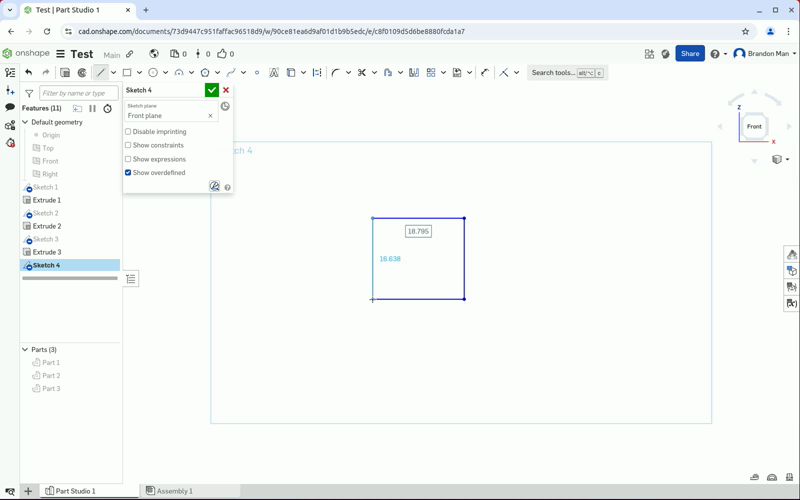
key_up(shift)
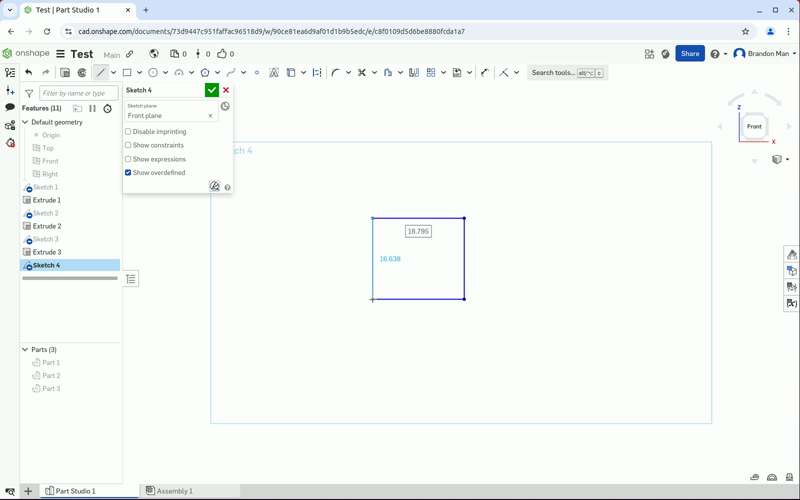
click(372, 299)
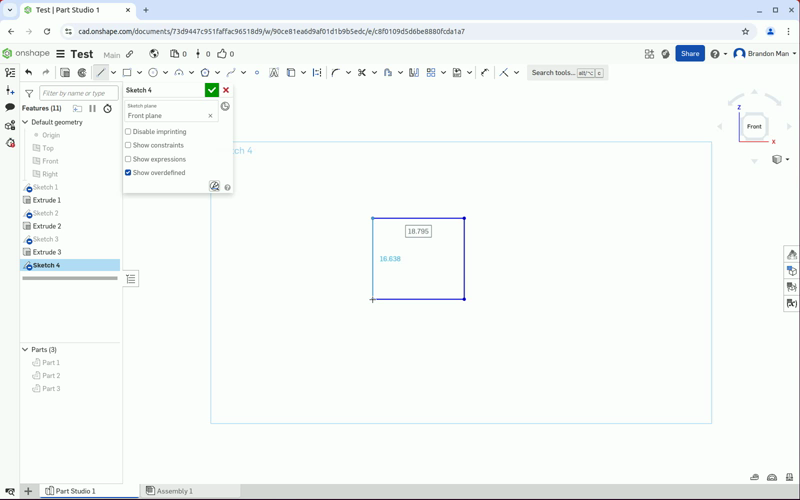
key(esc)
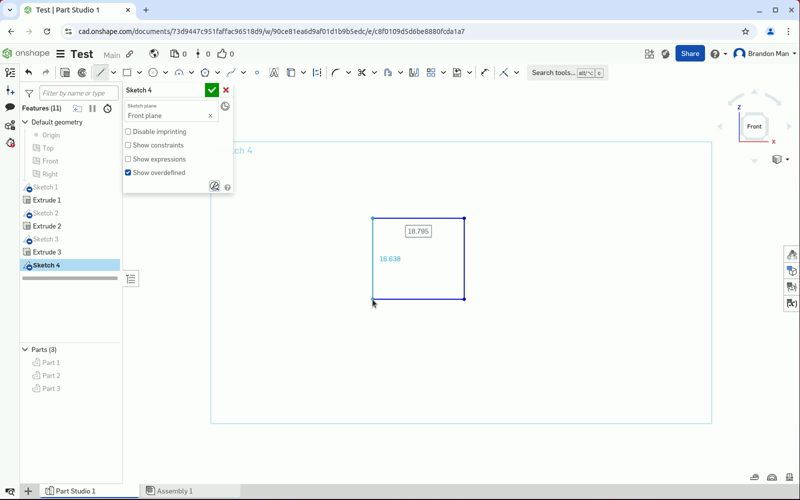
mouse_move(411, 269)
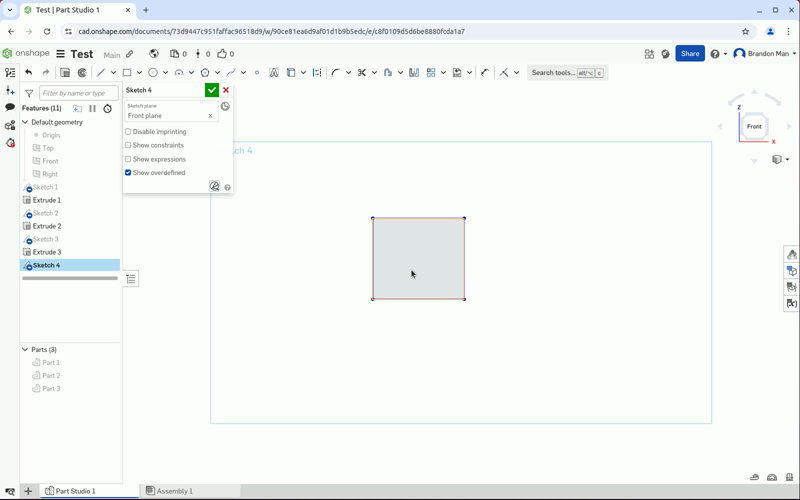
click(411, 269)
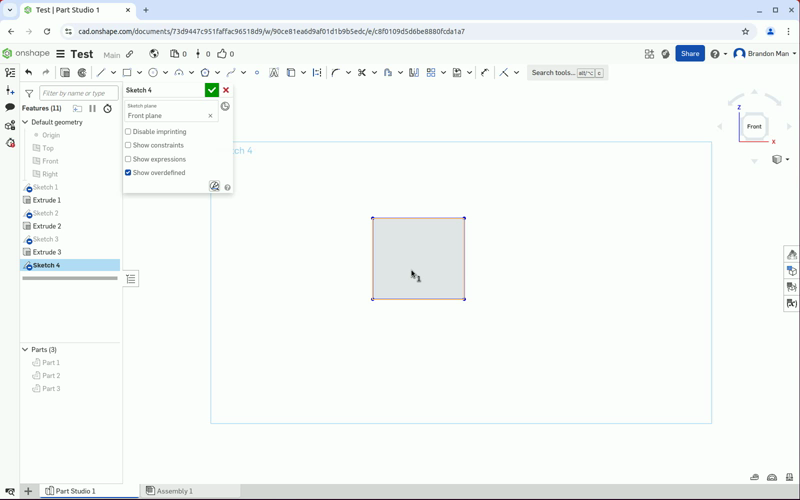
mouse_move(73, 352)
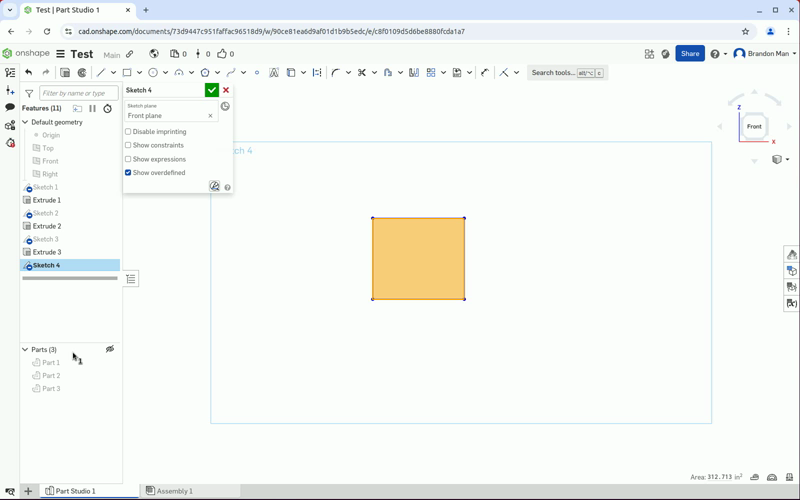
key(shift+y)
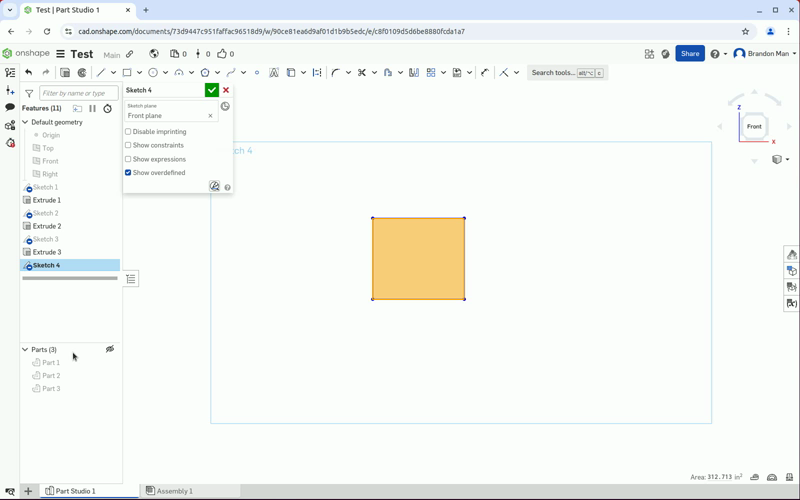
key(shift+e)
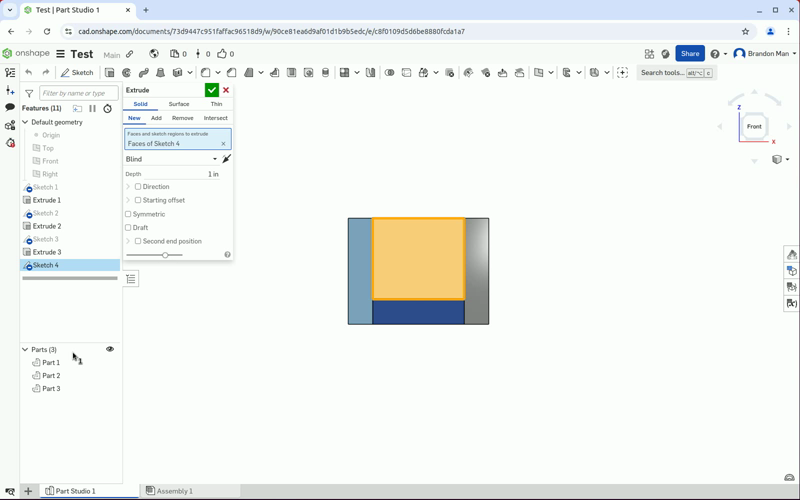
mouse_move(143, 106)
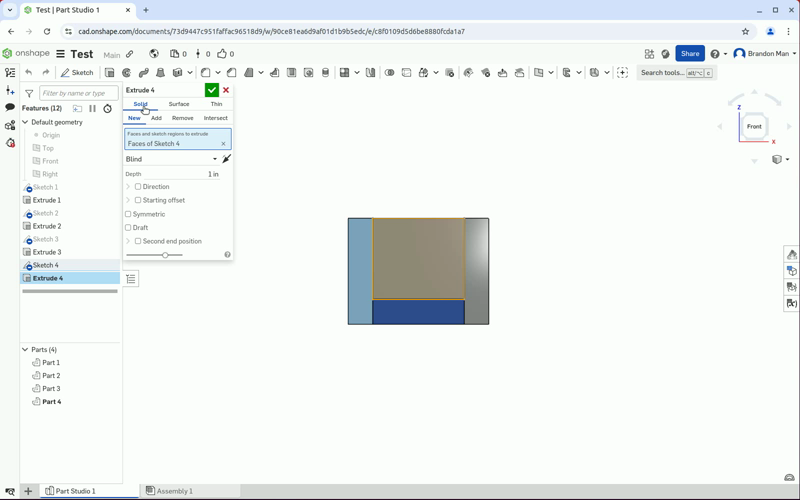
click(143, 106)
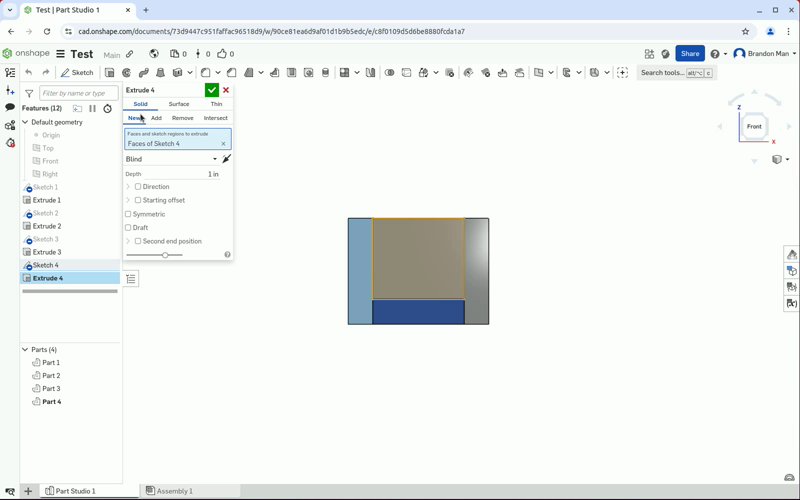
mouse_move(137, 120)
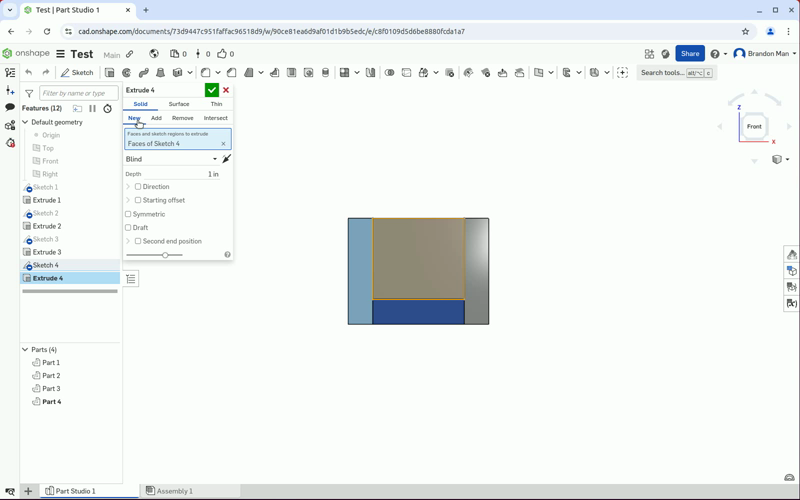
click(137, 120)
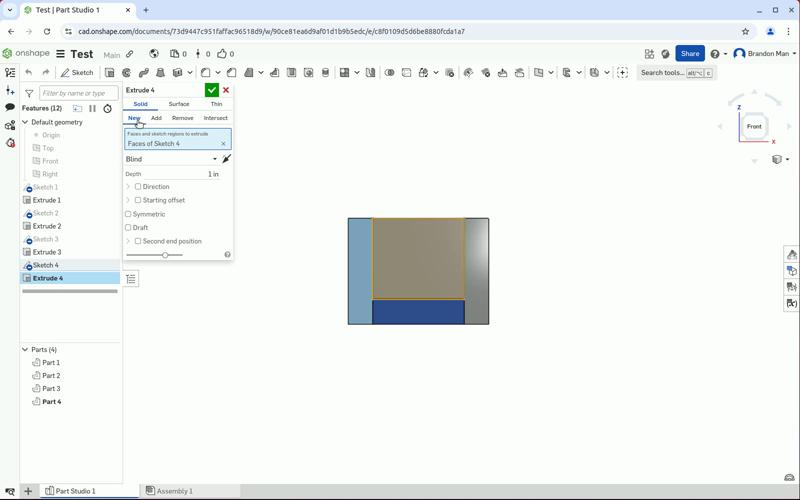
key(tab, 4)
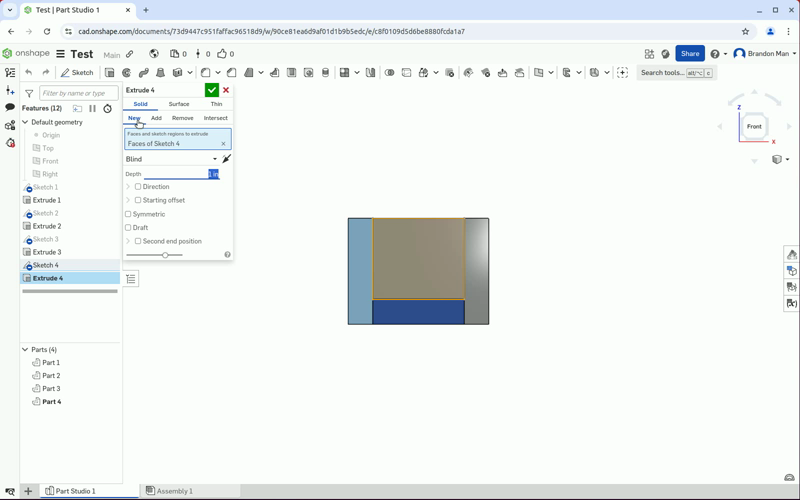
text(28.886)
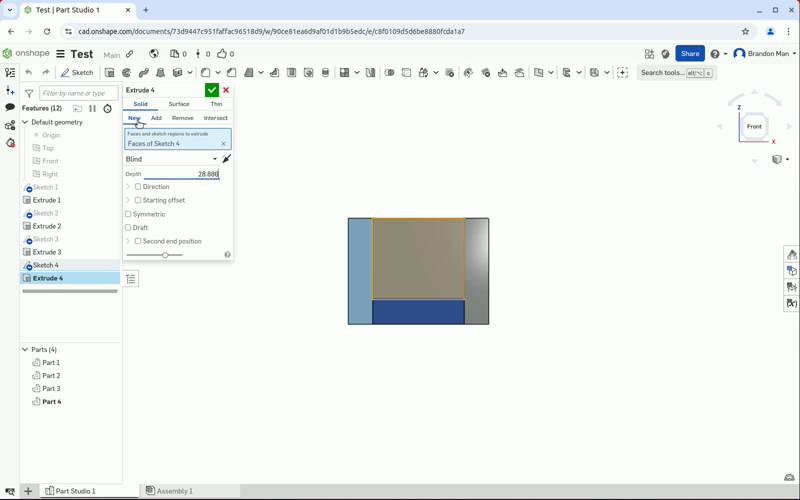
key(tab, 3)
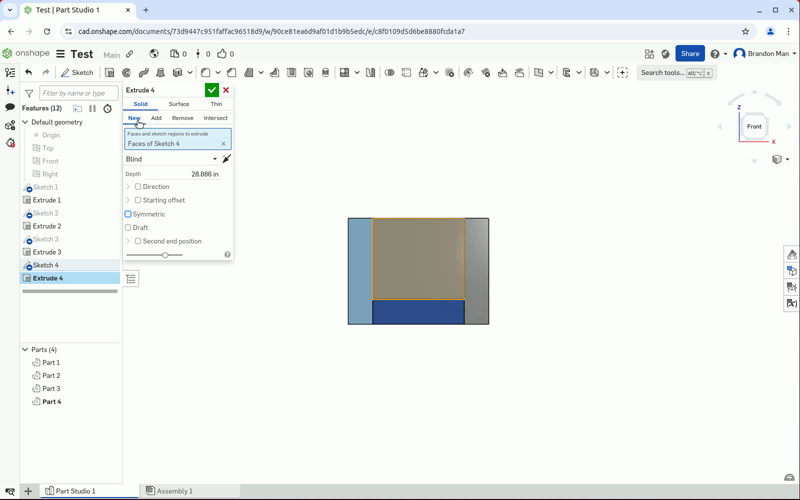
key(space)
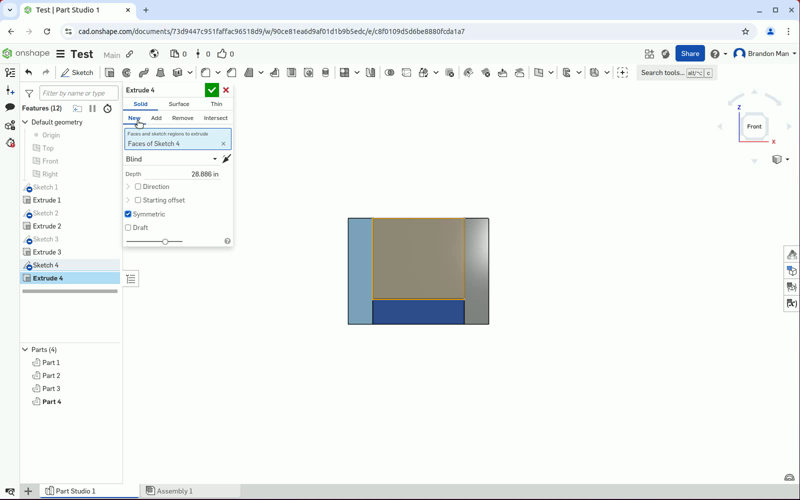
key(enter)
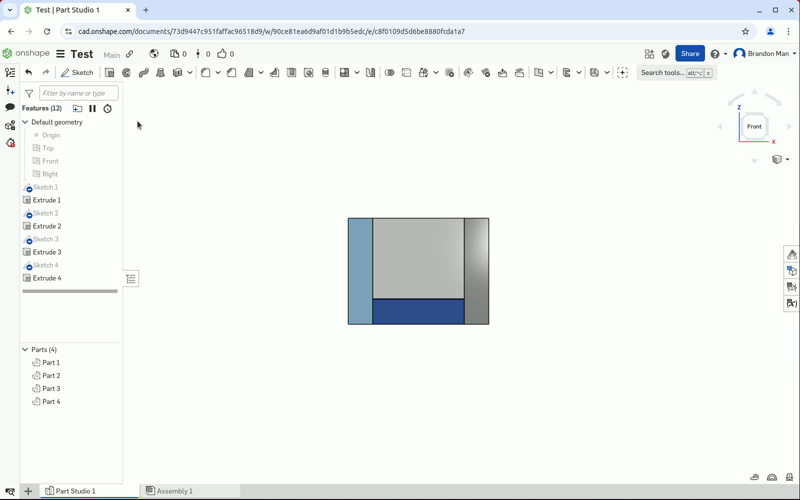
key(shift+h)
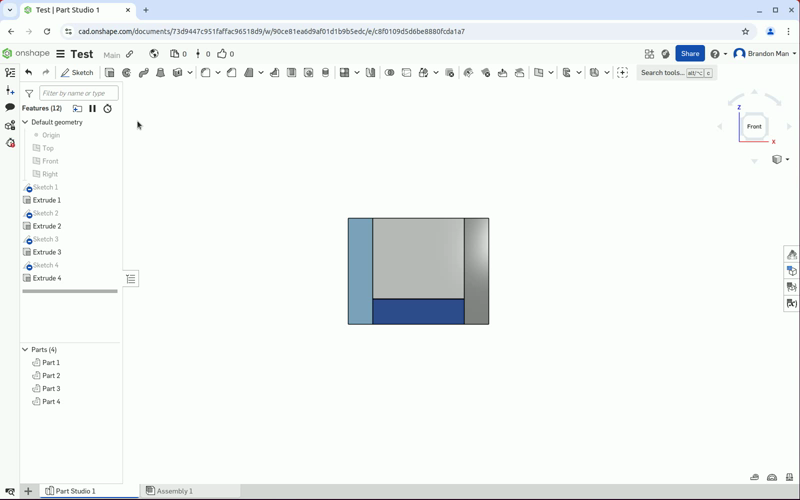
key(shift+h)
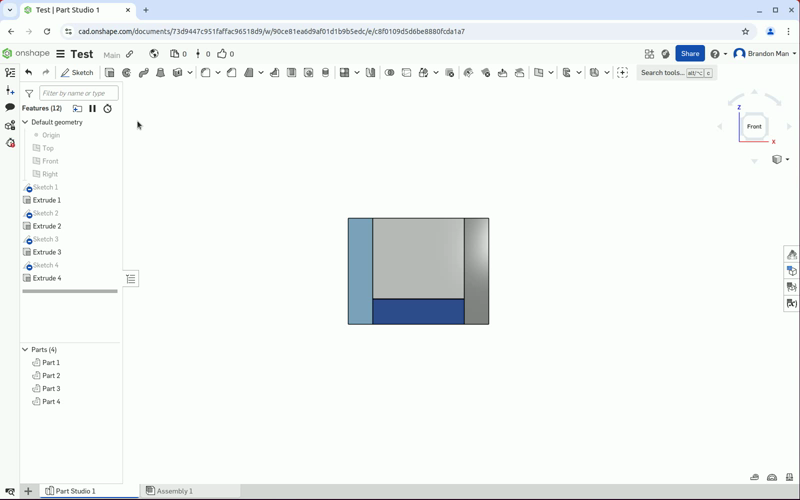
key(shift+7)
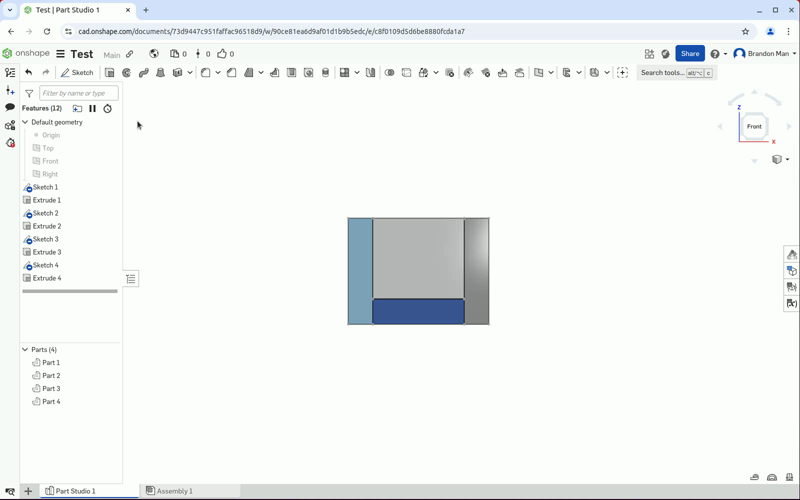
key(left, 2)
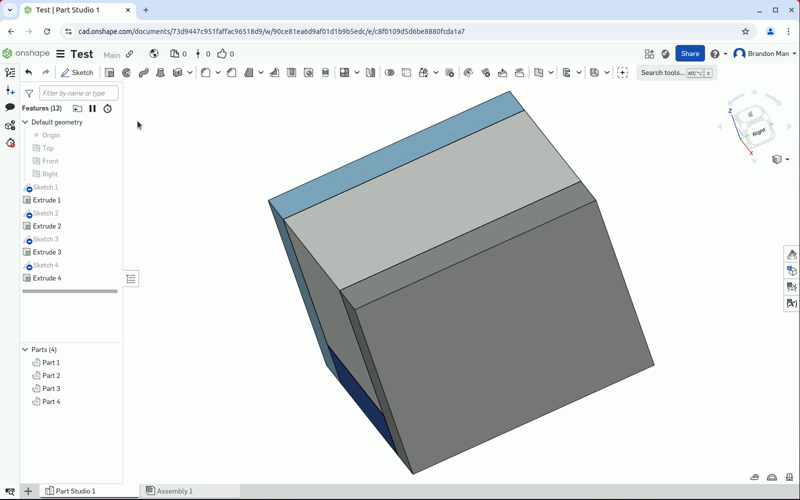
key(down, 2)
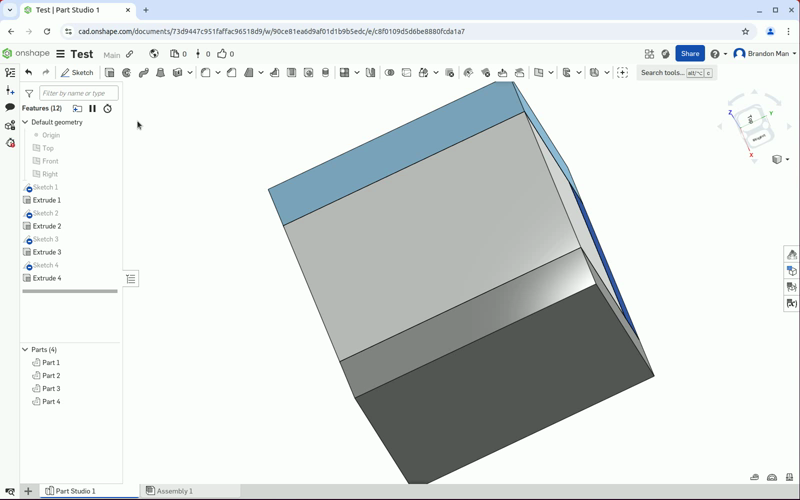
key(up, 2)
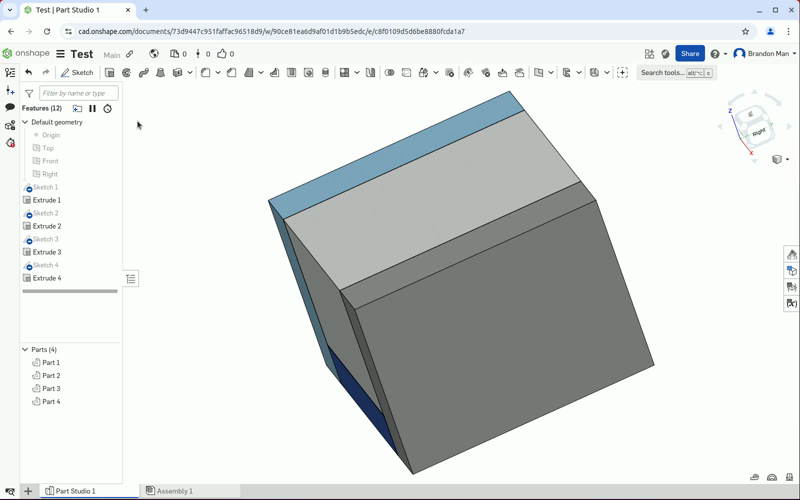
key(right, 2)
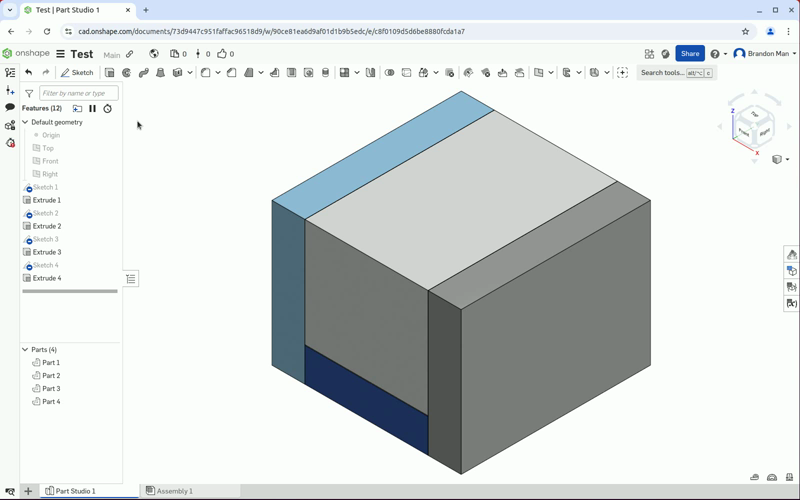
mouse_move(73, 189)
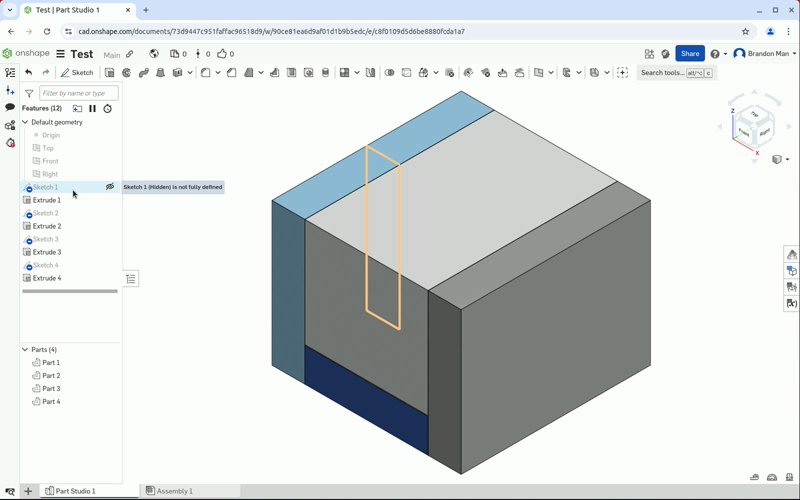
click(73, 189)